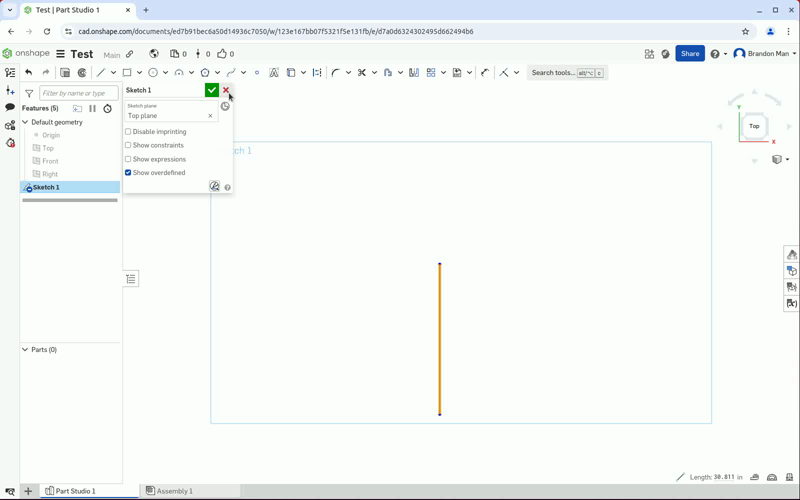
key(shift+h)
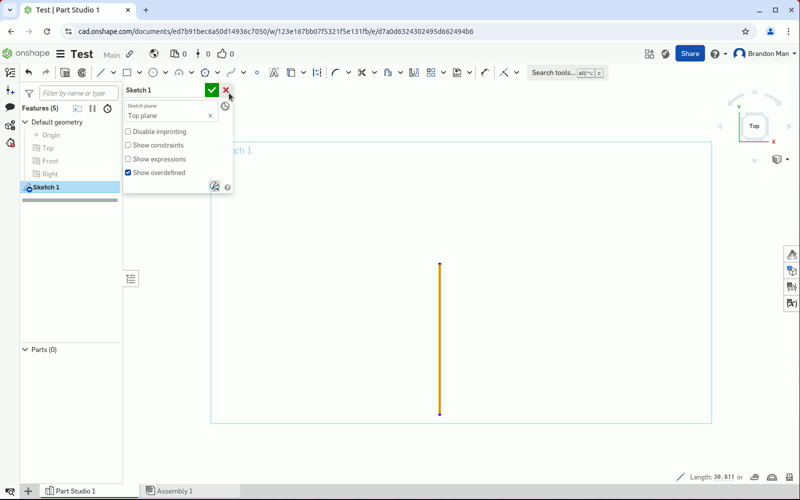
key(shift+s)
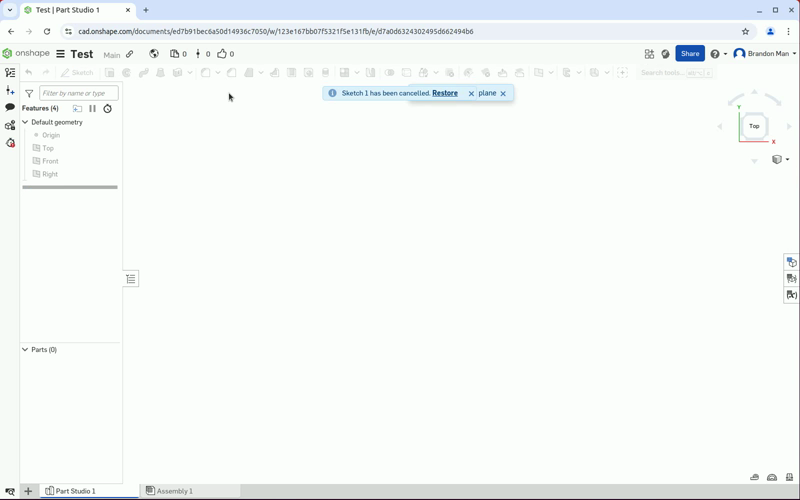
mouse_move(73, 150)
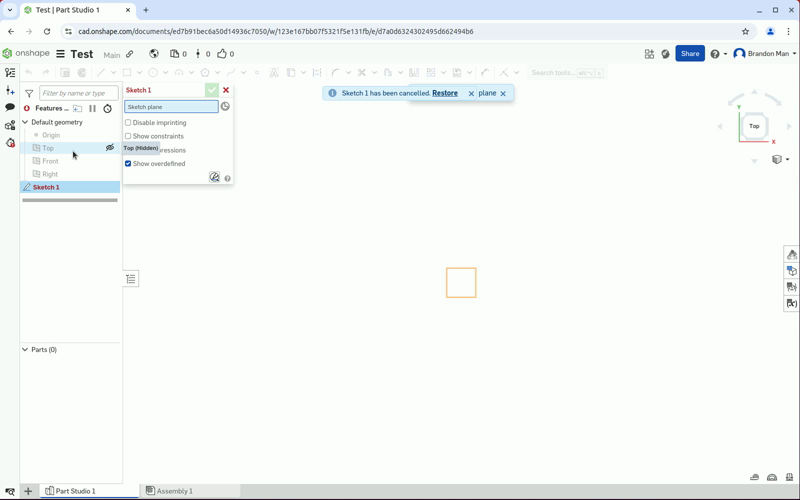
click(73, 150)
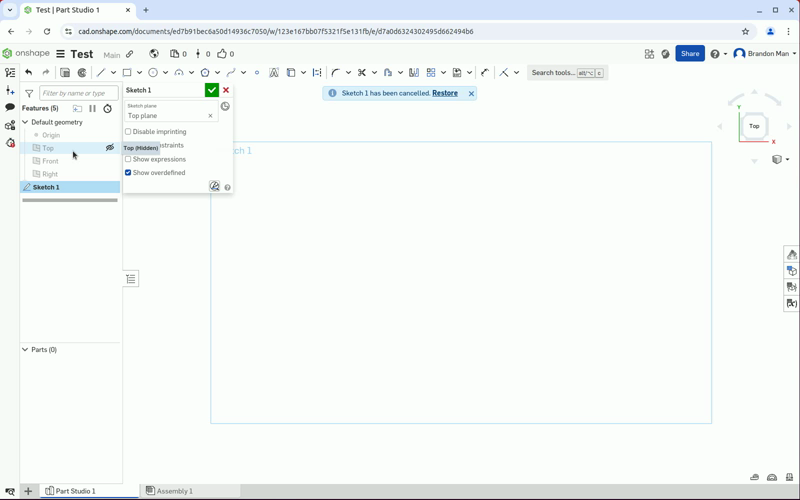
mouse_move(73, 352)
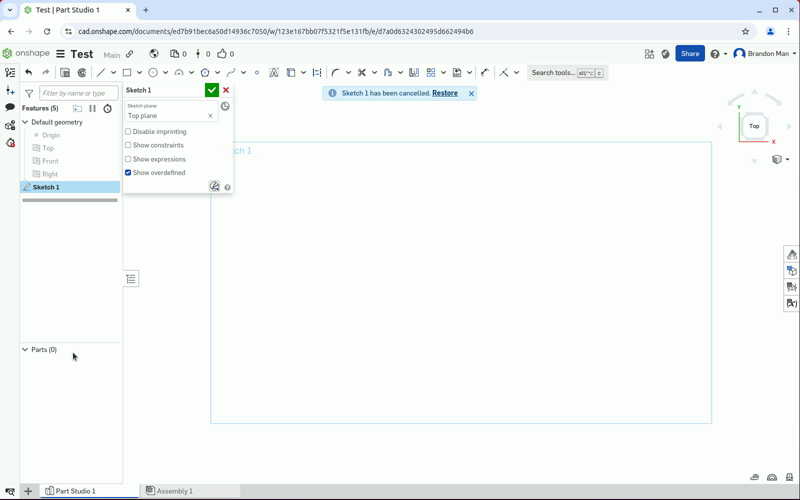
key(y)
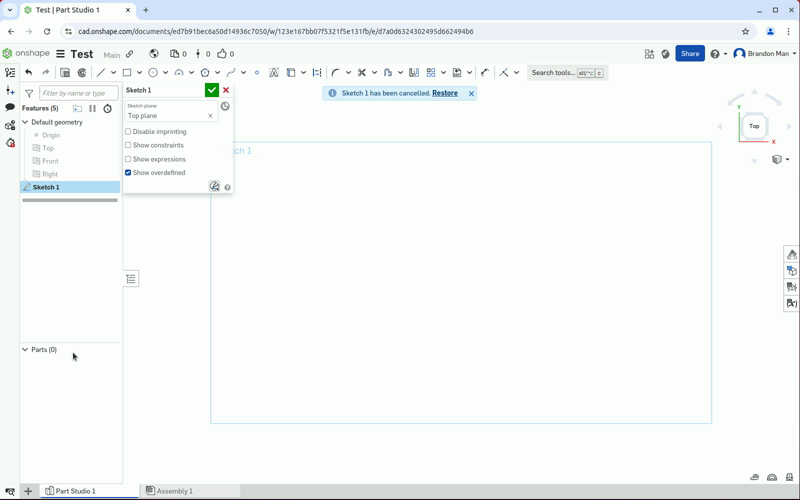
key(l)
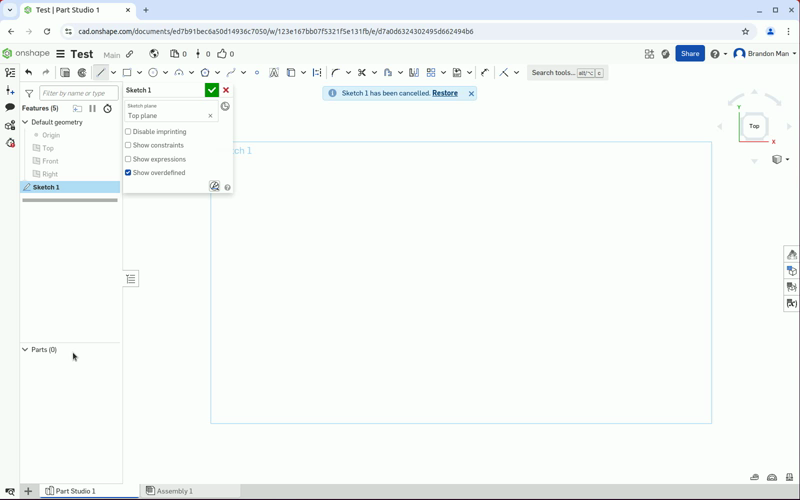
key_down(shift)
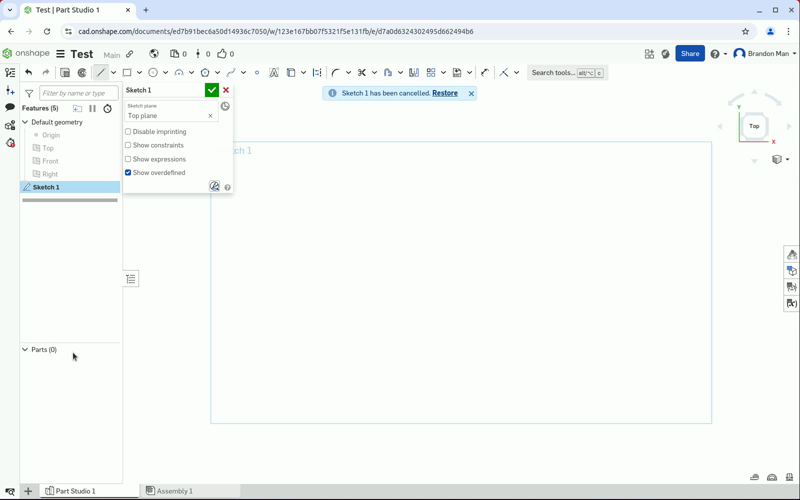
mouse_move(423, 320)
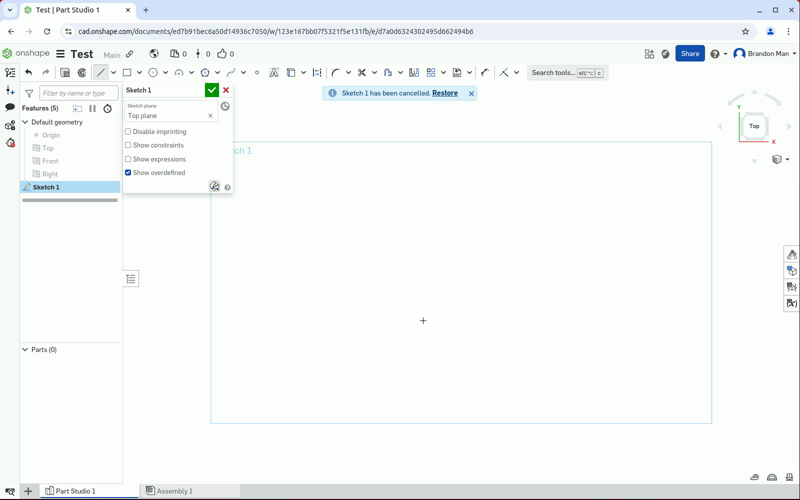
click(423, 320)
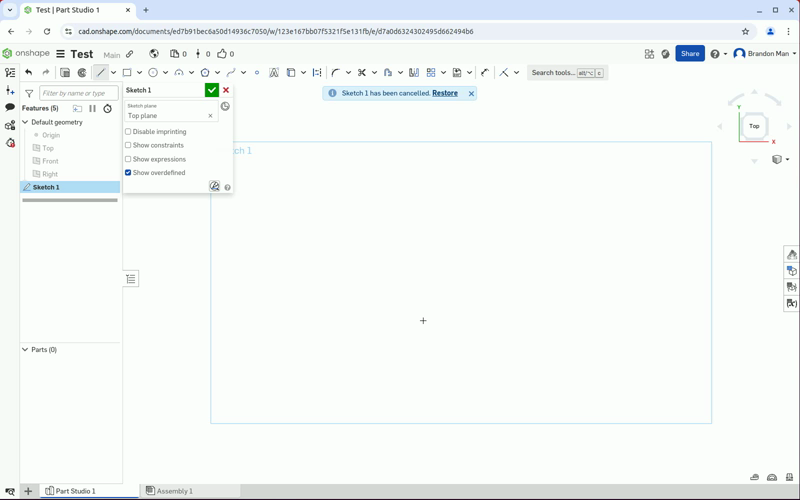
key_up(shift)
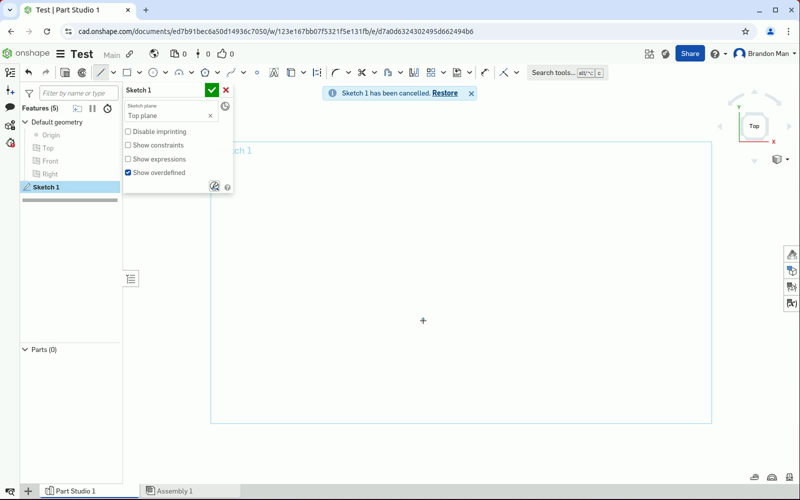
key_down(shift)
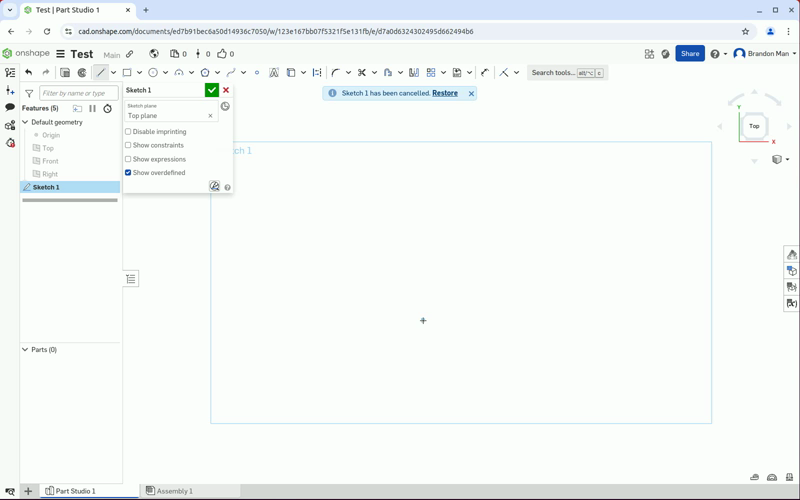
mouse_move(498, 320)
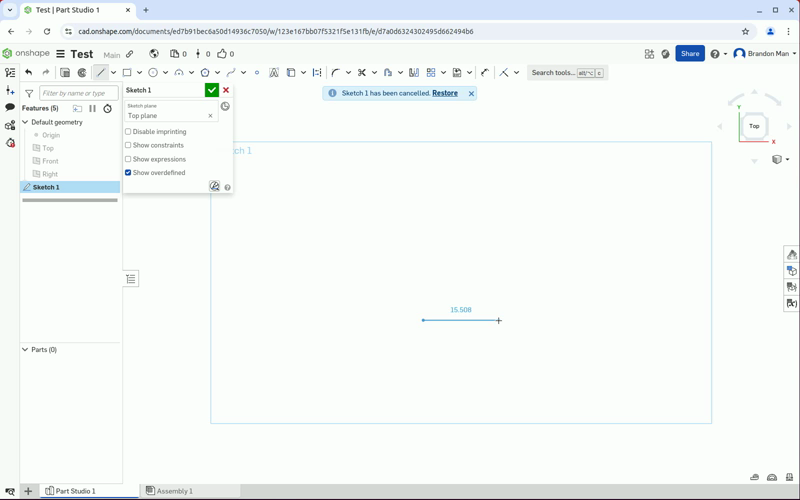
click(498, 320)
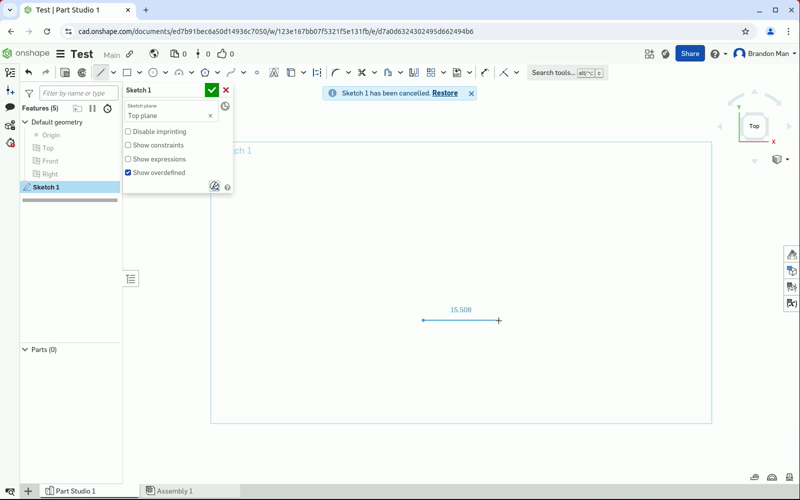
key_up(shift)
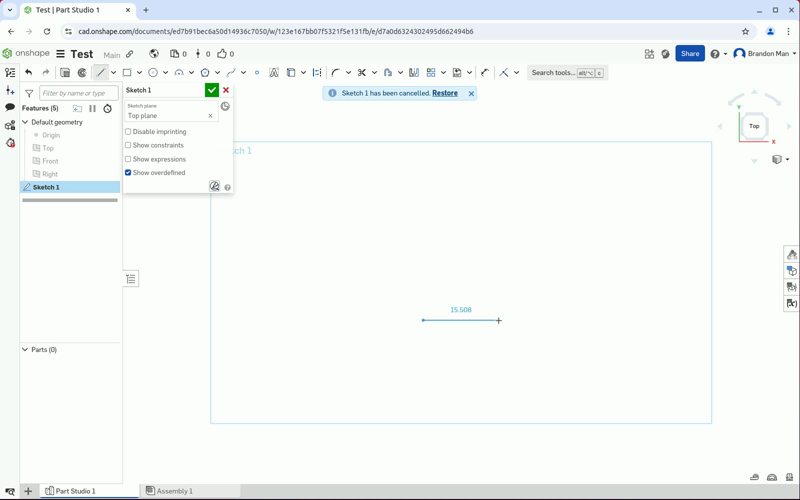
key_down(shift)
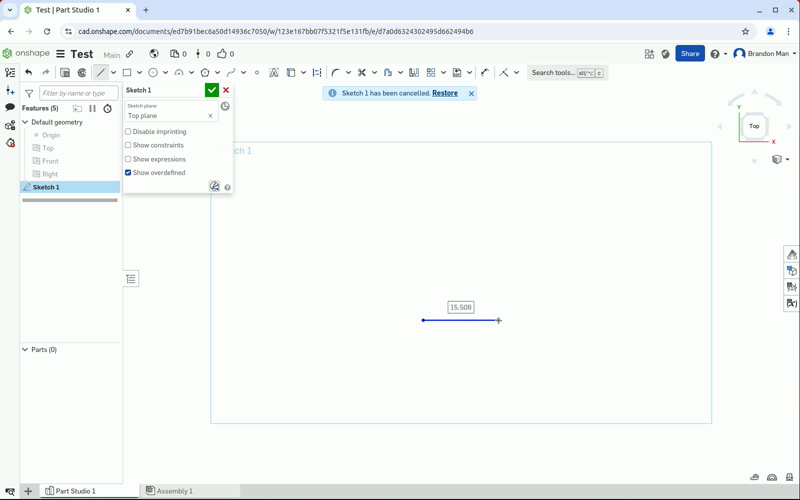
mouse_move(528, 320)
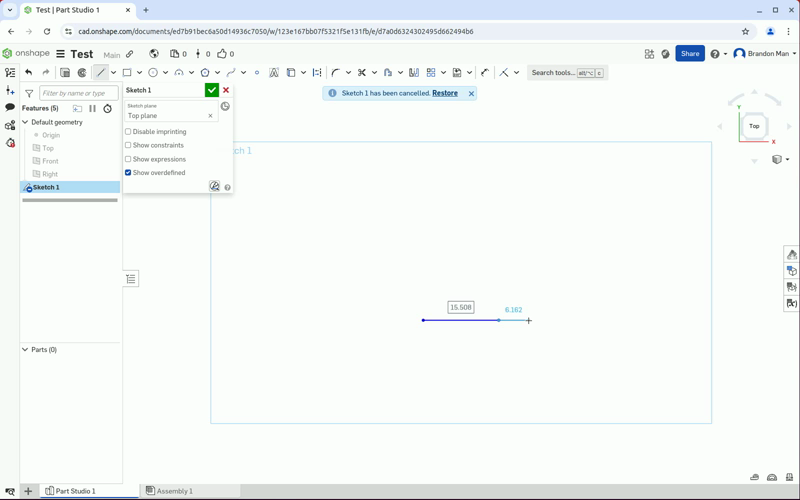
mouse_move(498, 316)
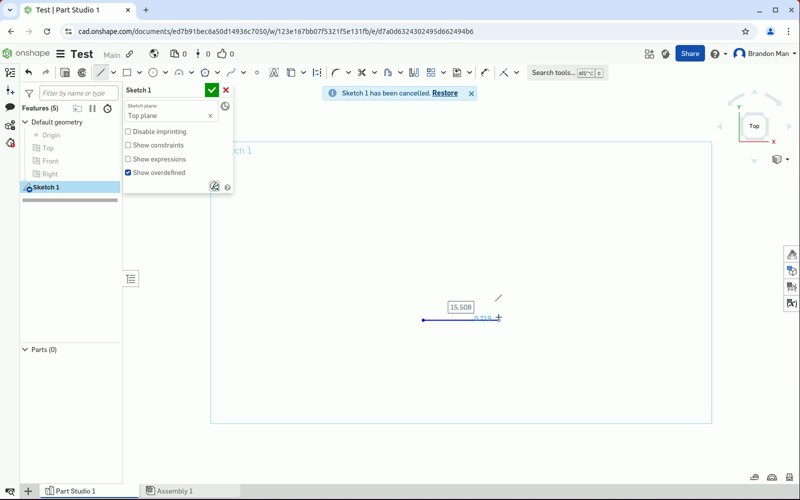
scroll(6)
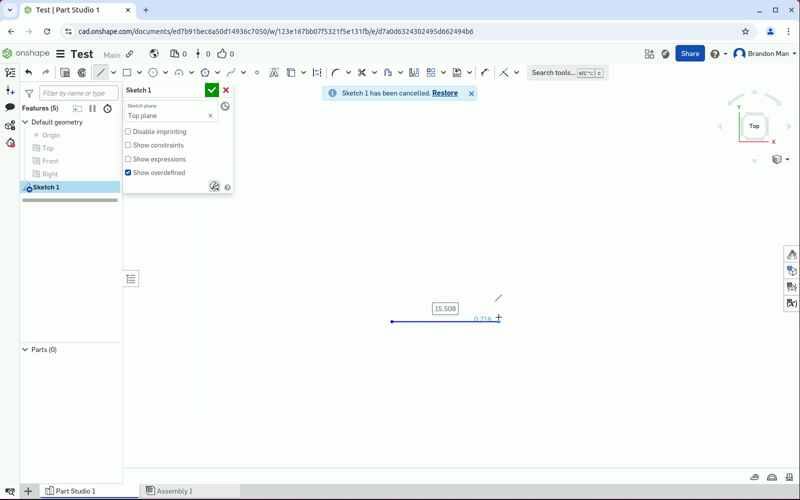
scroll(6)
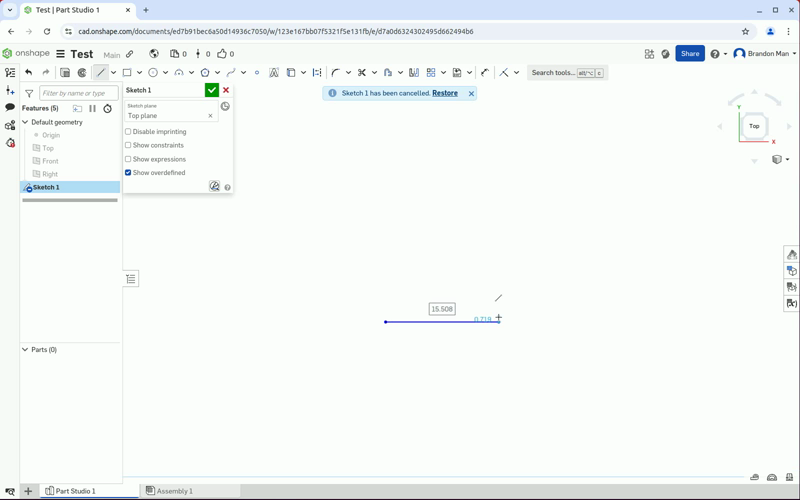
scroll(6)
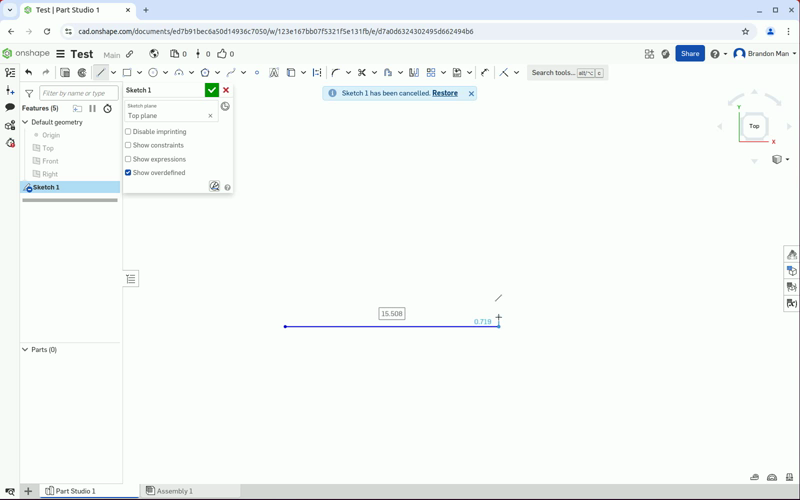
scroll(6)
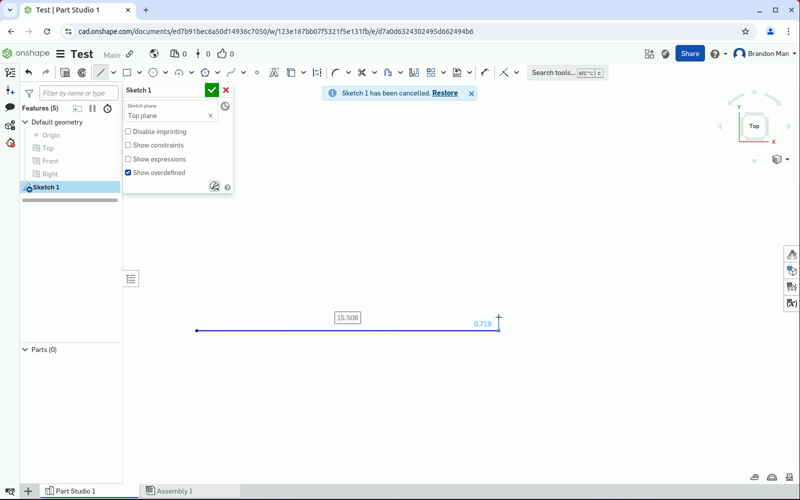
scroll(6)
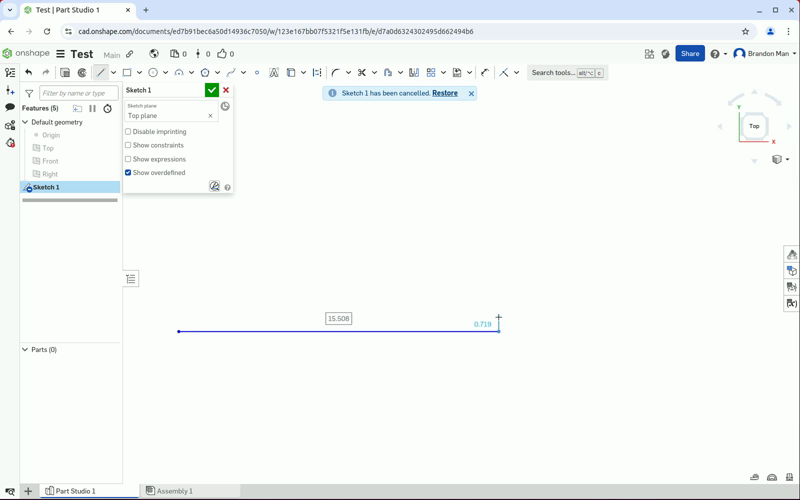
scroll(6)
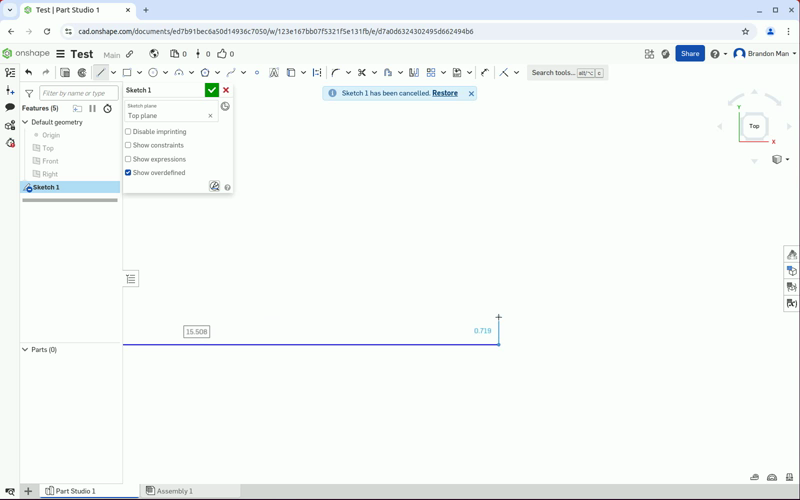
scroll(6)
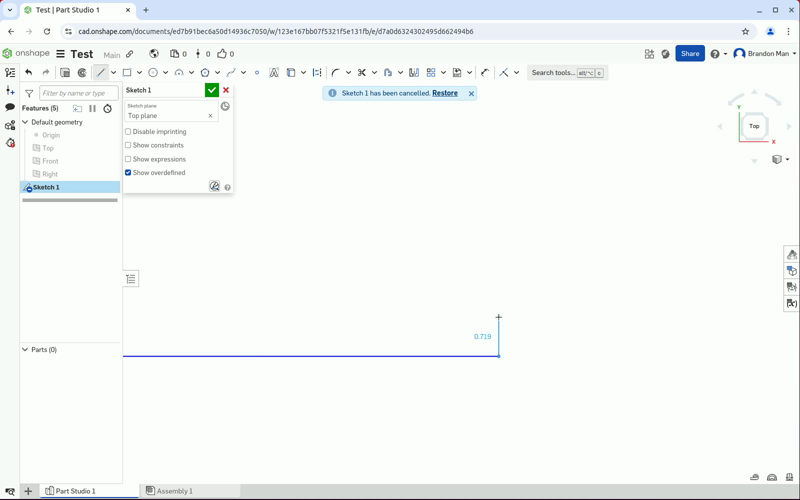
click(498, 316)
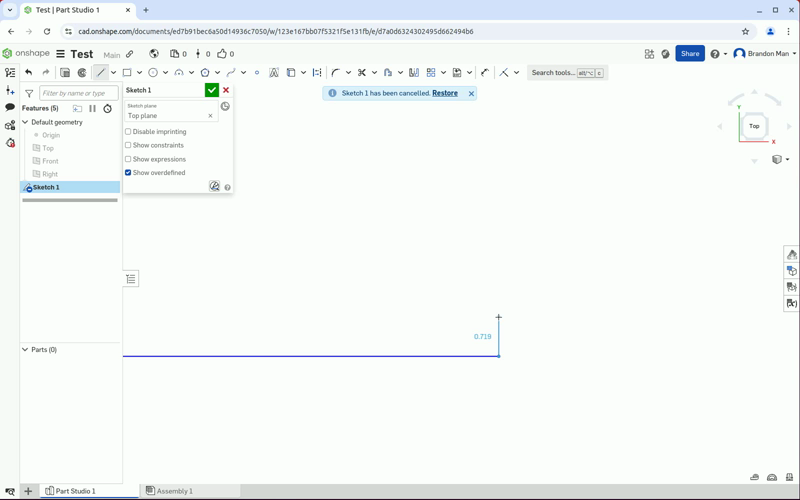
scroll(-6)
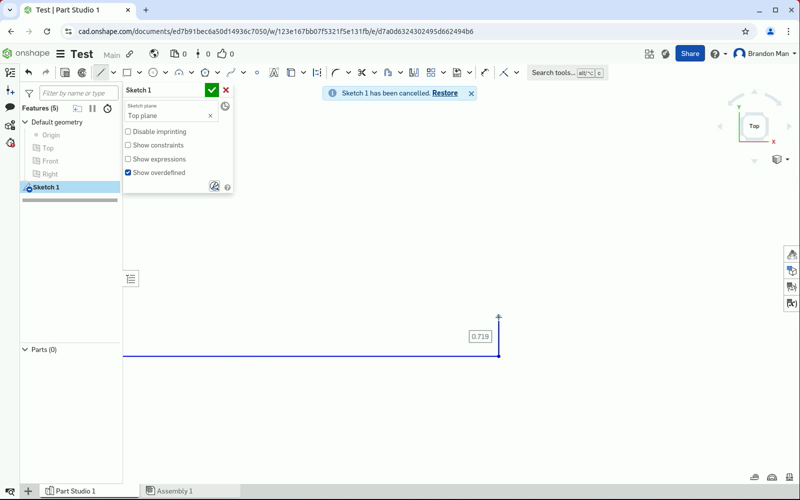
scroll(-6)
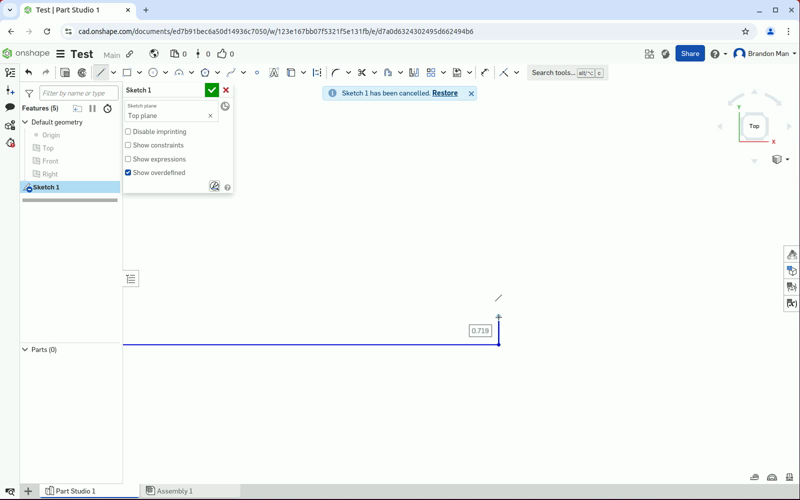
scroll(-6)
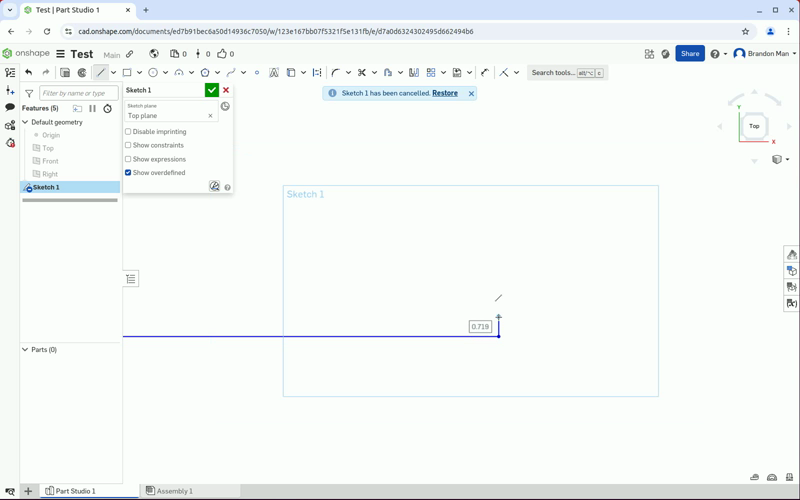
scroll(-6)
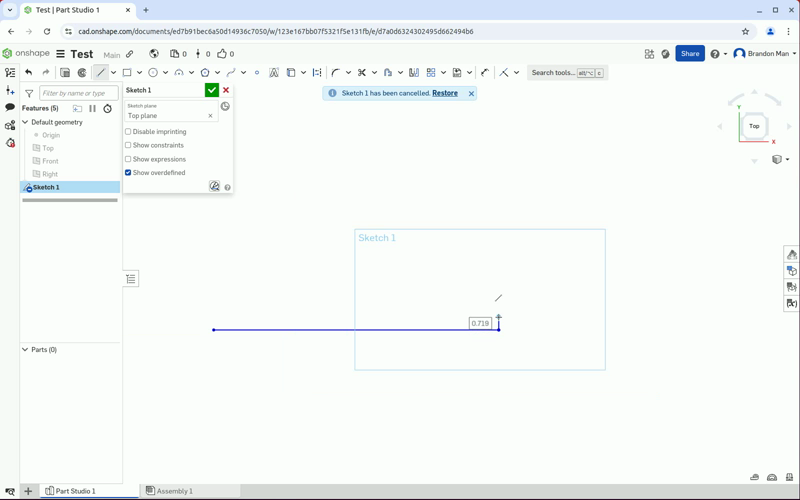
scroll(-6)
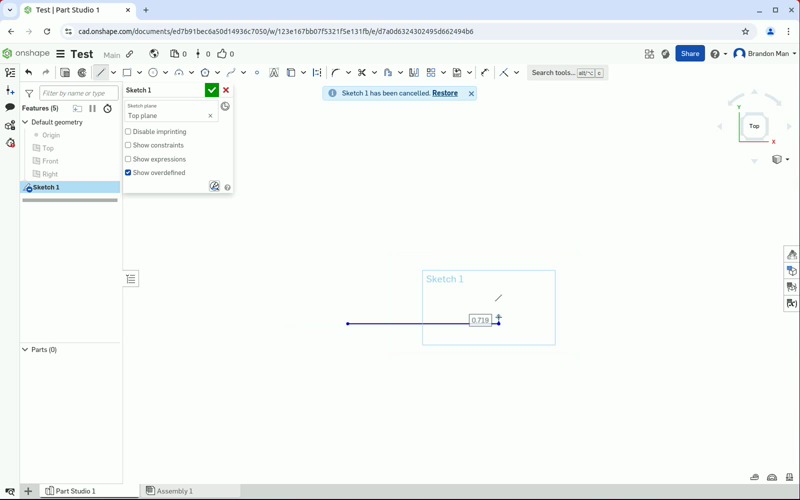
scroll(-6)
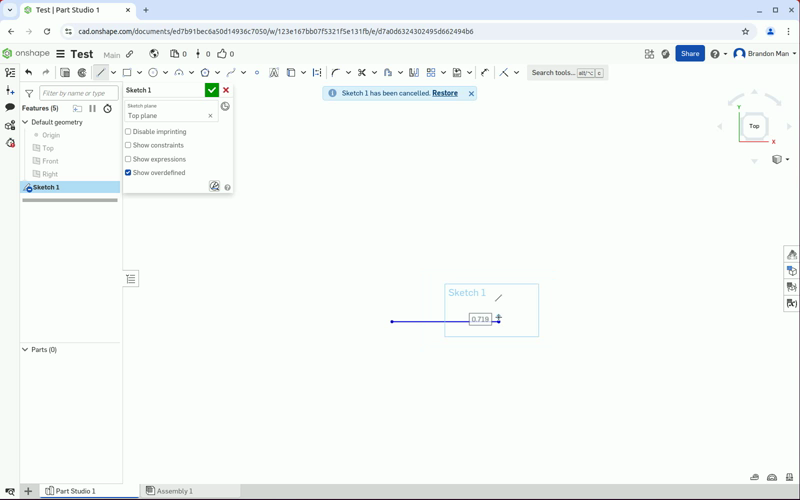
scroll(-6)
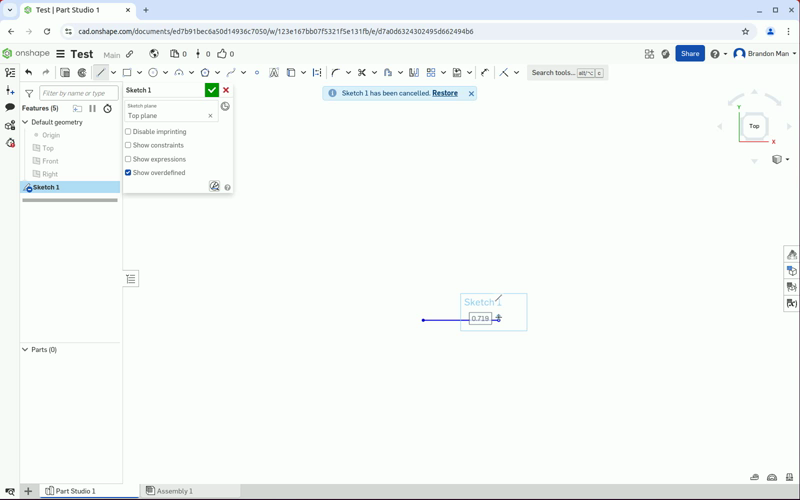
key_up(shift)
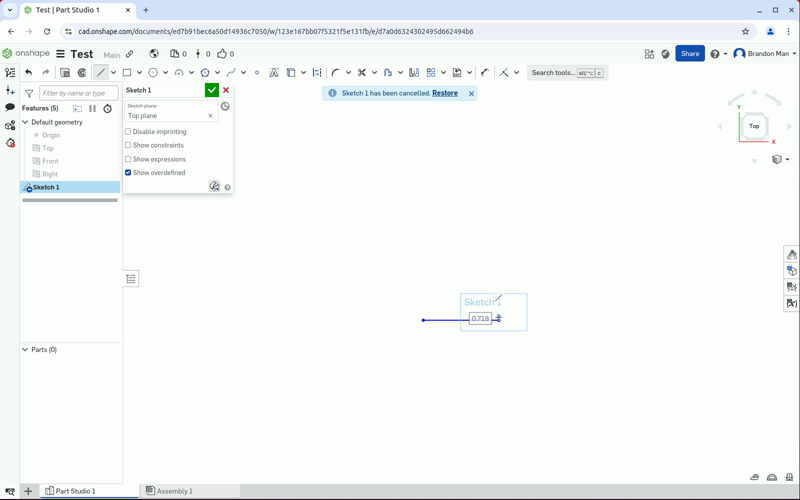
key_down(shift)
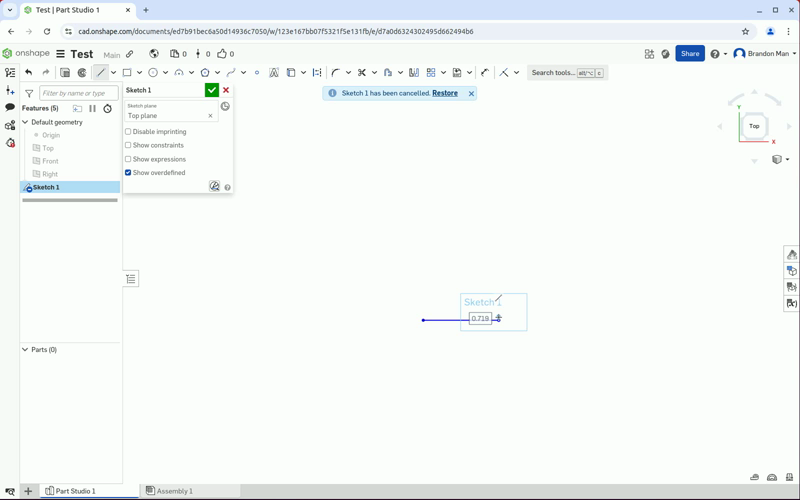
mouse_move(498, 245)
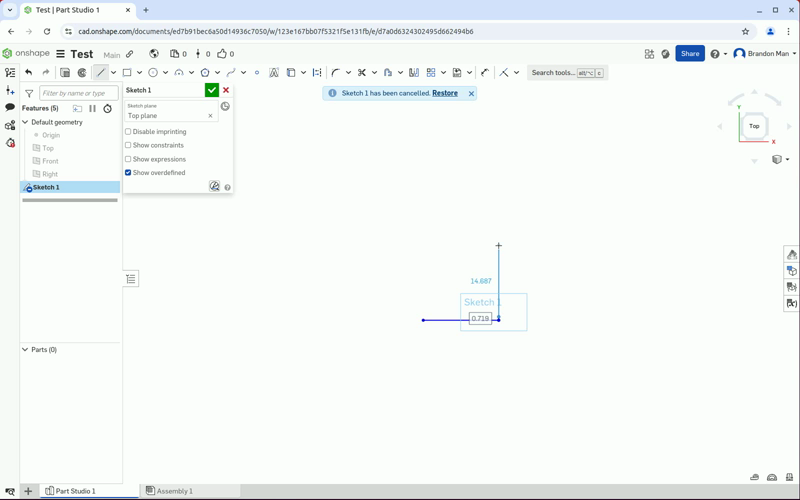
click(498, 245)
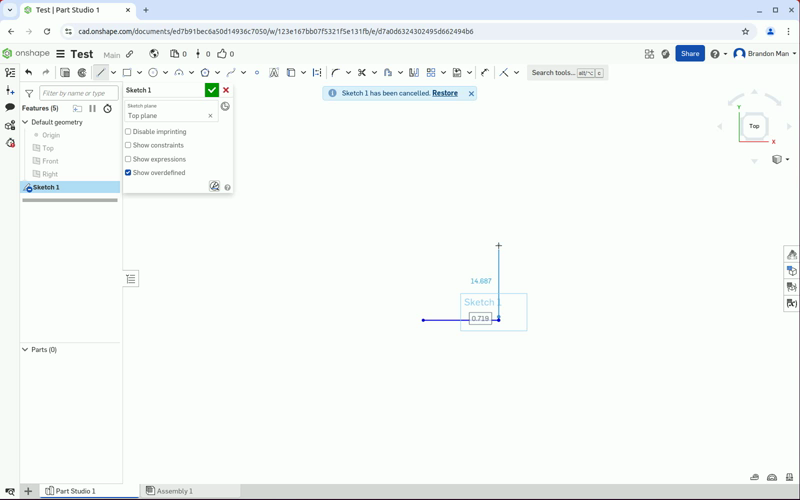
key_up(shift)
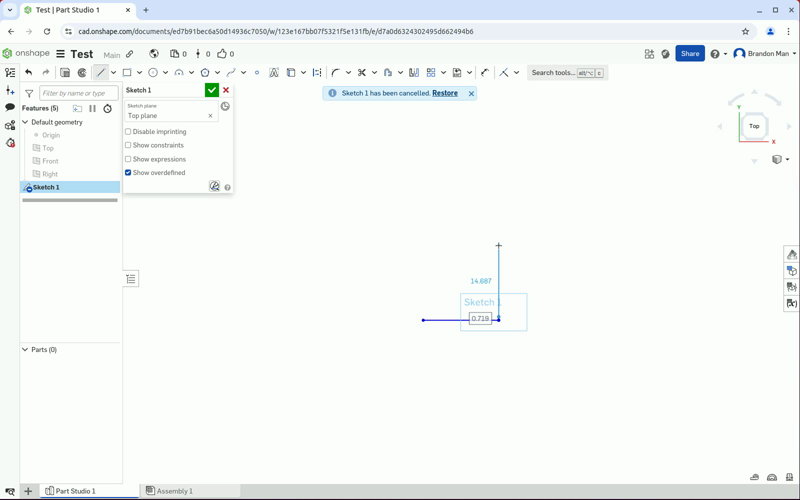
key_down(shift)
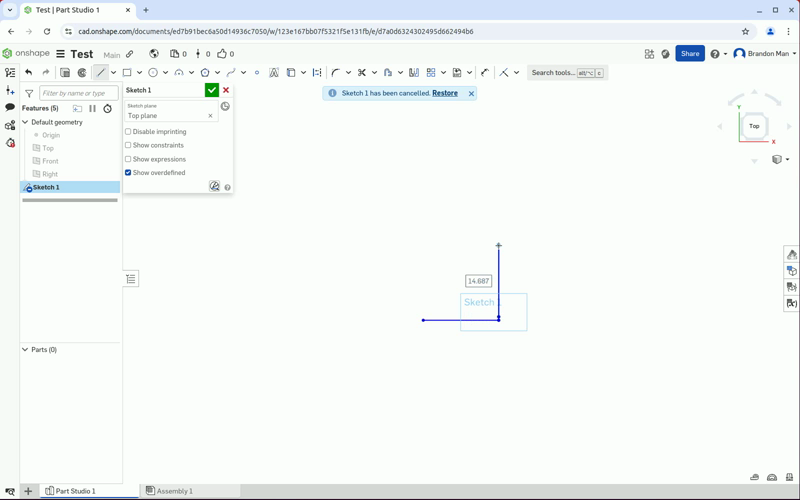
mouse_move(423, 245)
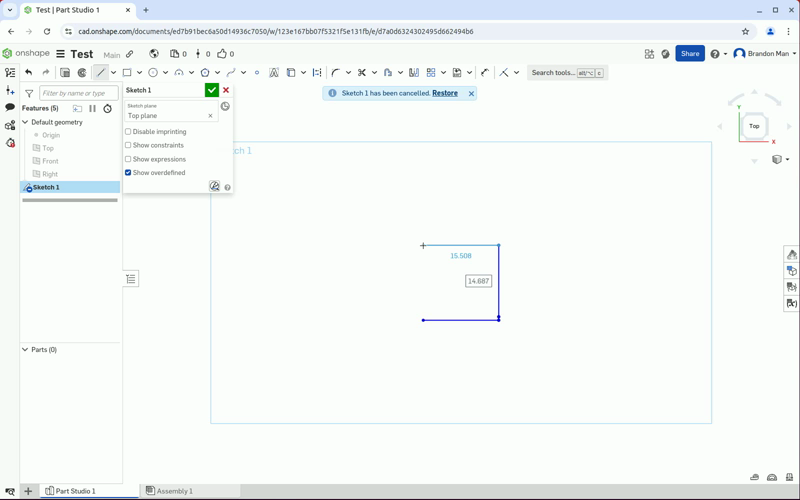
click(423, 245)
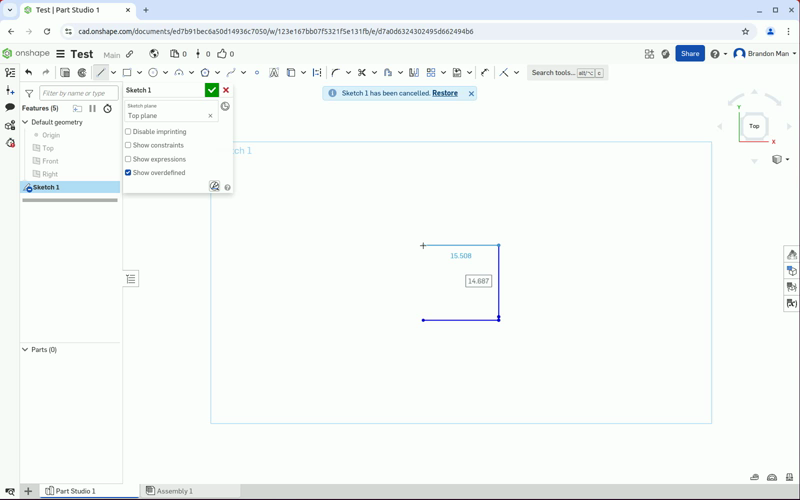
key_up(shift)
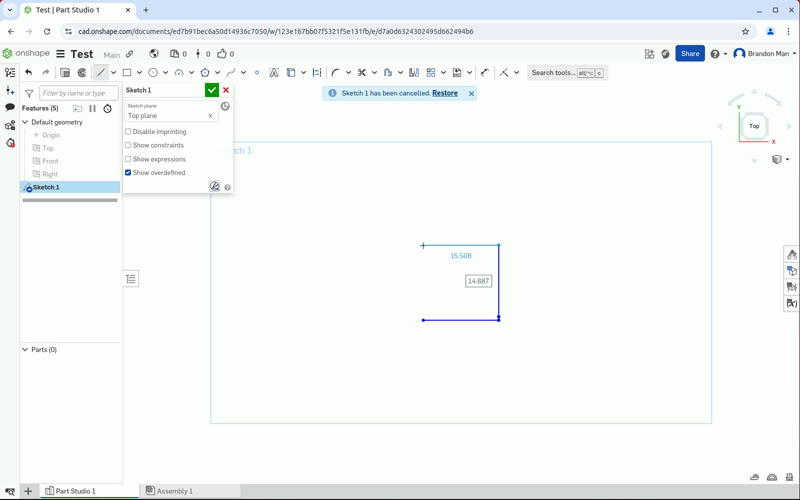
key_down(shift)
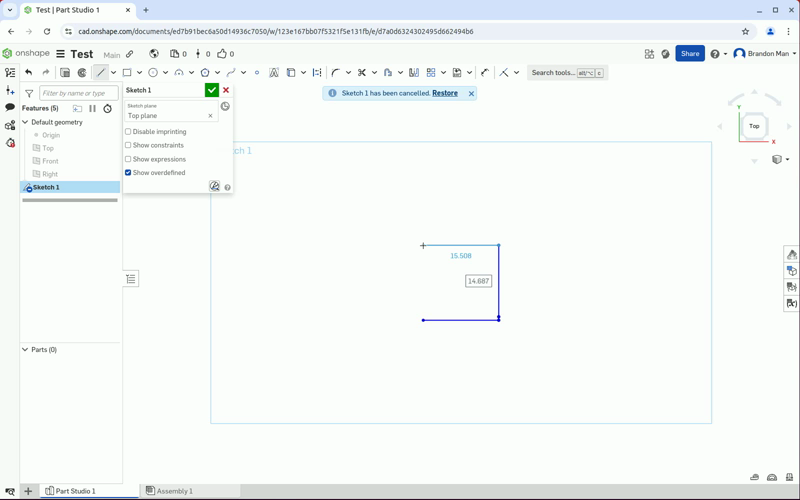
mouse_move(423, 320)
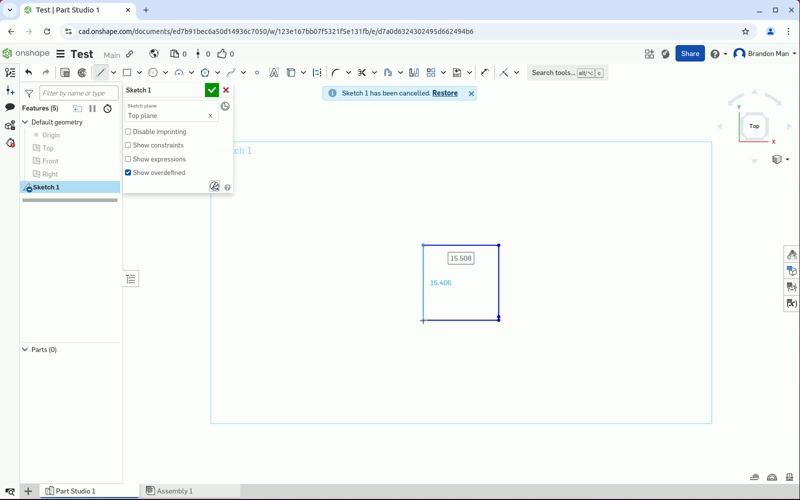
key_up(shift)
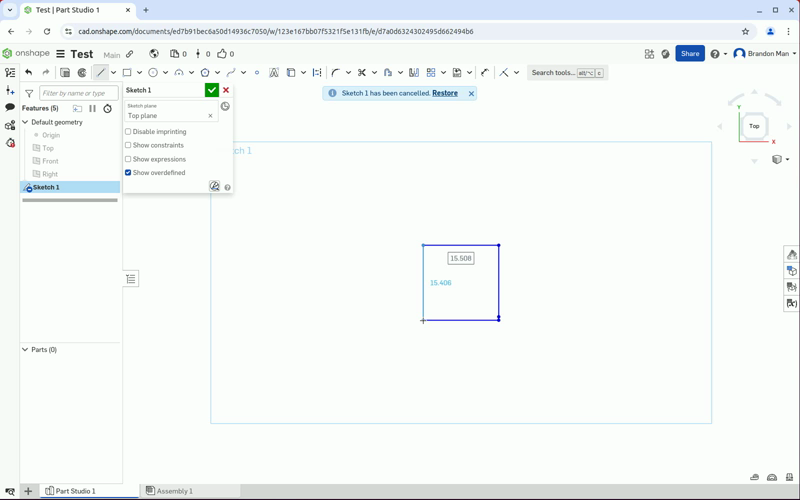
click(423, 320)
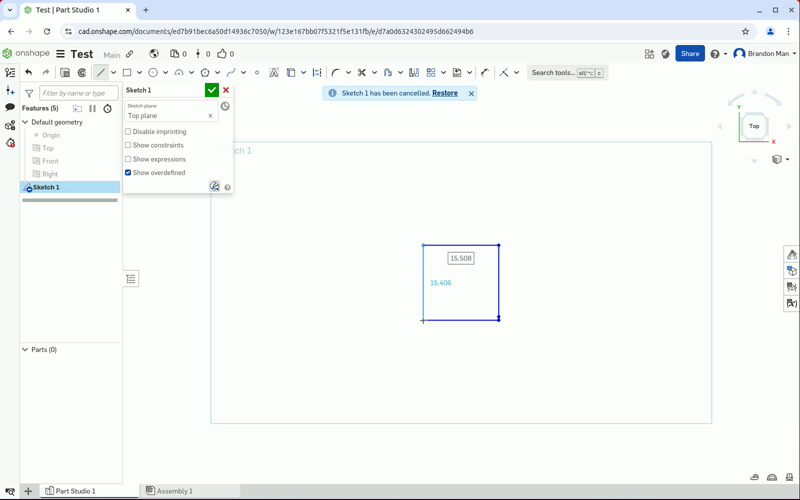
key(esc)
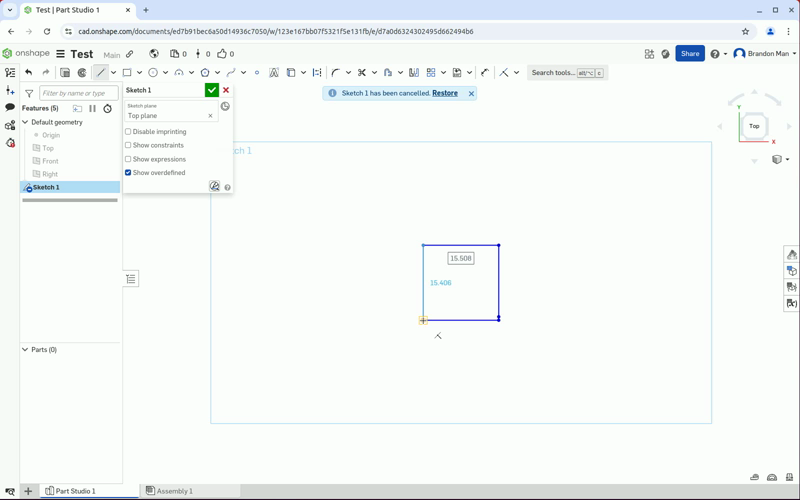
mouse_move(473, 280)
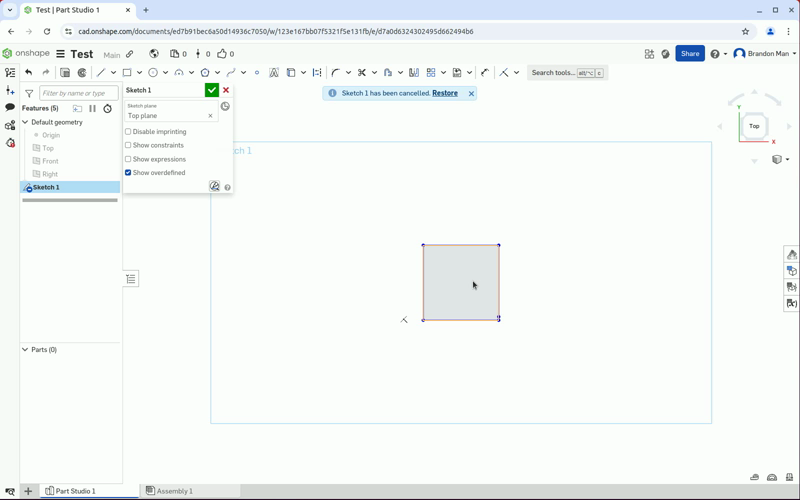
click(473, 280)
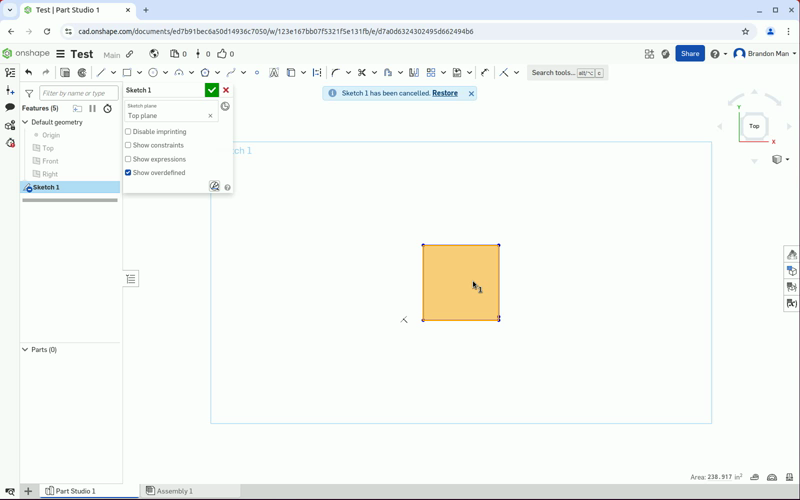
mouse_move(73, 352)
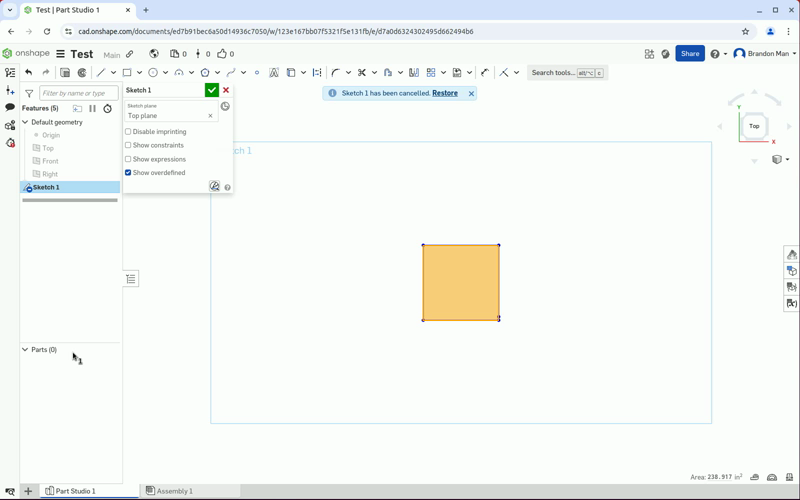
key(shift+y)
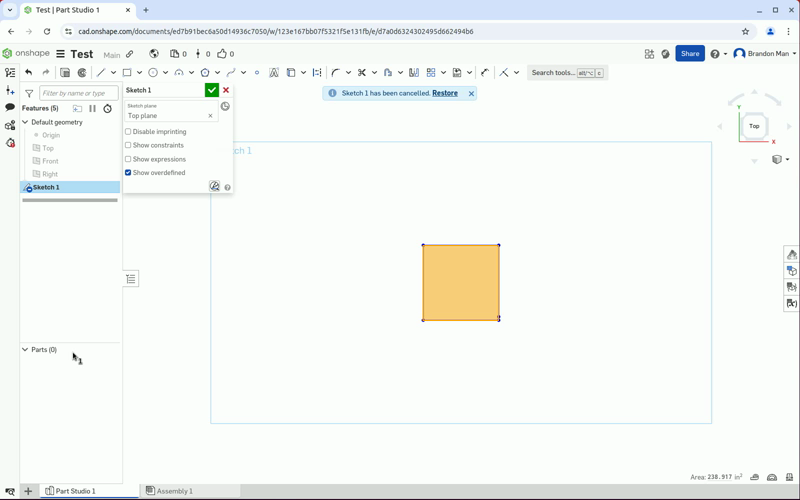
key(shift+e)
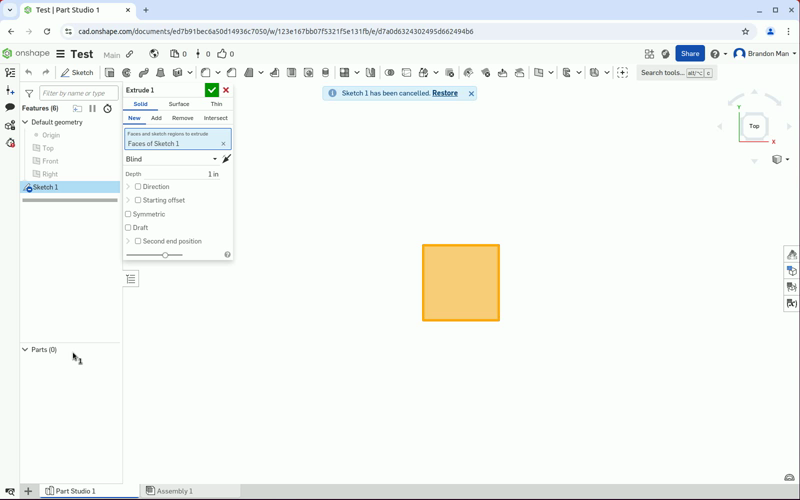
mouse_move(143, 106)
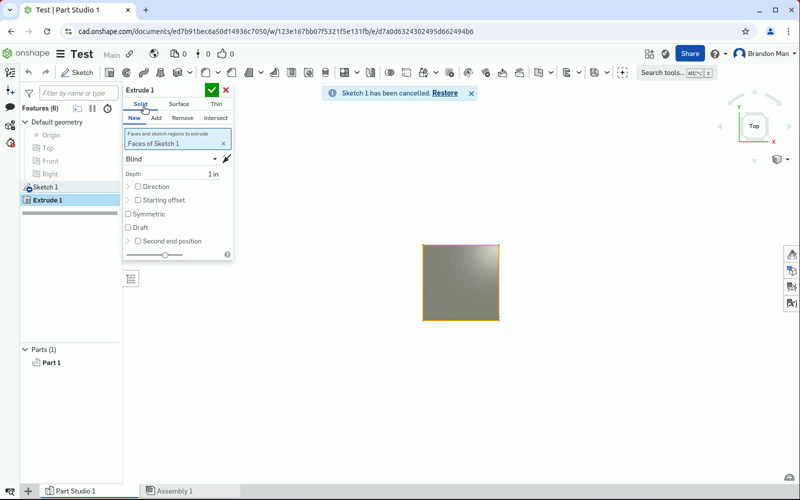
click(143, 106)
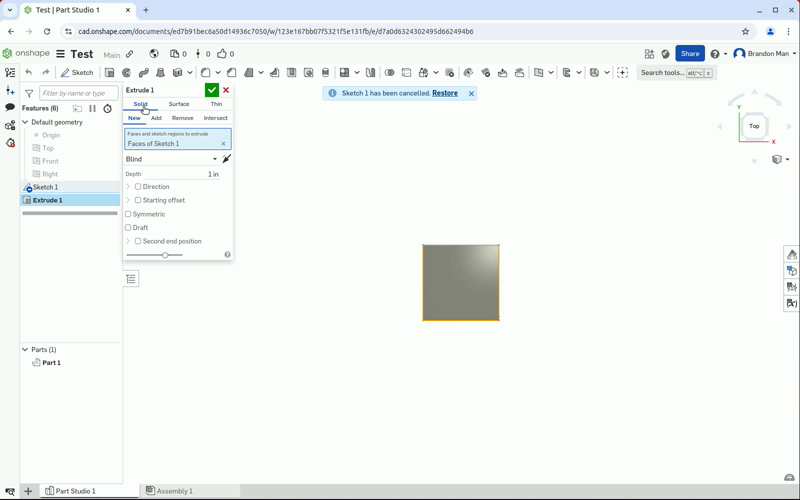
mouse_move(137, 120)
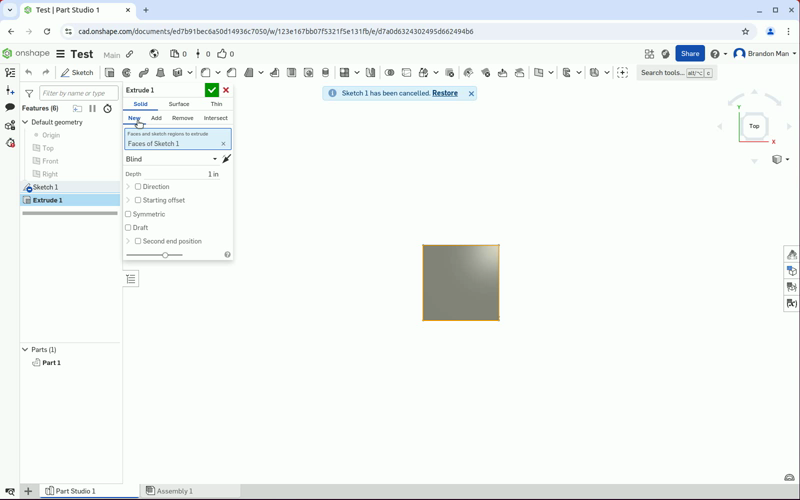
click(137, 120)
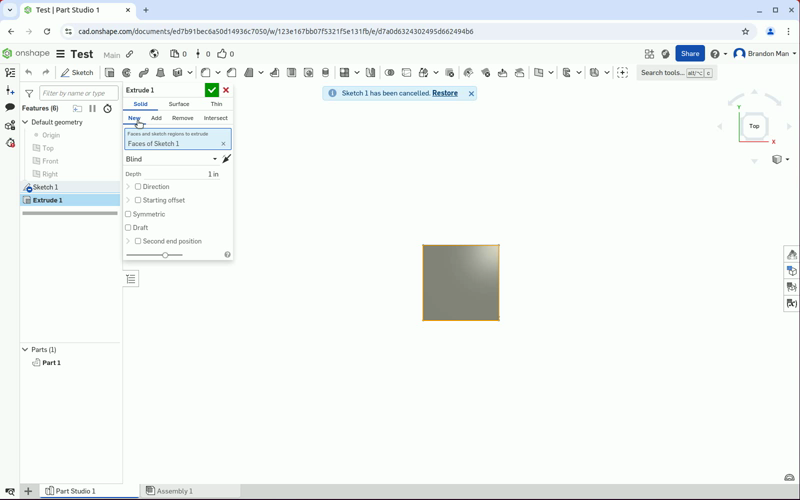
key(tab, 4)
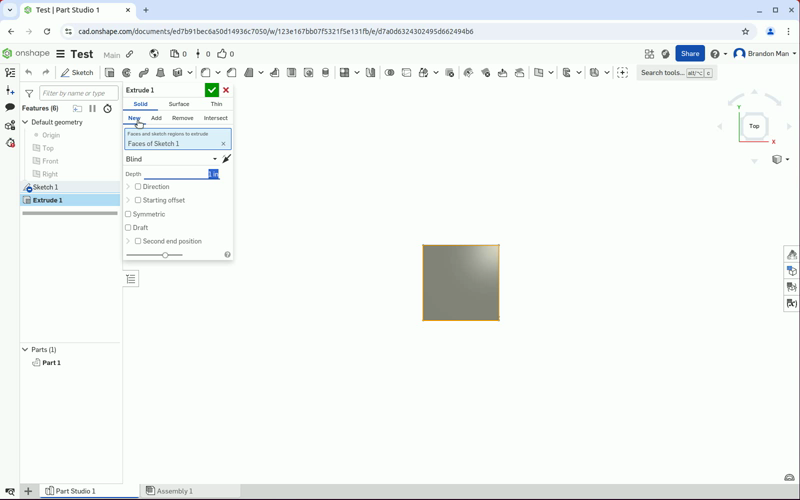
text(0.481)
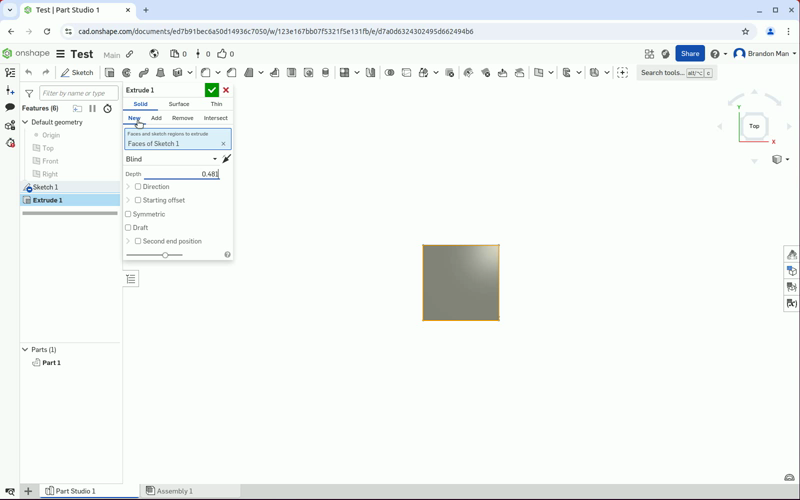
key(enter)
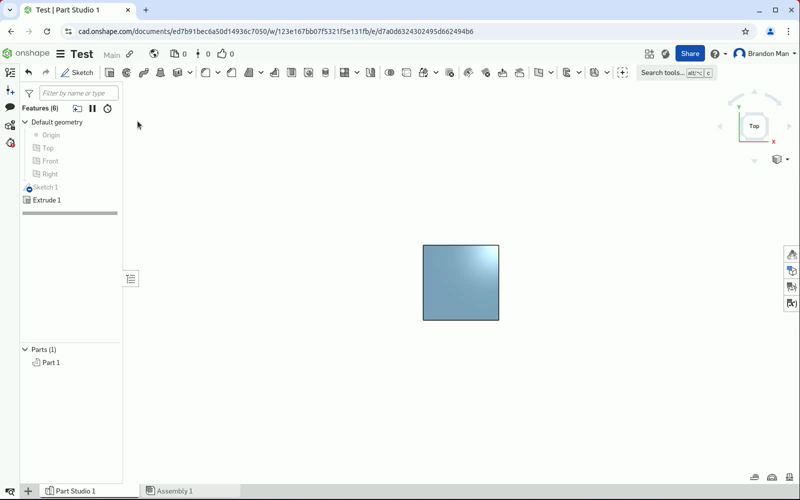
key(shift+h)
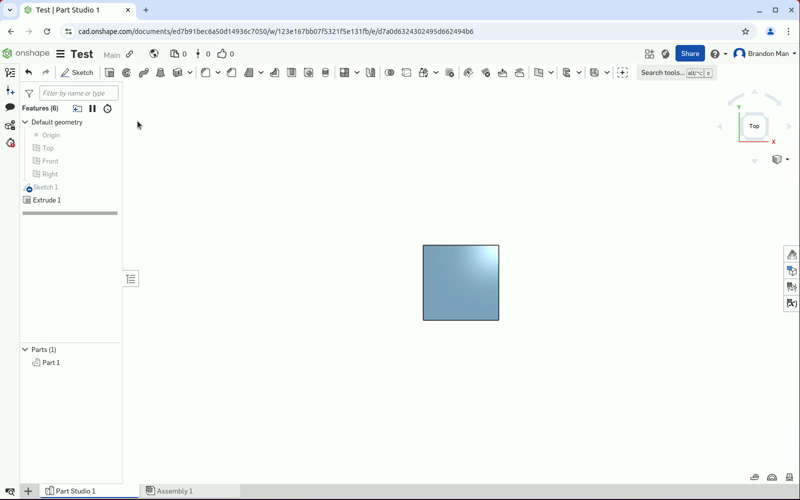
key(shift+h)
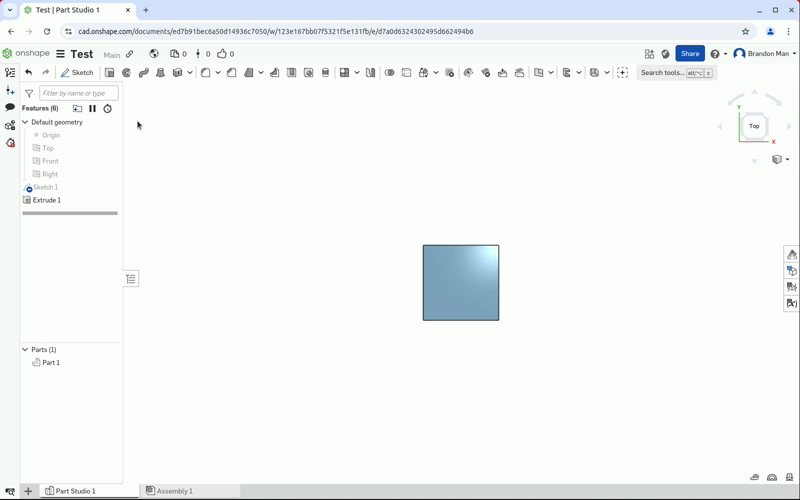
mouse_move(73, 189)
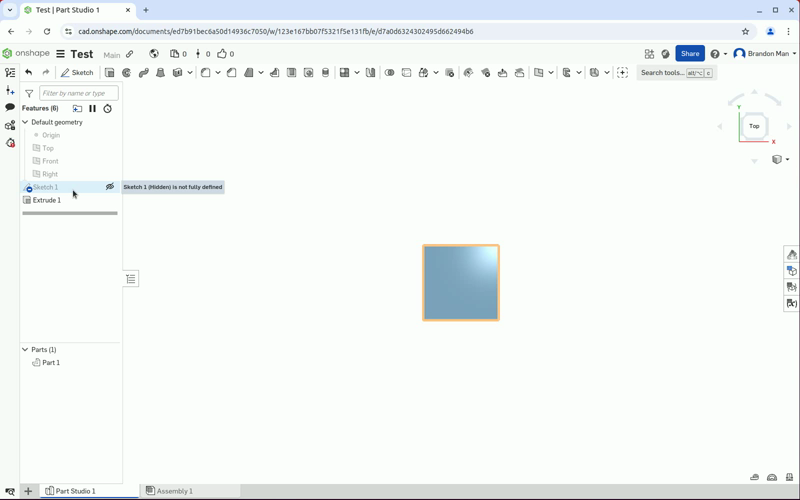
click(73, 189)
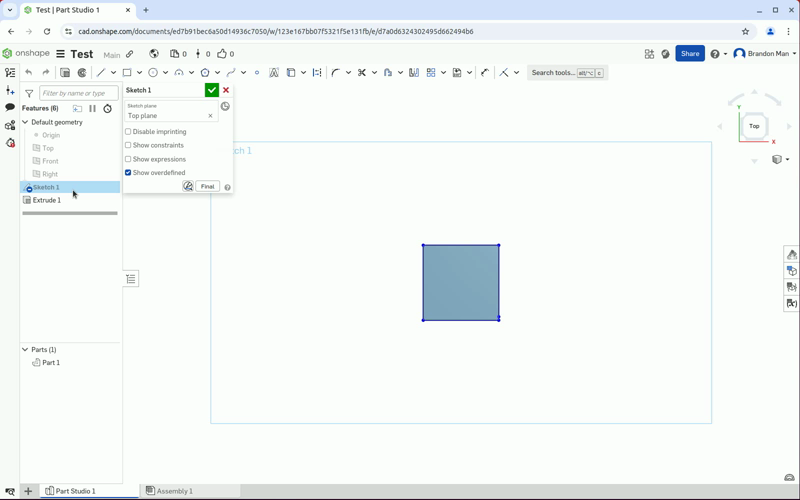
mouse_move(229, 92)
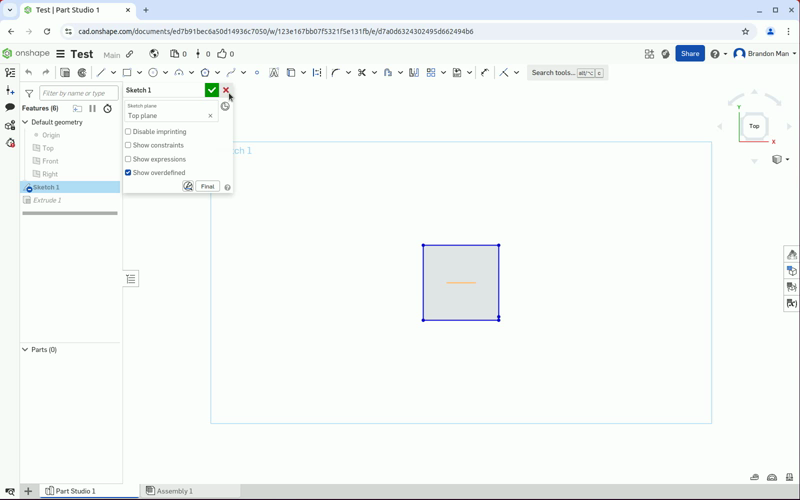
click(229, 92)
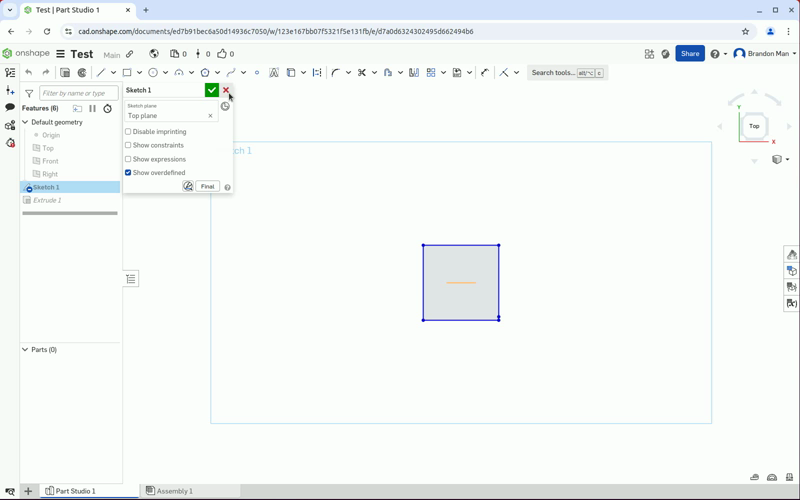
key(shift+s)
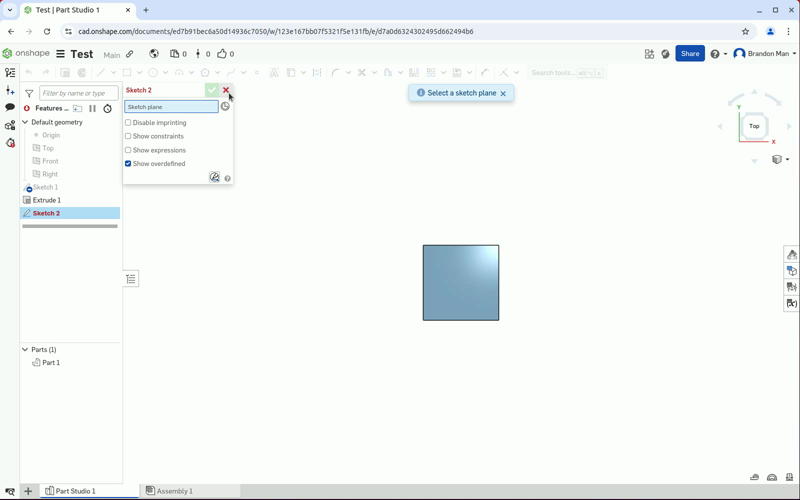
mouse_move(73, 150)
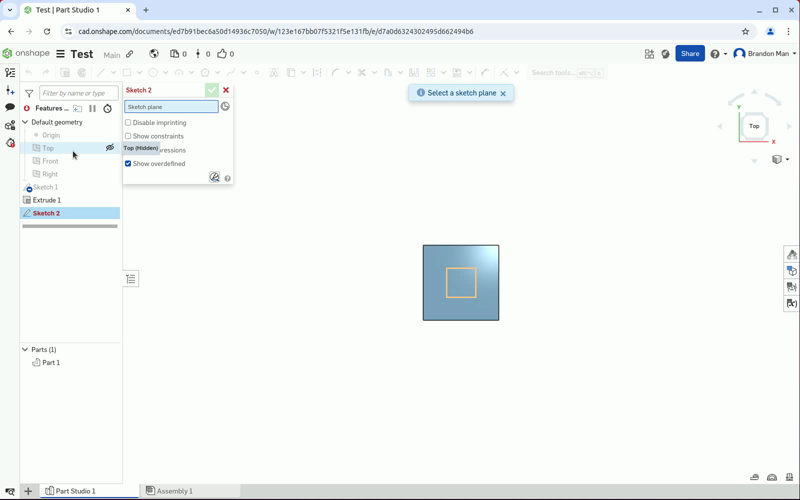
click(73, 150)
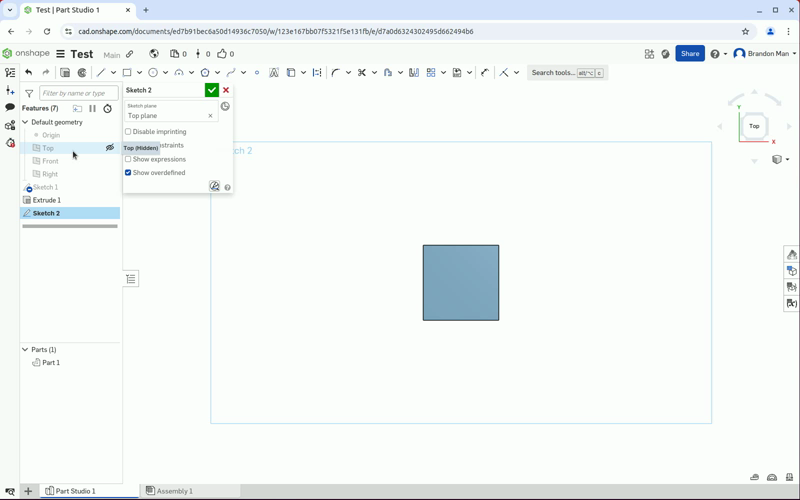
mouse_move(73, 352)
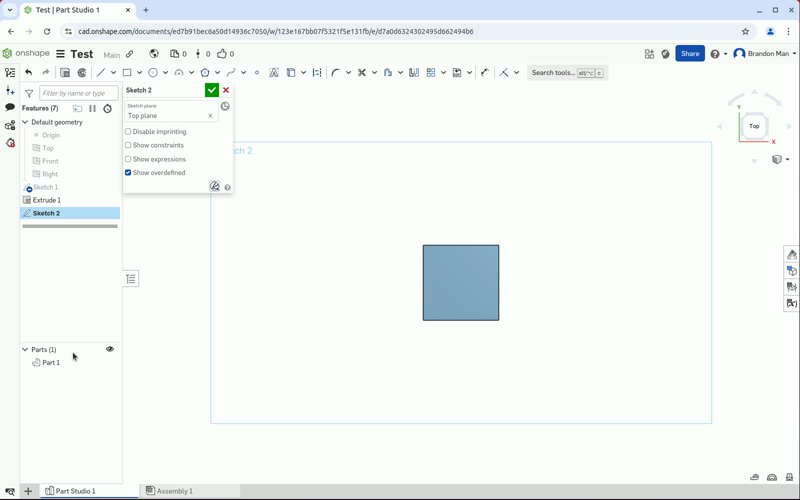
key(y)
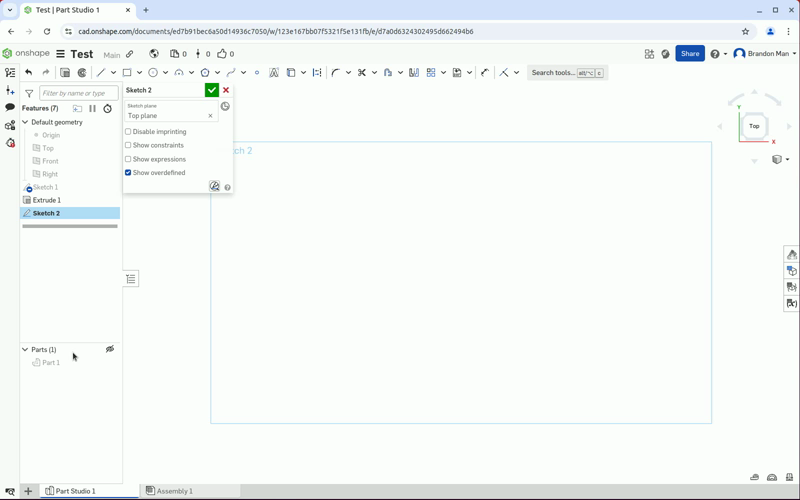
key(l)
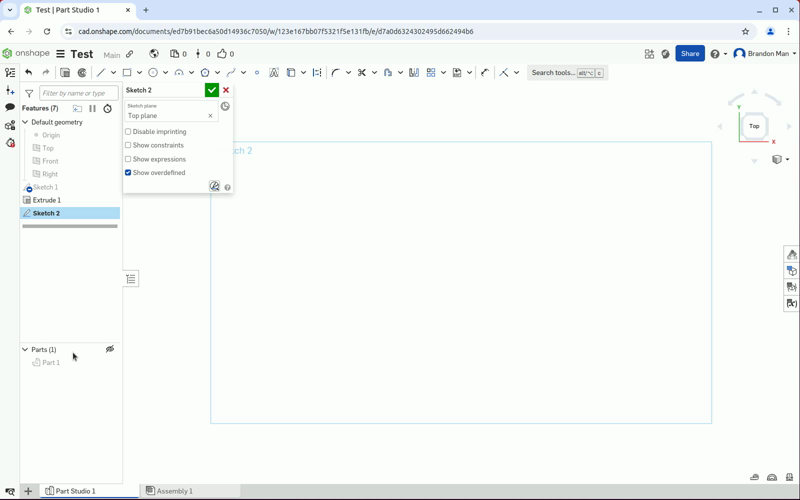
key_down(shift)
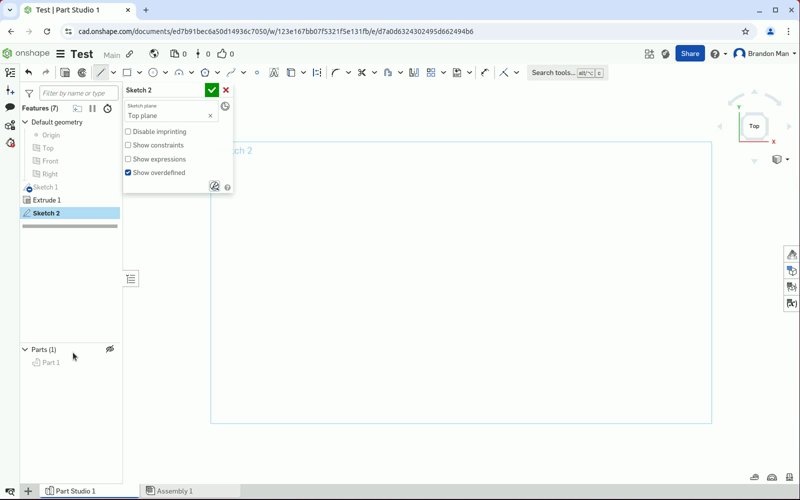
mouse_move(569, 316)
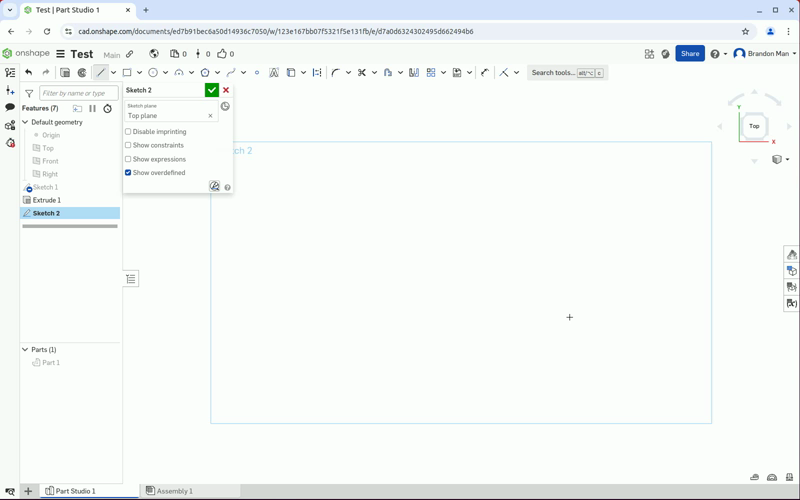
click(569, 316)
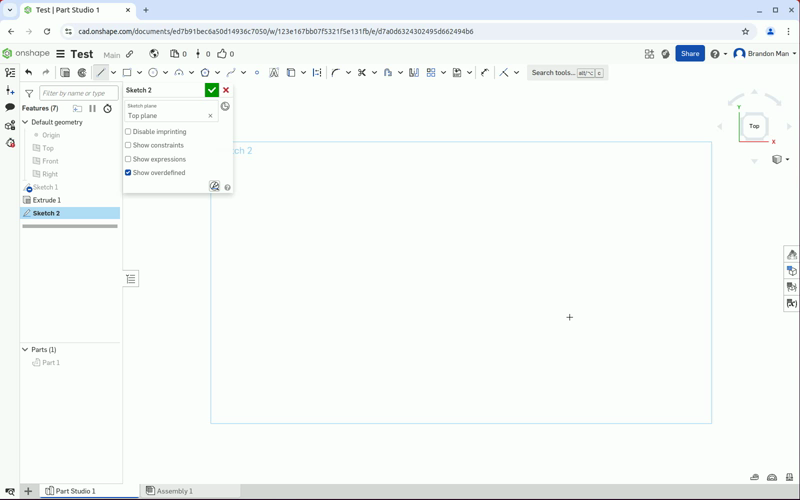
key_up(shift)
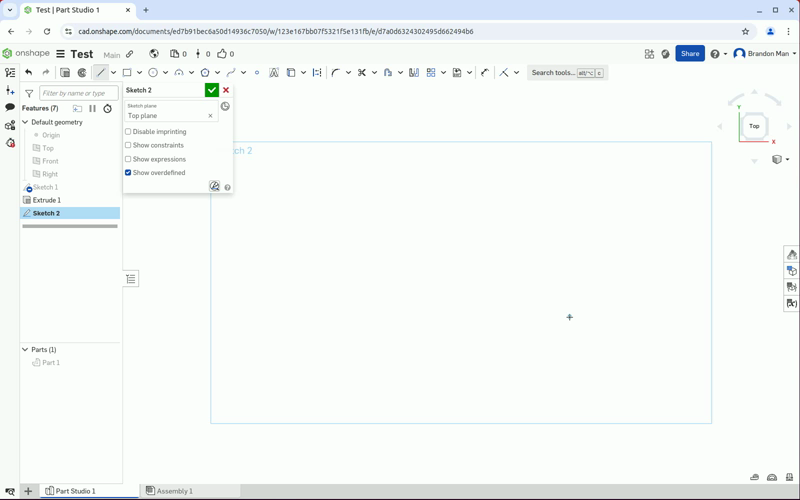
key_down(shift)
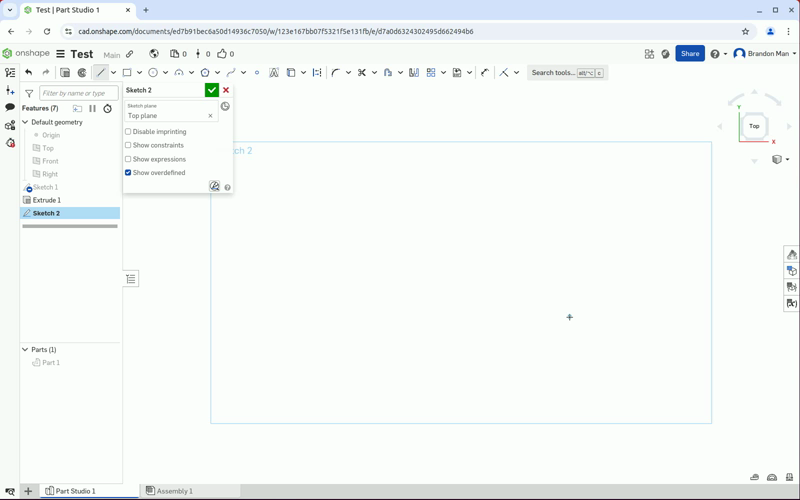
mouse_move(589, 316)
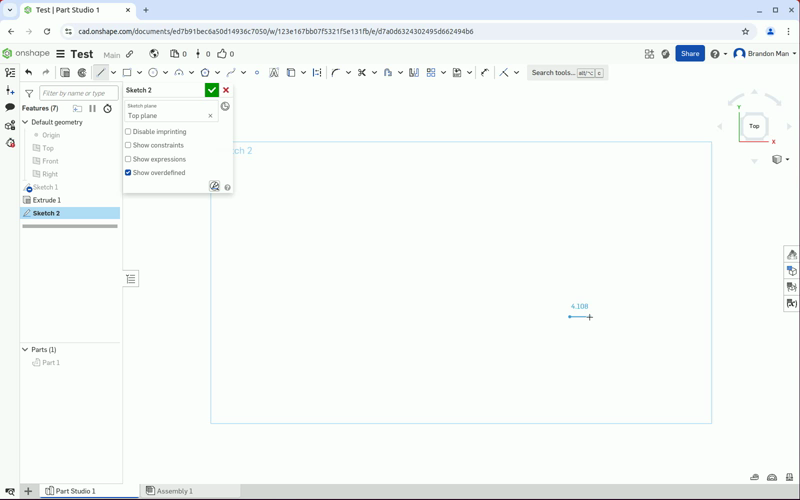
mouse_move(573, 316)
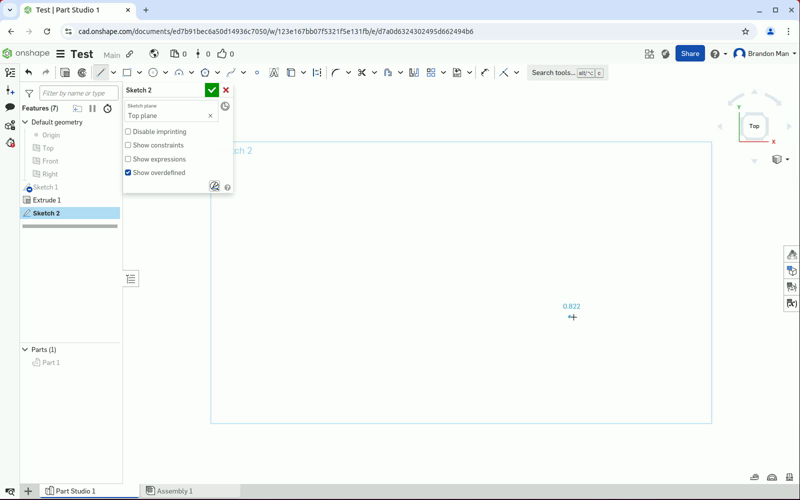
scroll(6)
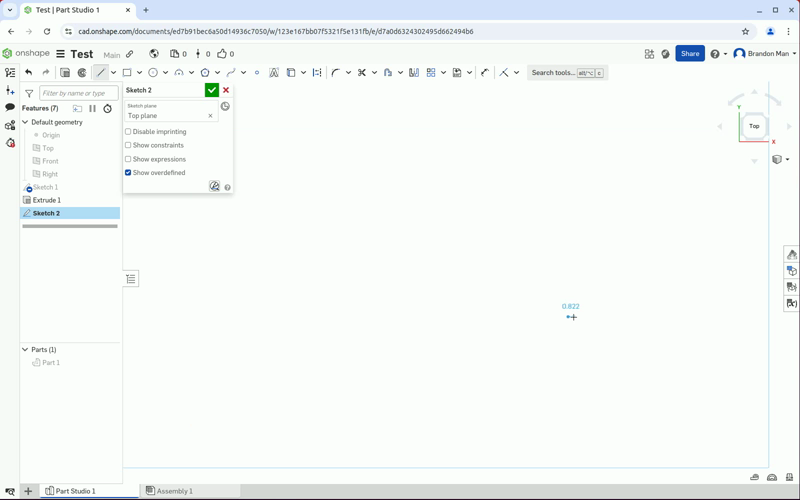
scroll(6)
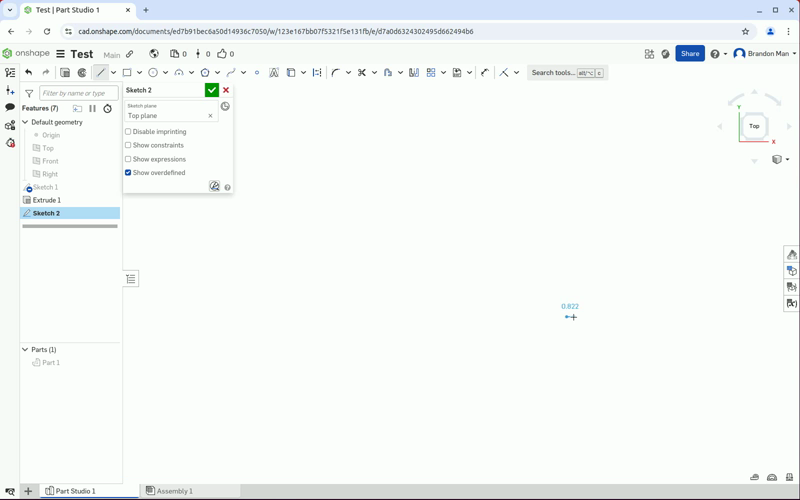
scroll(6)
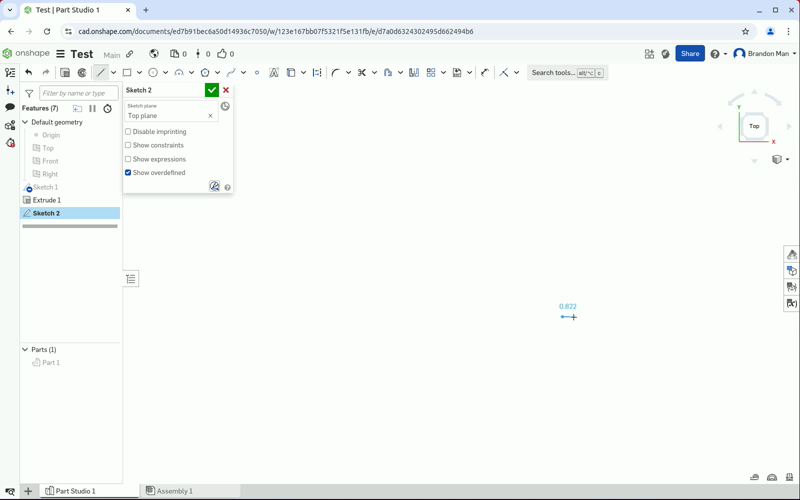
scroll(6)
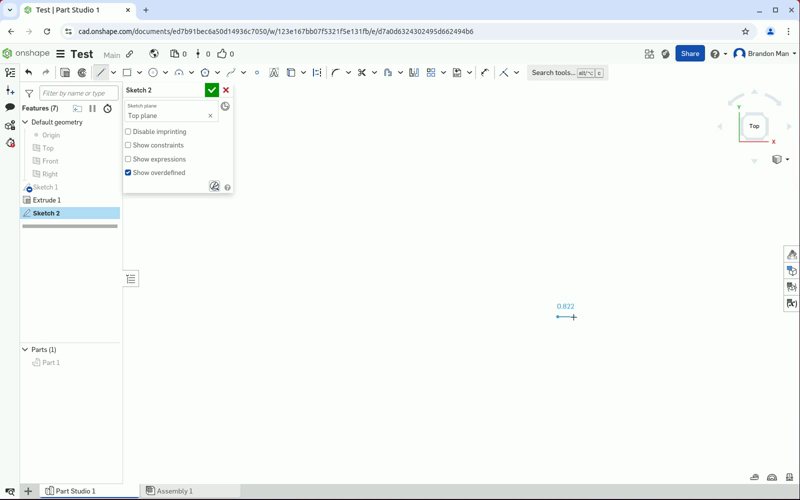
scroll(6)
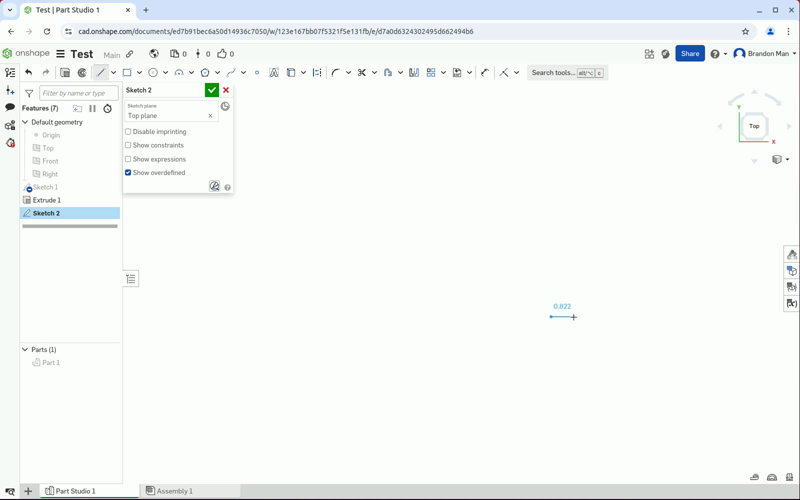
scroll(6)
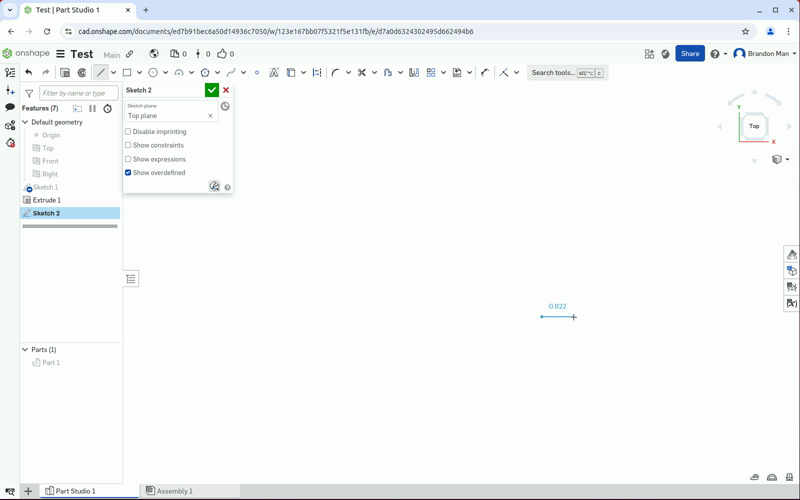
scroll(6)
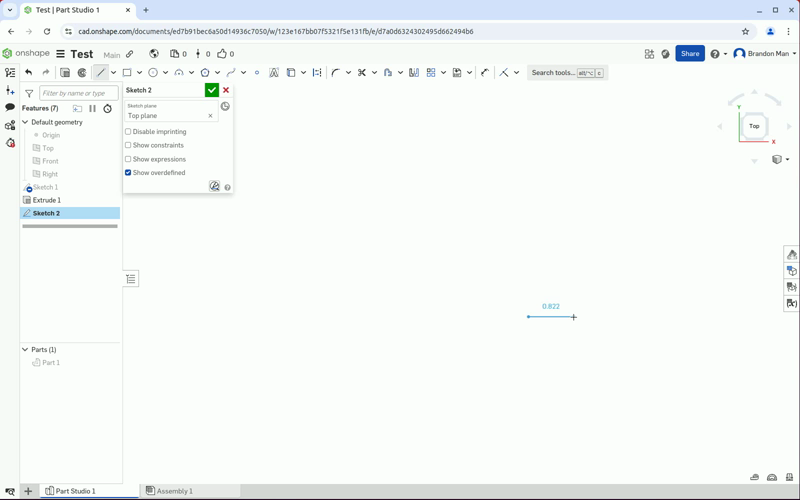
click(573, 316)
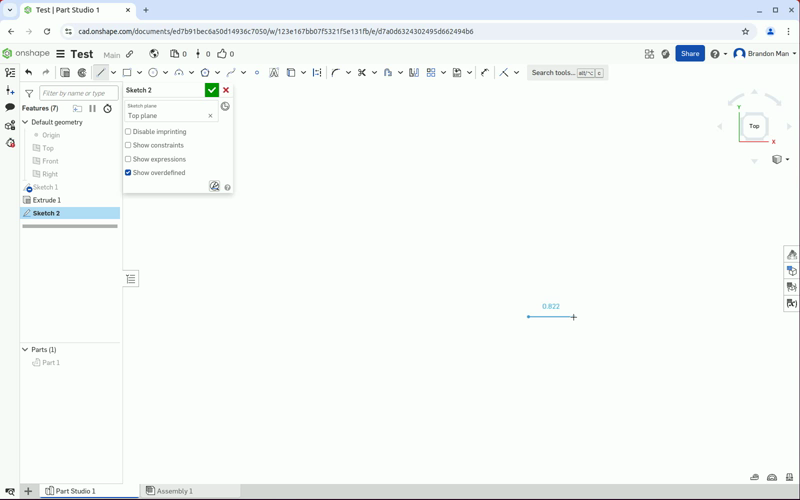
scroll(-6)
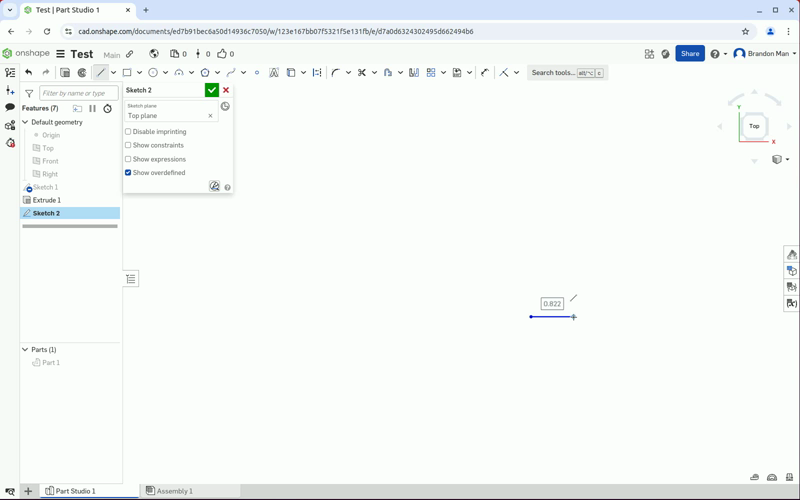
scroll(-6)
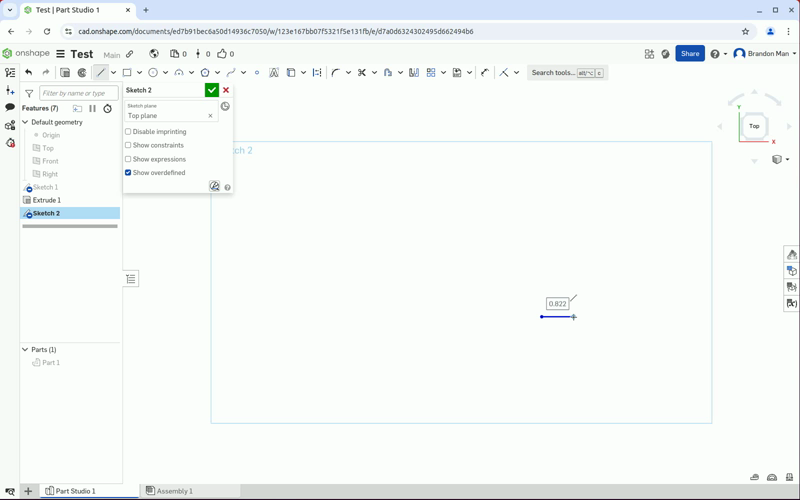
scroll(-6)
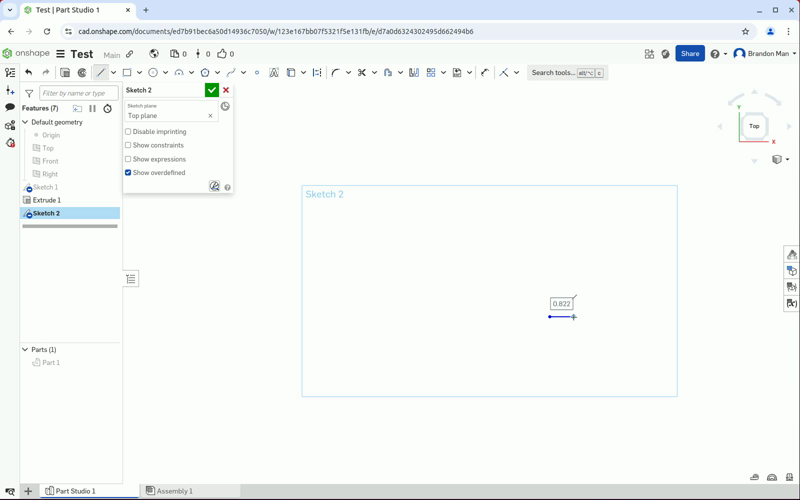
scroll(-6)
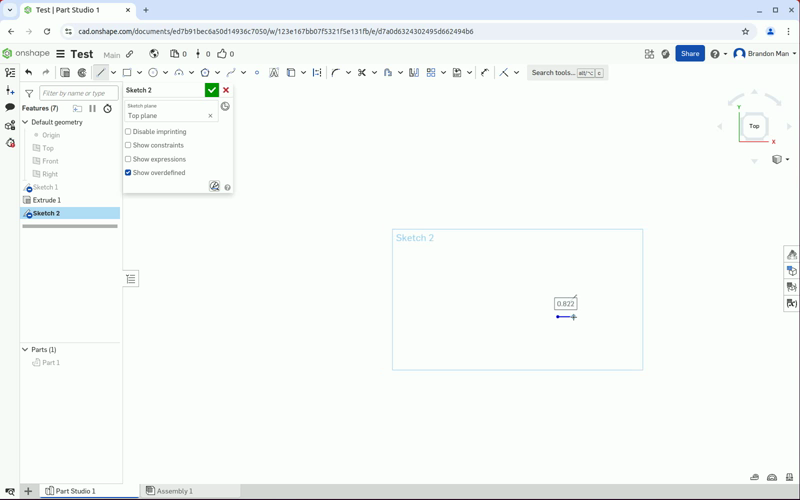
scroll(-6)
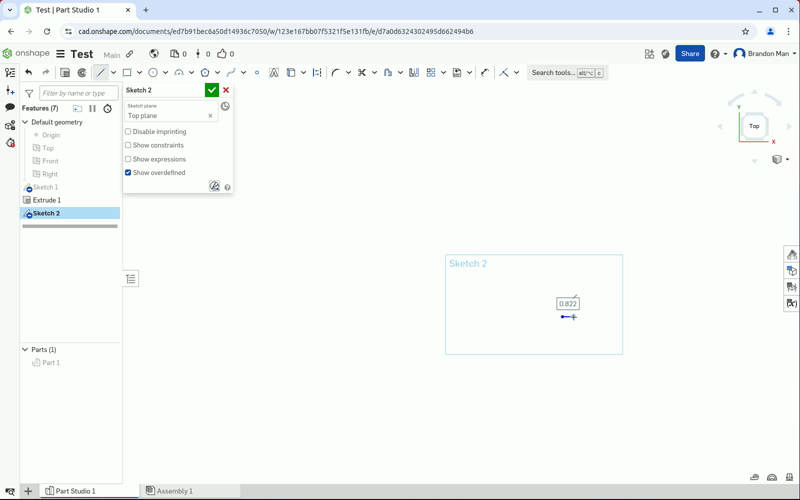
scroll(-6)
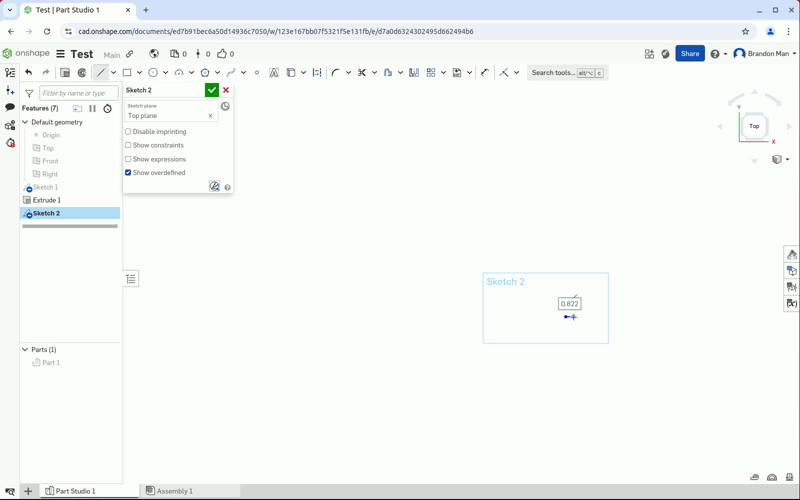
scroll(-6)
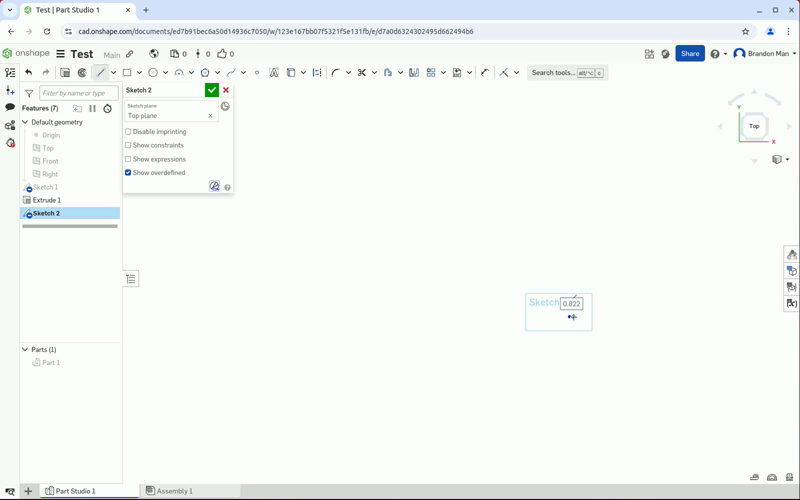
key_up(shift)
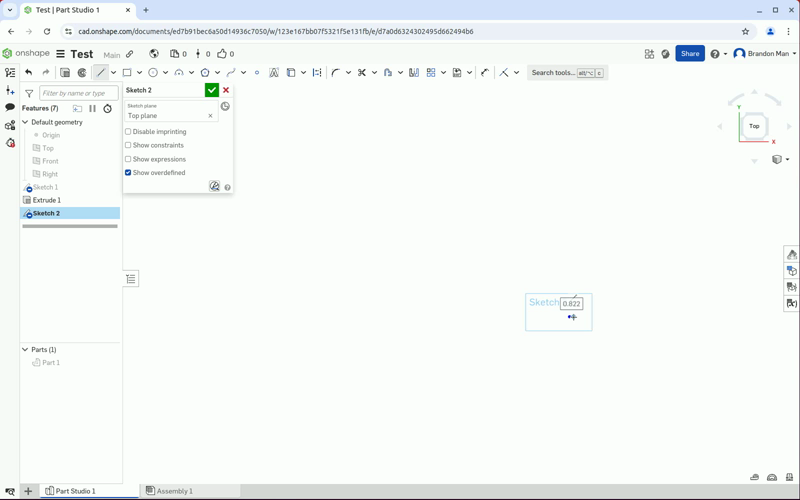
key_down(shift)
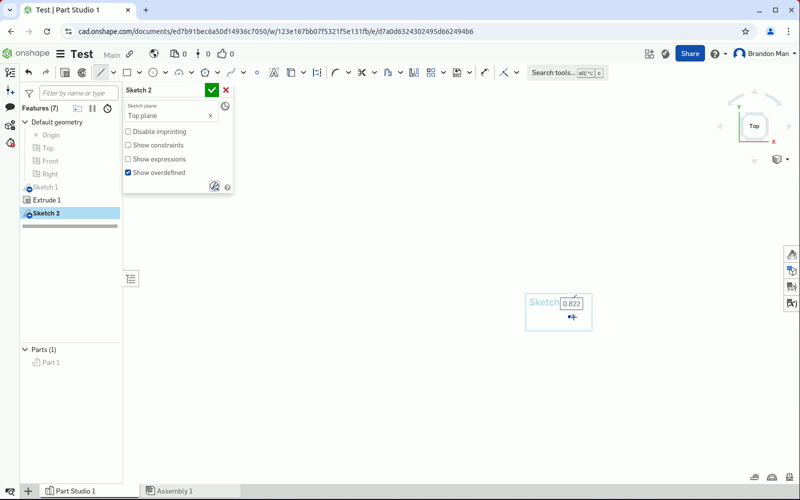
mouse_move(573, 245)
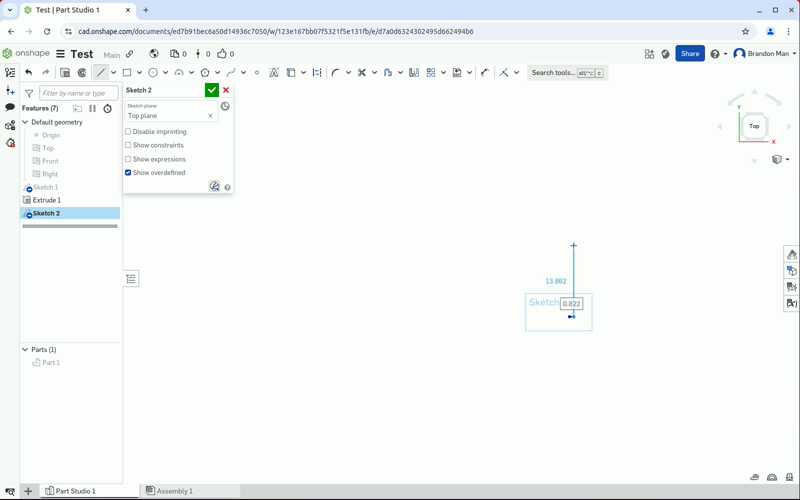
click(573, 245)
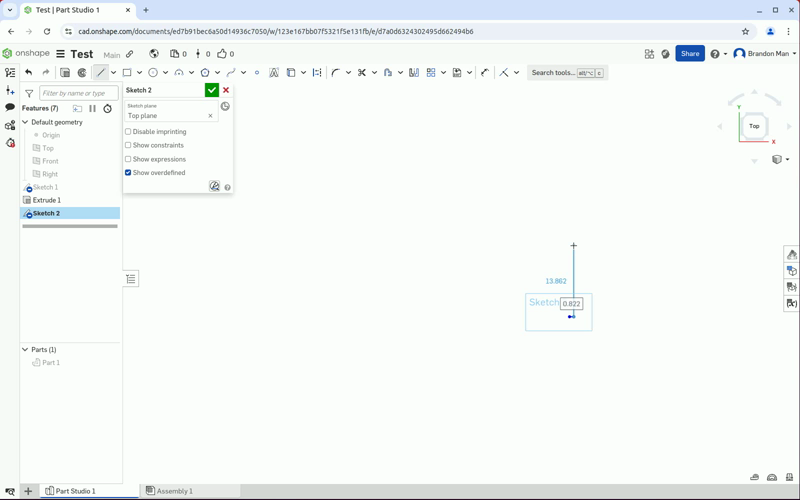
key_up(shift)
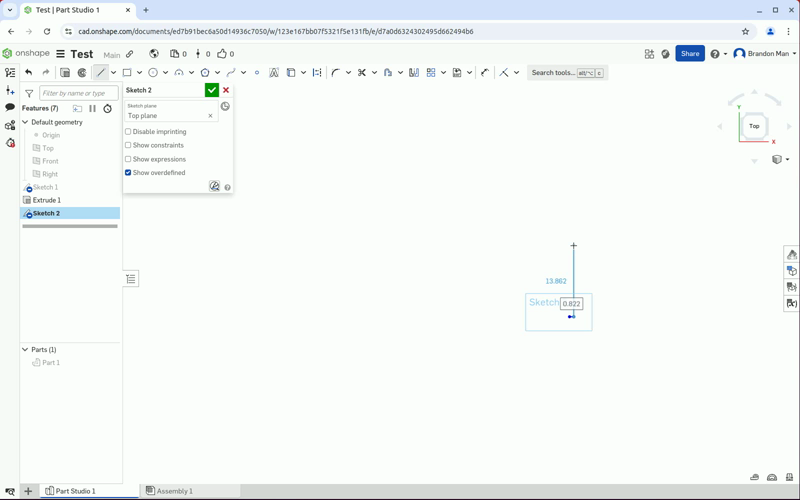
key_down(shift)
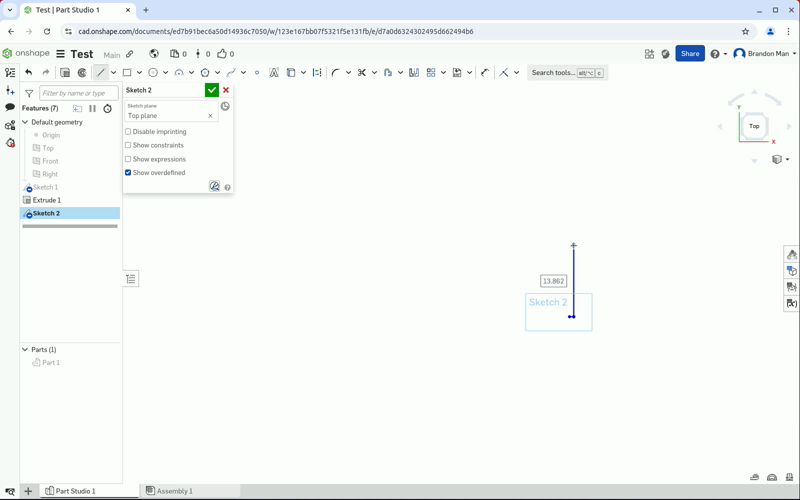
mouse_move(589, 245)
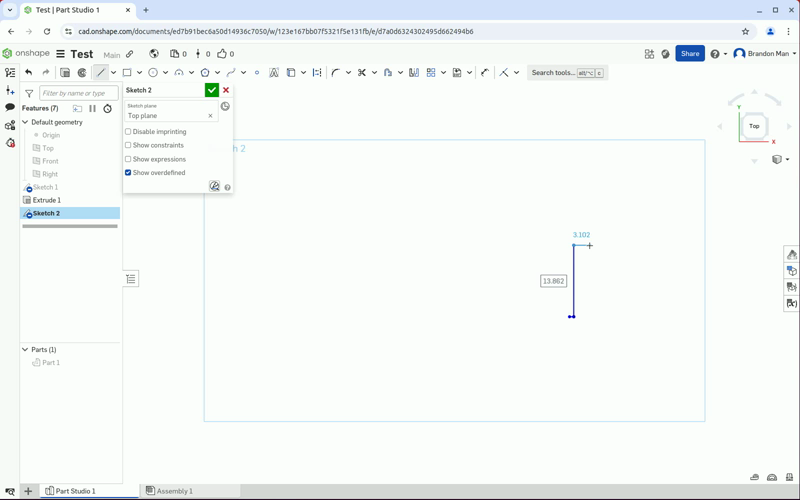
mouse_move(569, 245)
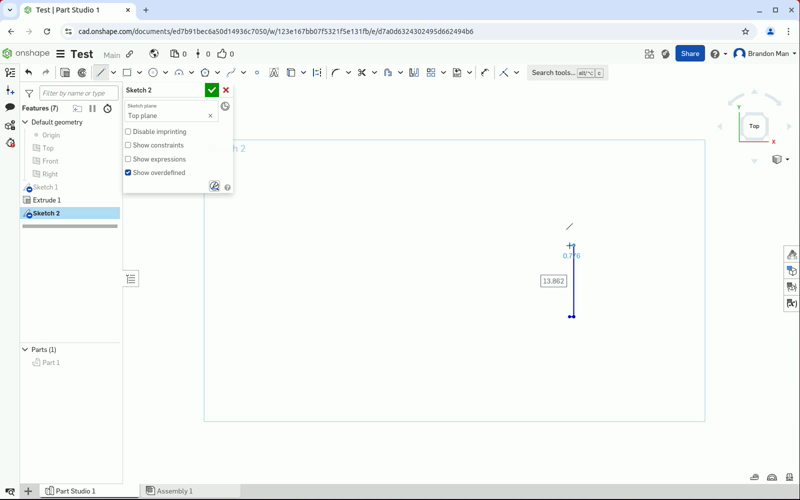
scroll(6)
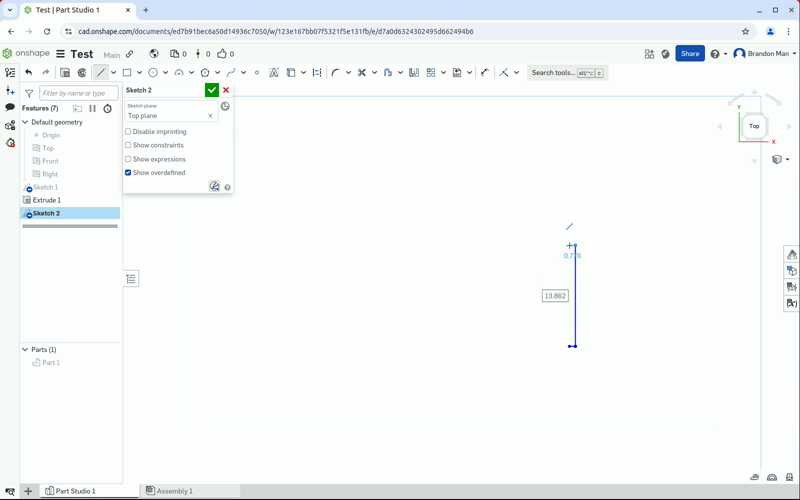
scroll(6)
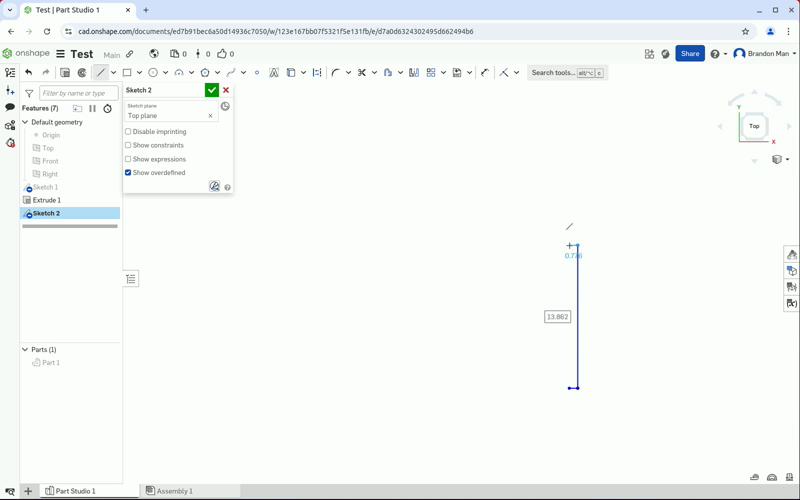
scroll(6)
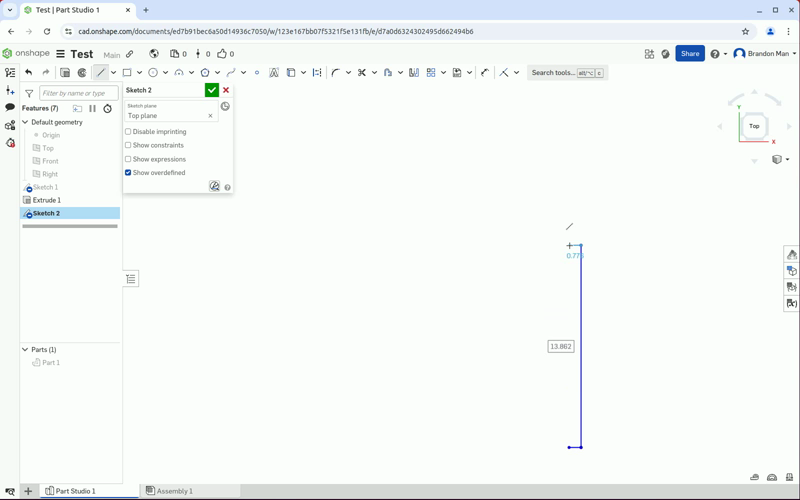
scroll(6)
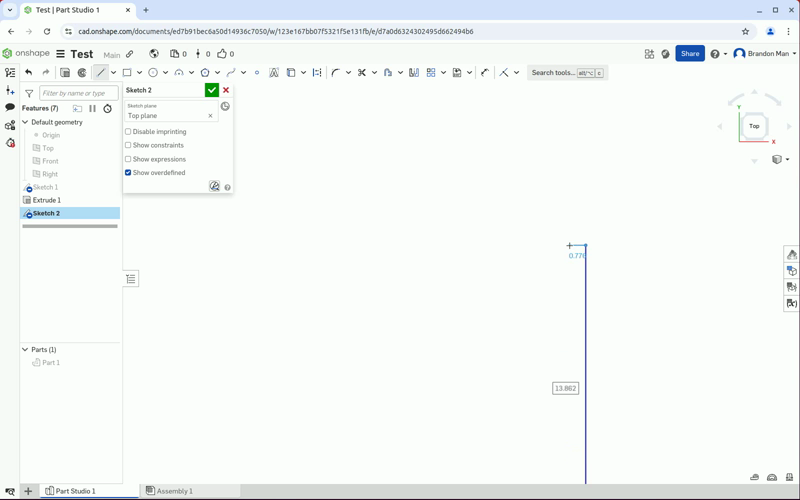
scroll(6)
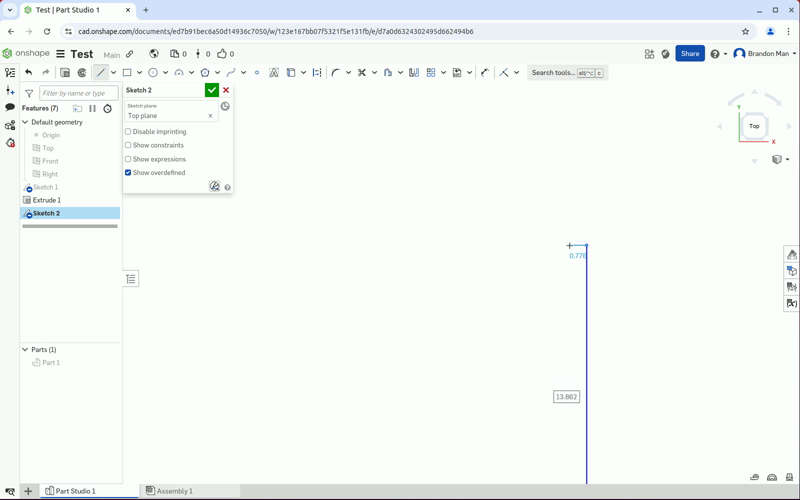
scroll(6)
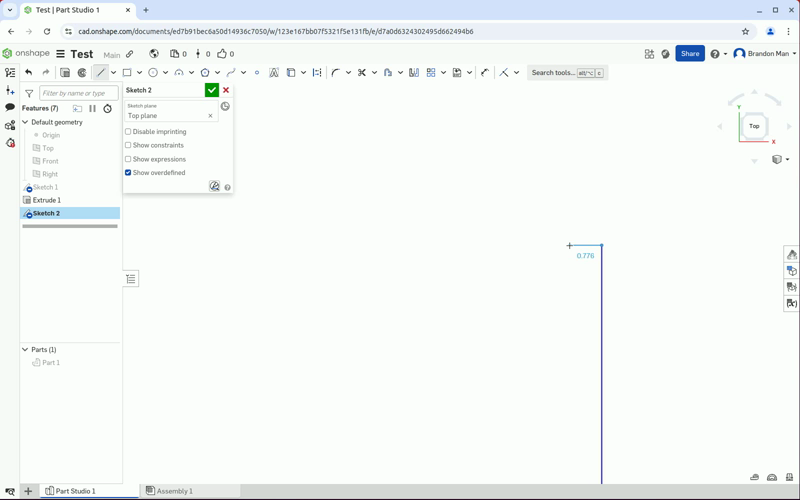
scroll(6)
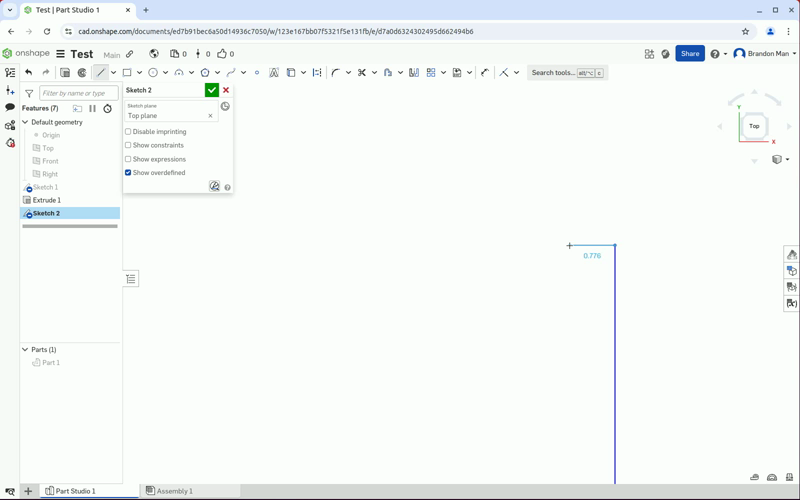
click(569, 245)
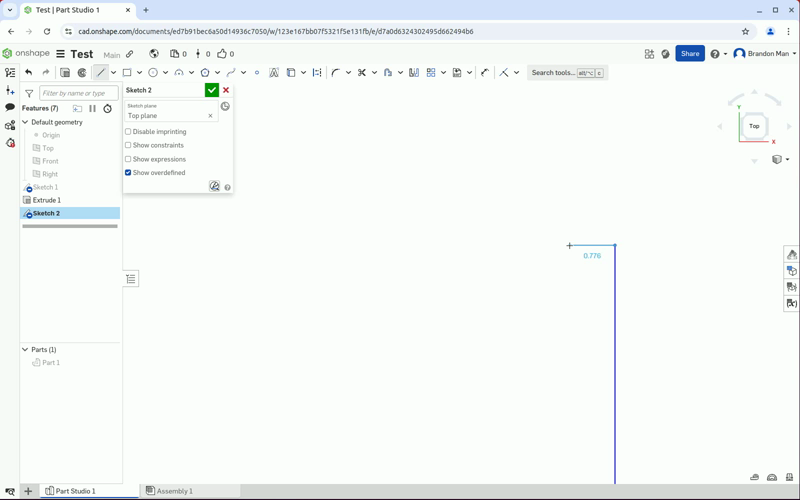
scroll(-6)
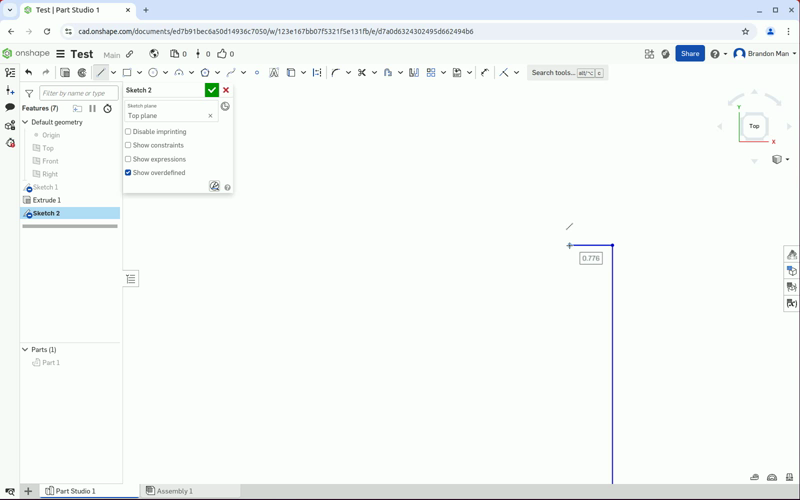
scroll(-6)
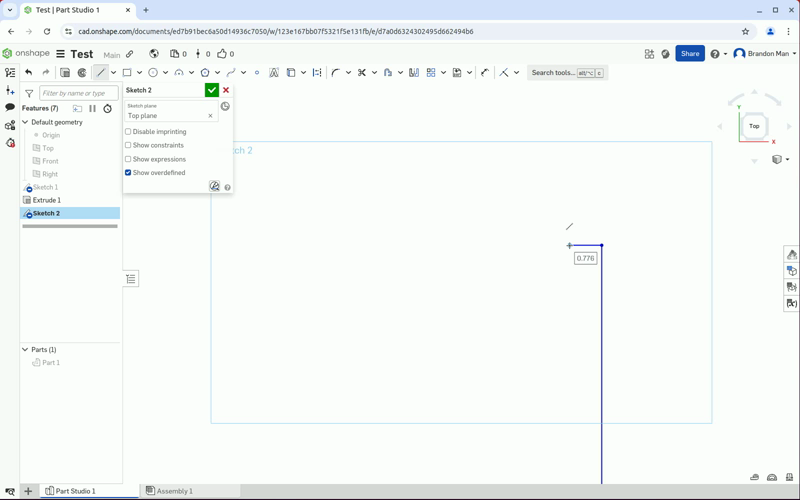
scroll(-6)
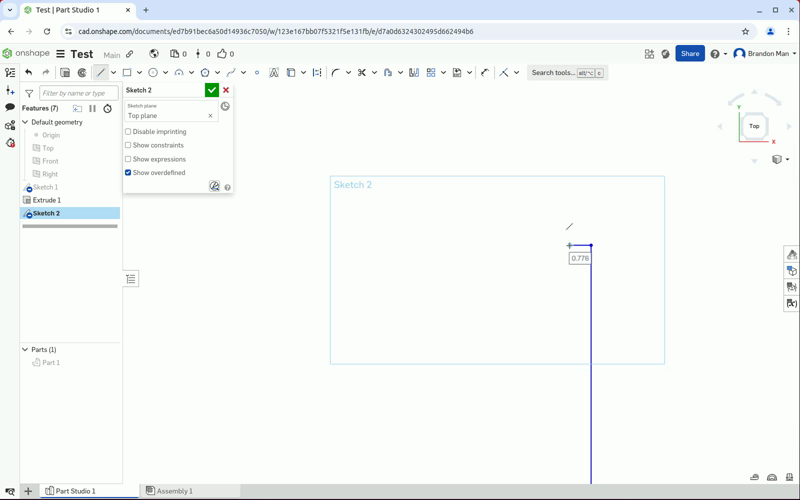
scroll(-6)
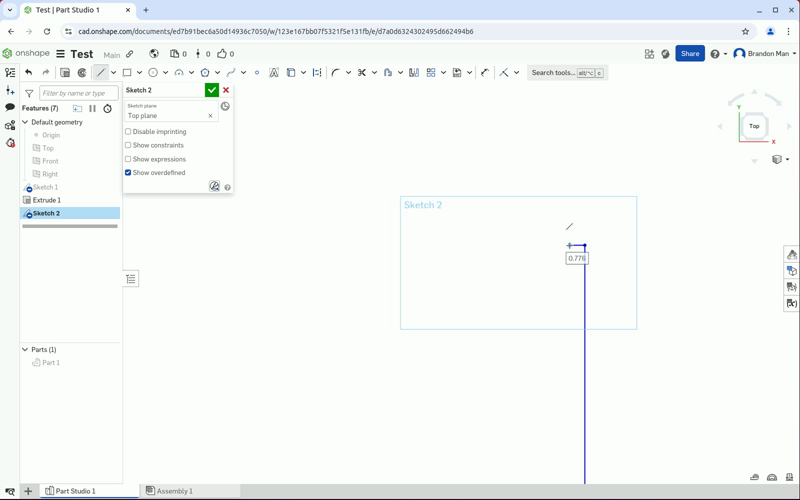
scroll(-6)
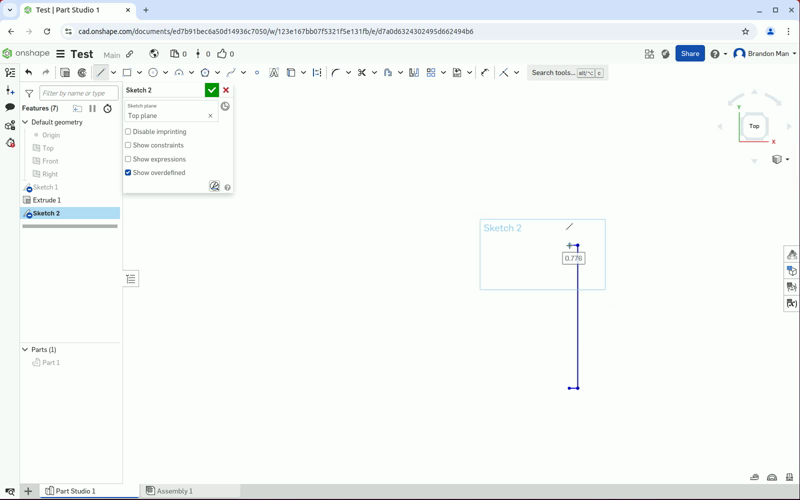
scroll(-6)
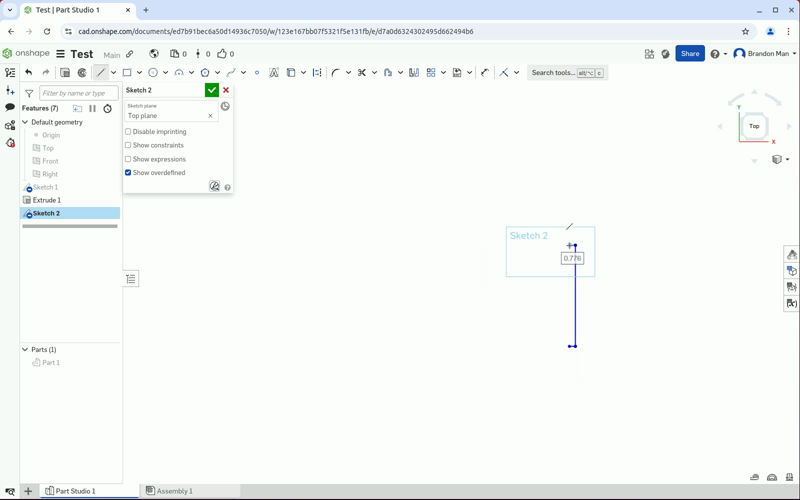
scroll(-6)
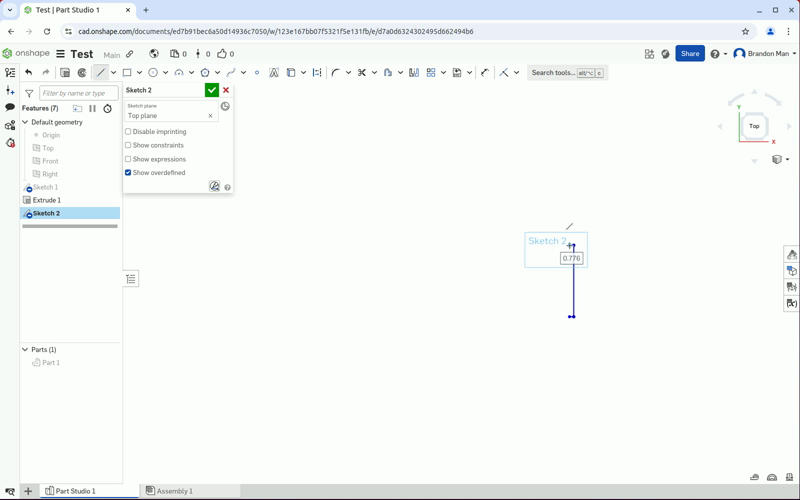
key_up(shift)
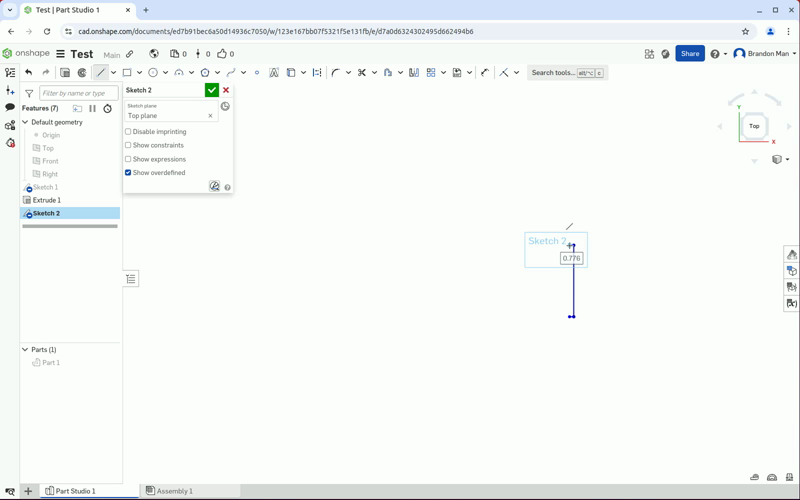
key_down(shift)
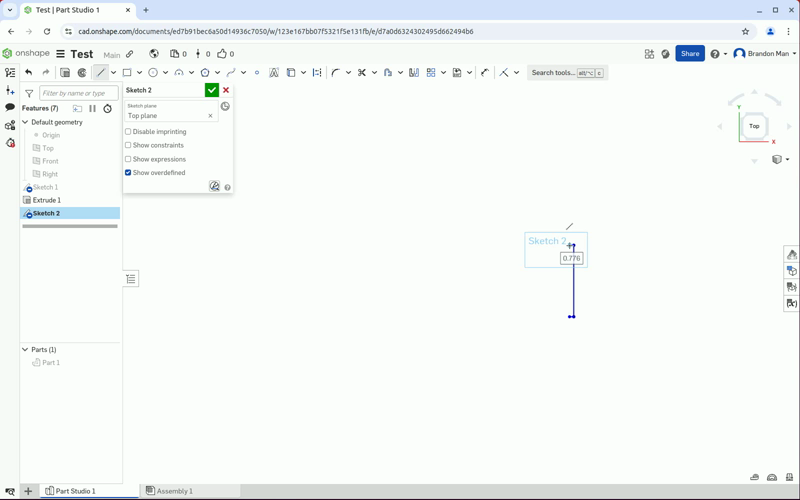
mouse_move(569, 316)
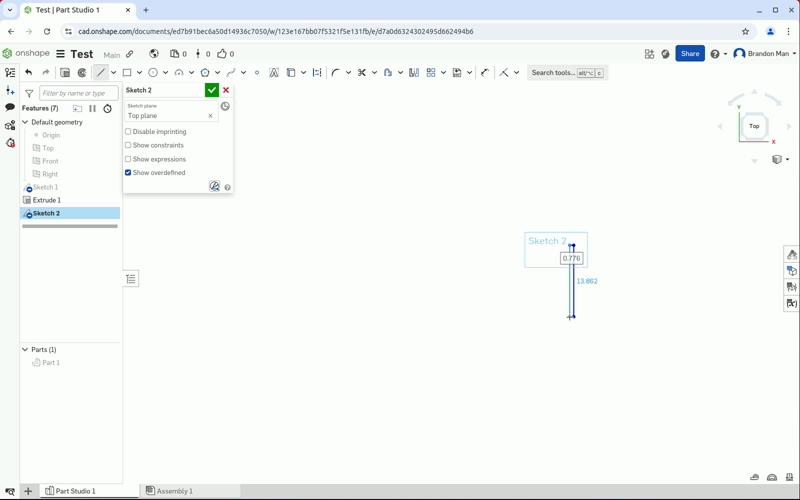
scroll(6)
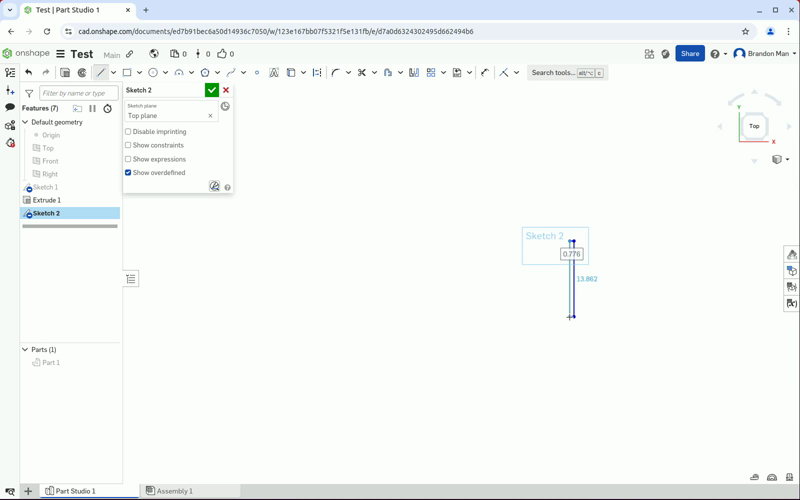
scroll(6)
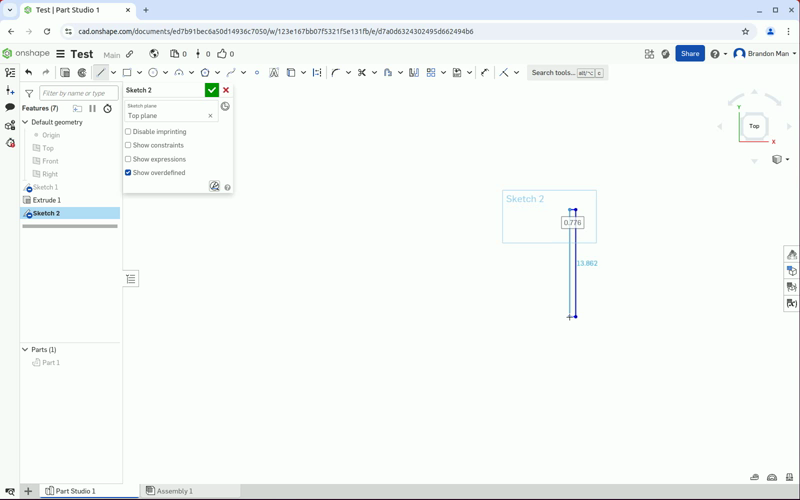
scroll(6)
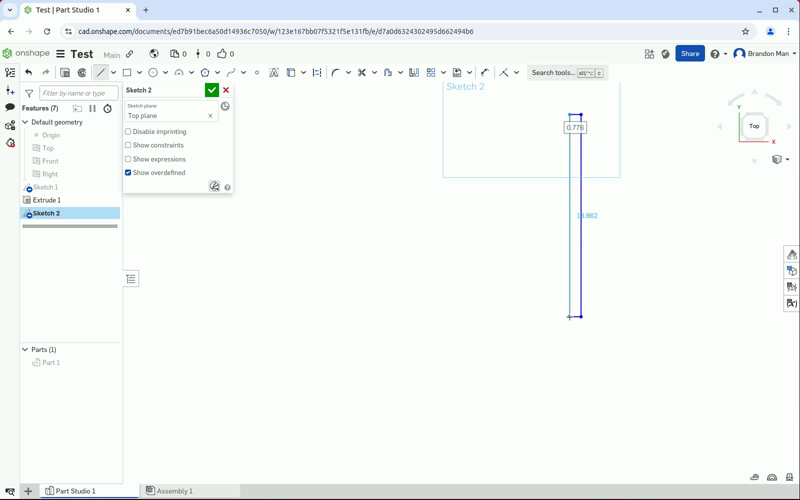
scroll(6)
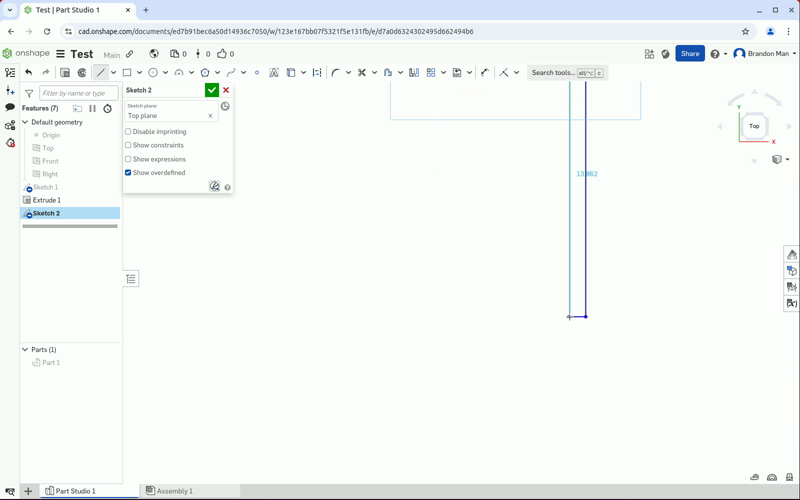
scroll(6)
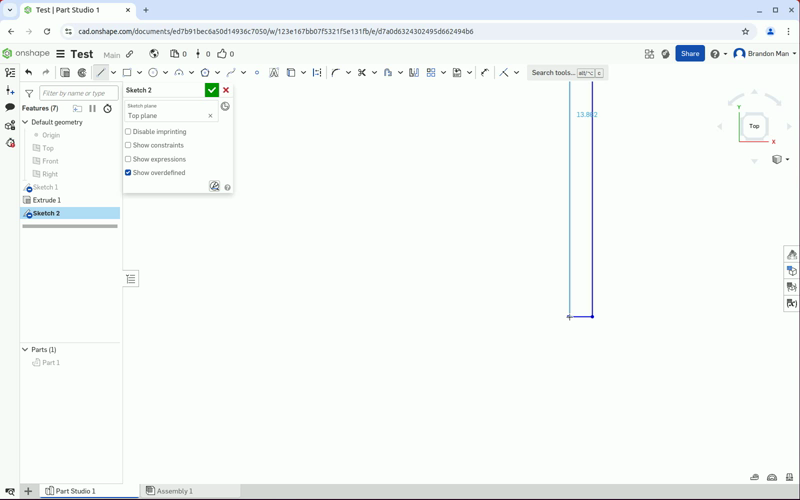
scroll(6)
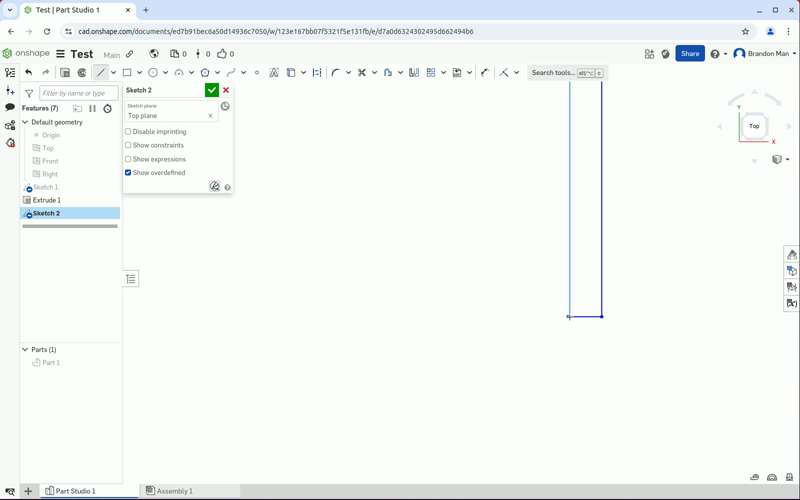
scroll(6)
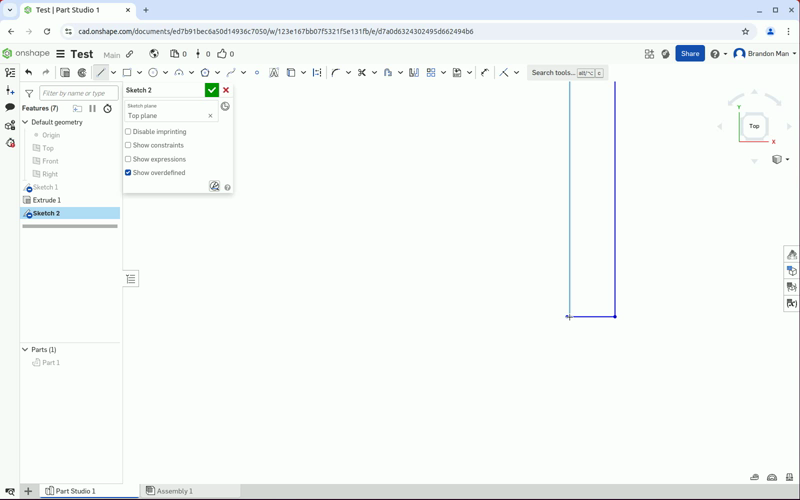
key_up(shift)
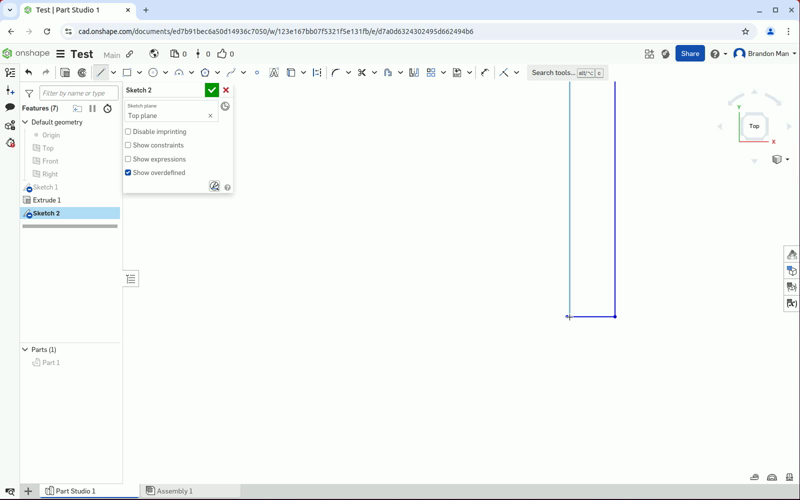
click(569, 316)
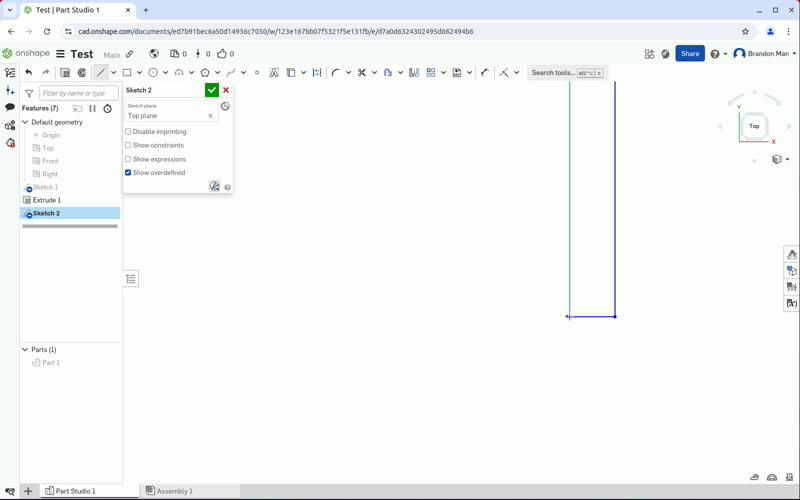
scroll(-6)
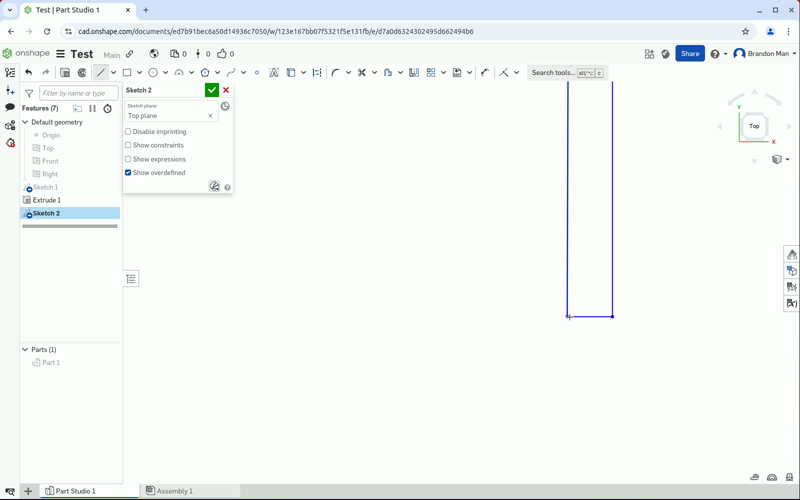
scroll(-6)
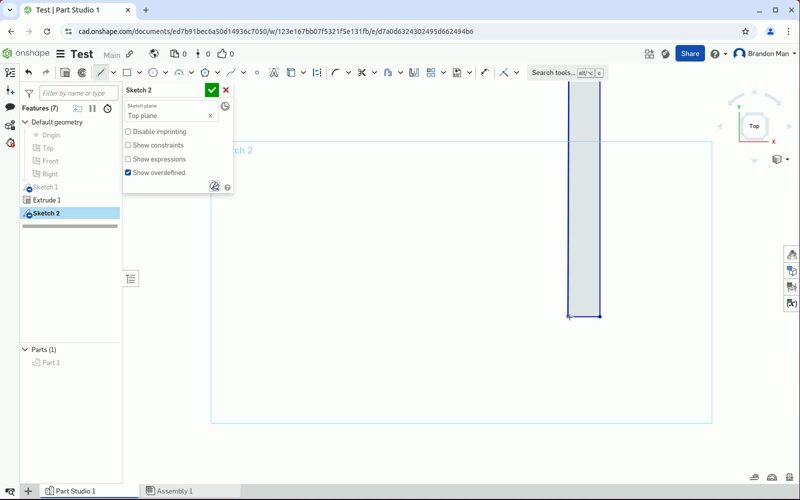
scroll(-6)
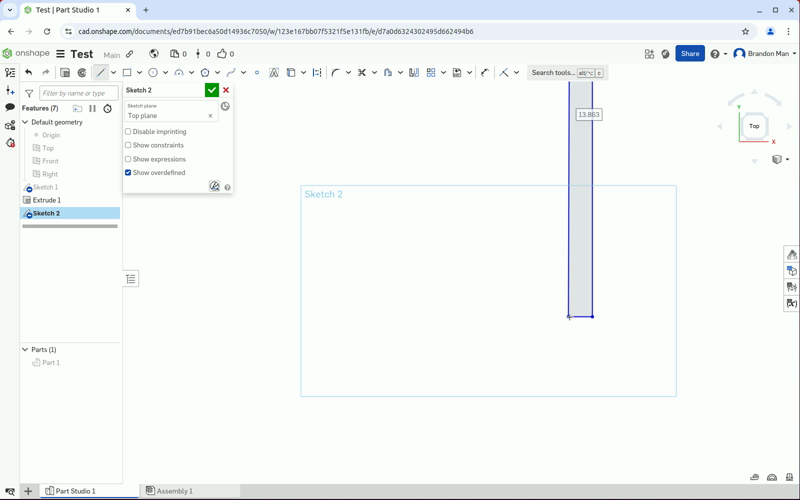
scroll(-6)
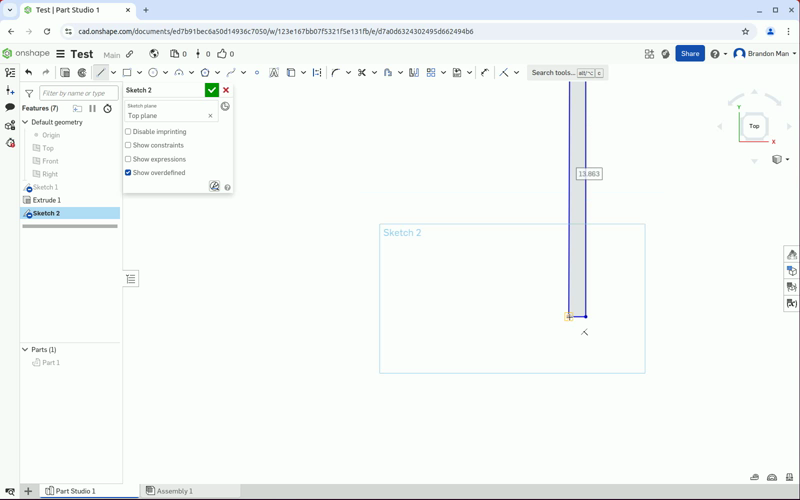
scroll(-6)
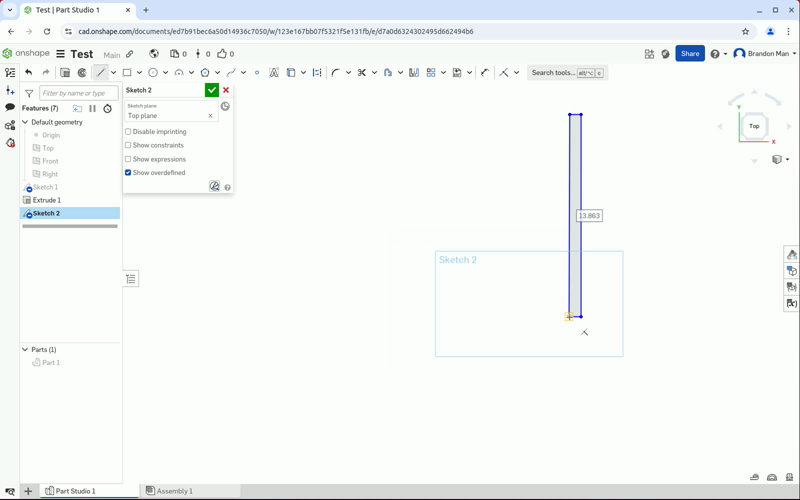
scroll(-6)
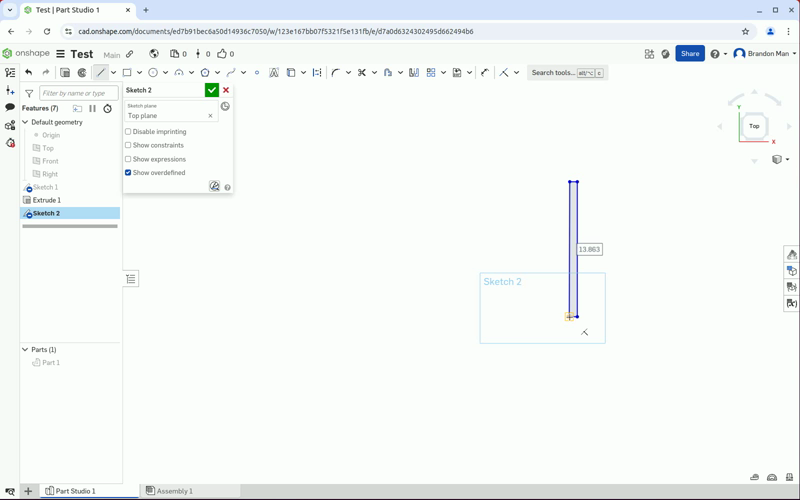
scroll(-6)
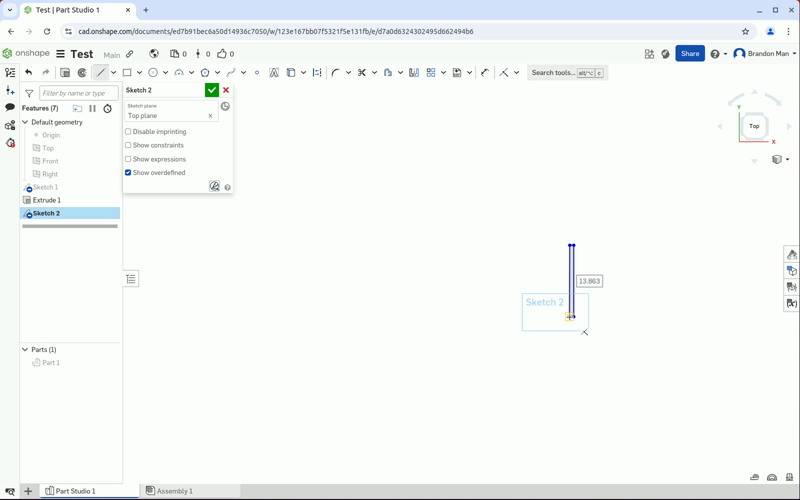
key(esc)
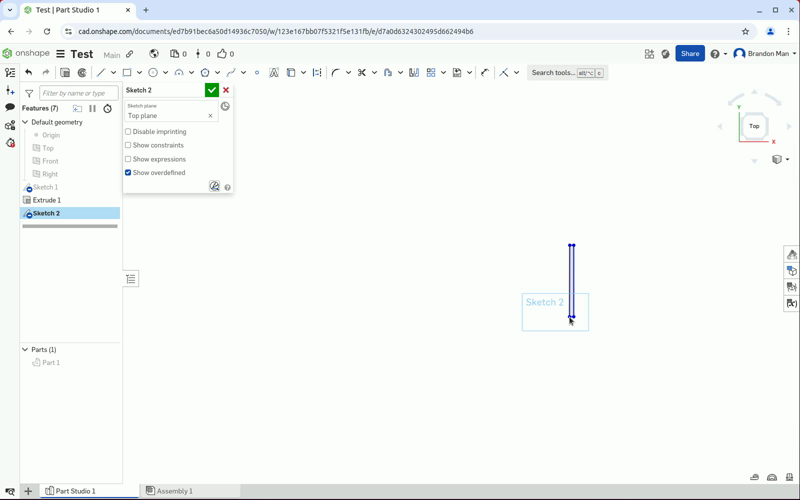
mouse_move(570, 263)
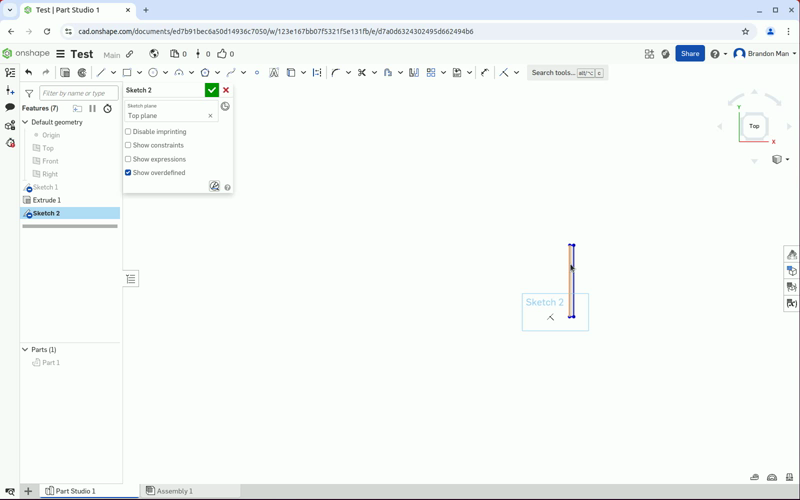
scroll(6)
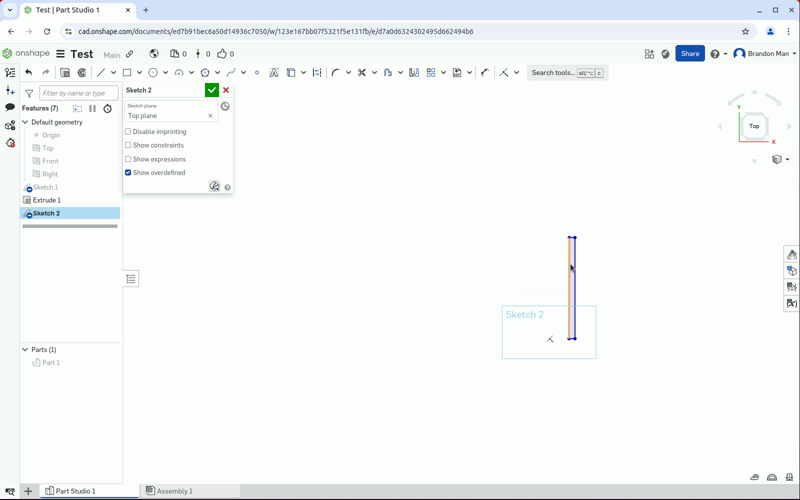
scroll(6)
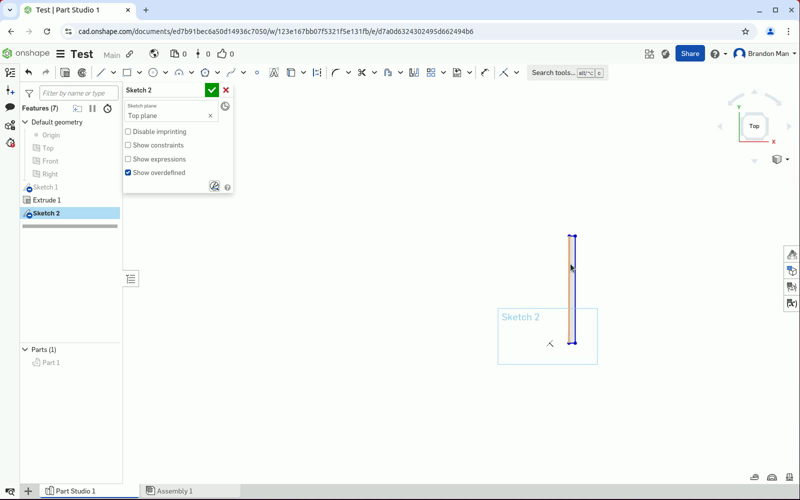
scroll(6)
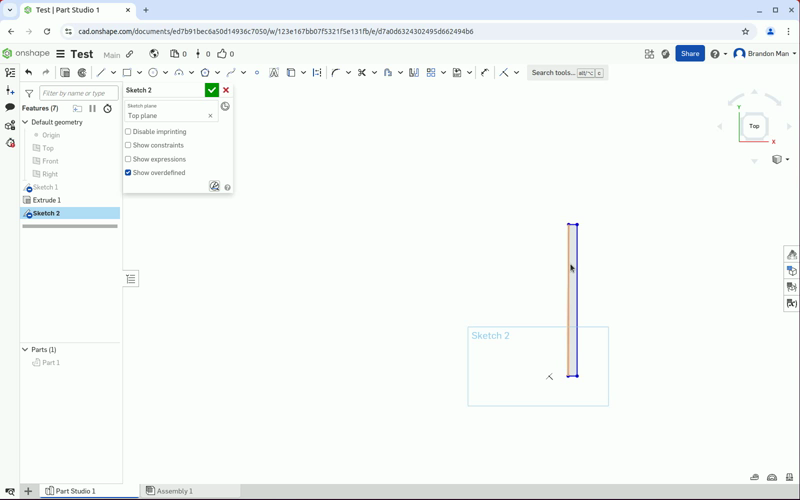
scroll(6)
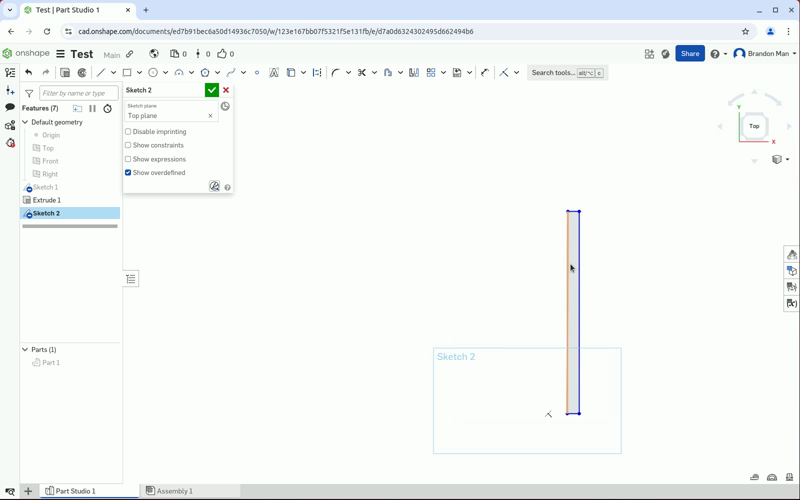
scroll(6)
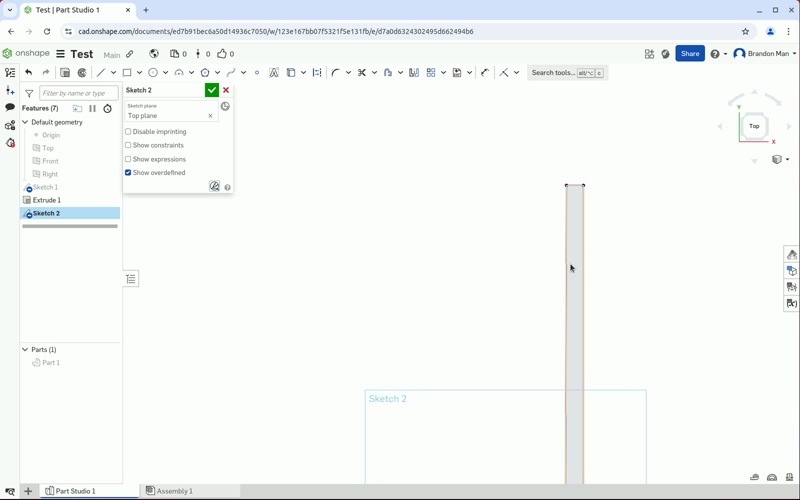
scroll(6)
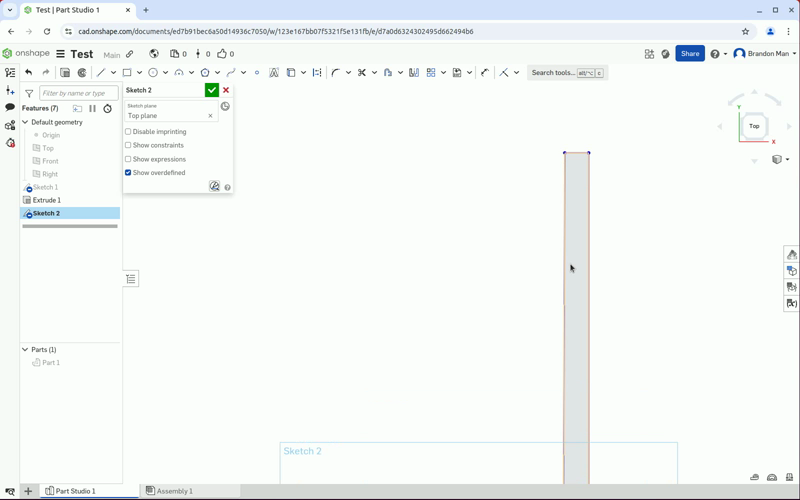
scroll(6)
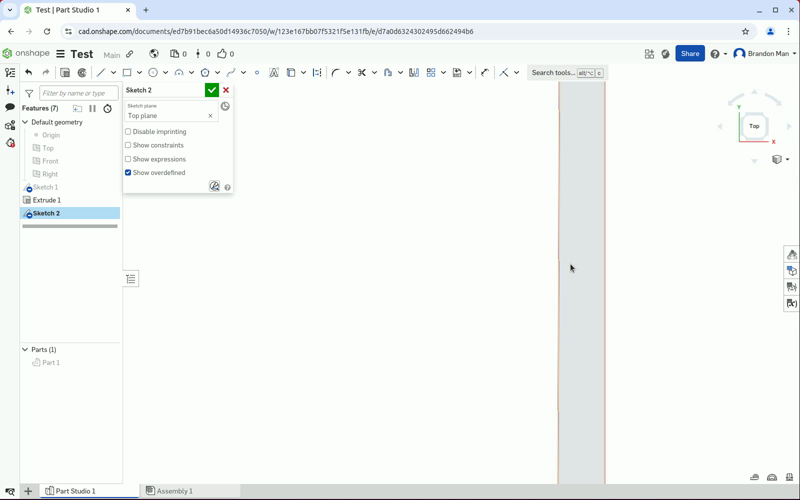
click(570, 263)
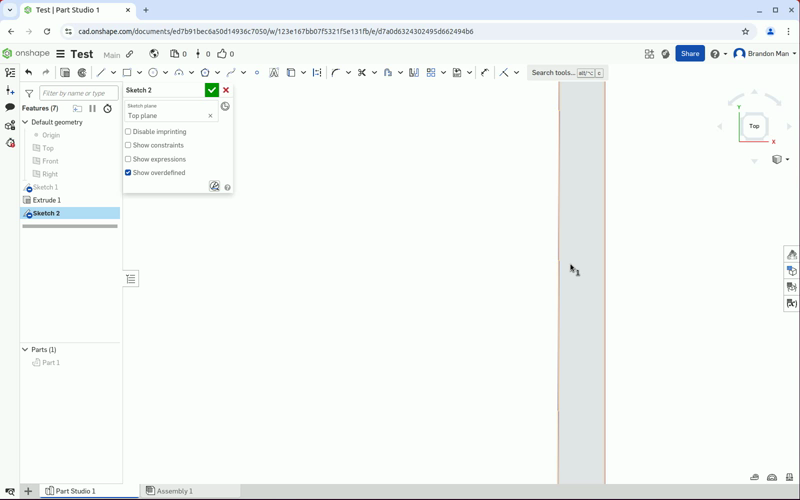
scroll(-6)
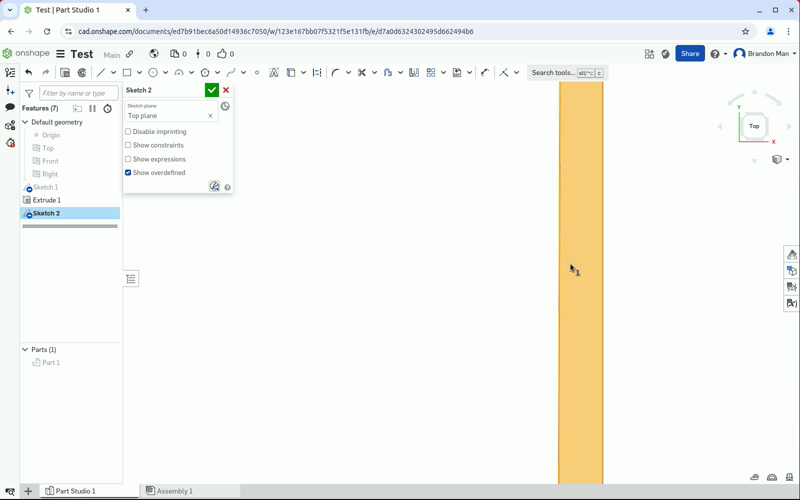
scroll(-6)
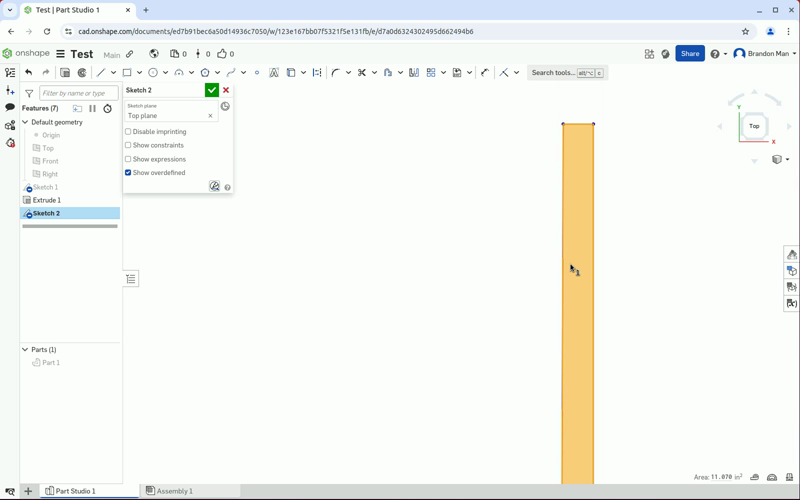
scroll(-6)
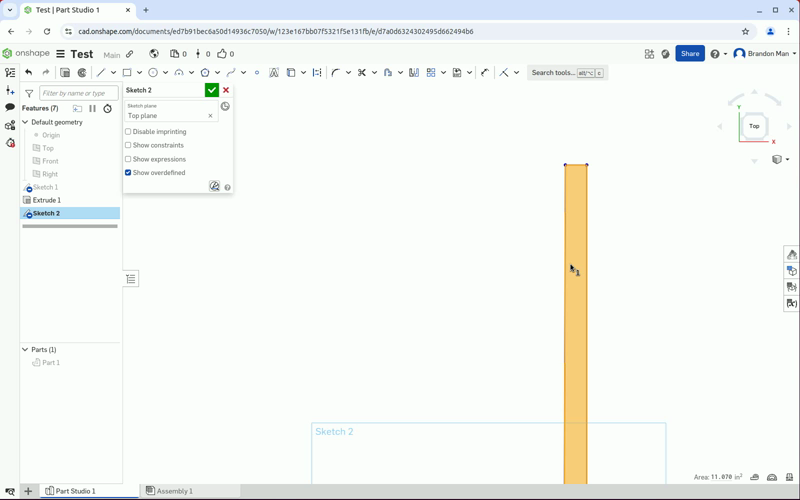
scroll(-6)
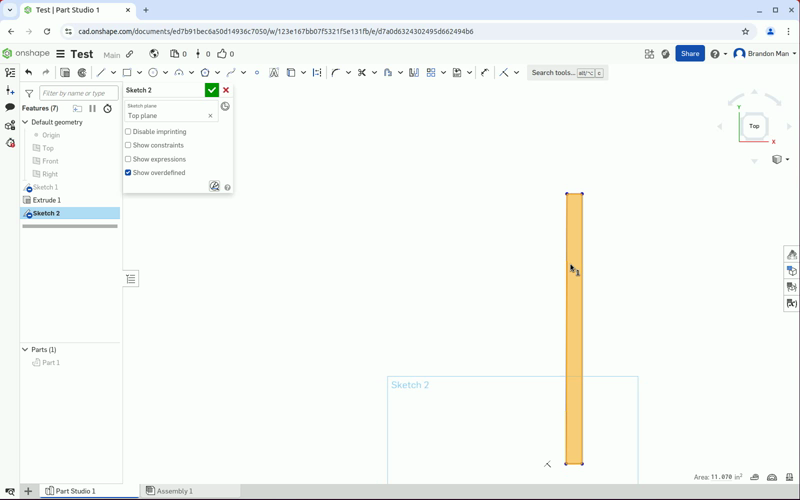
scroll(-6)
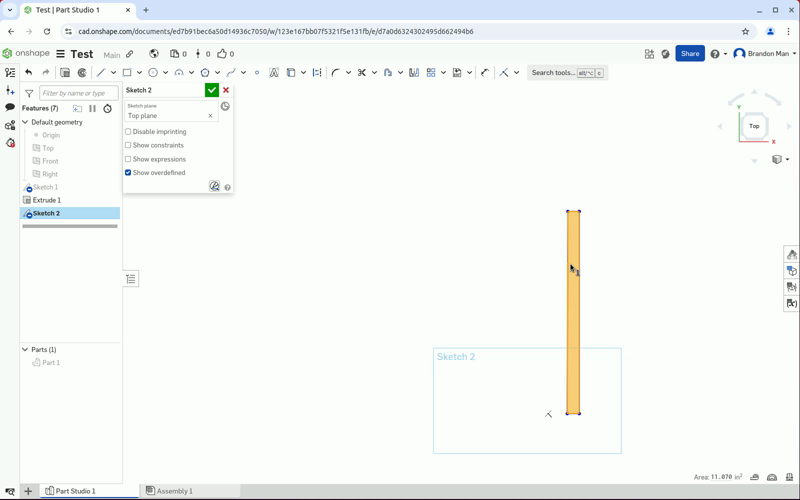
scroll(-6)
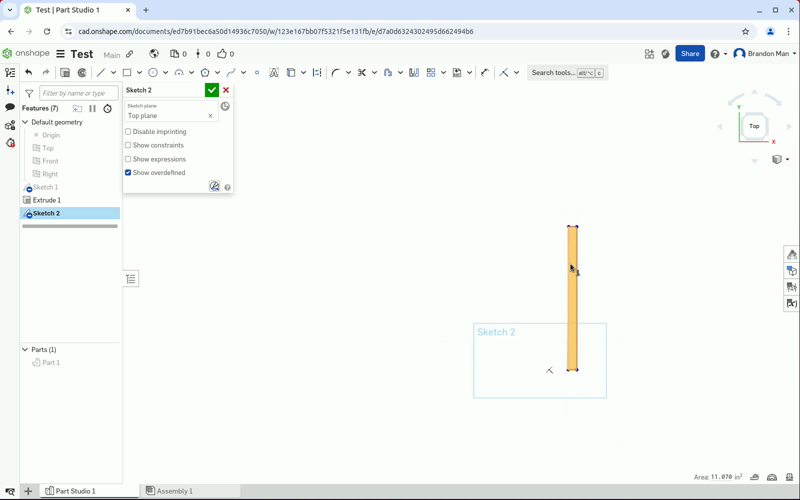
scroll(-6)
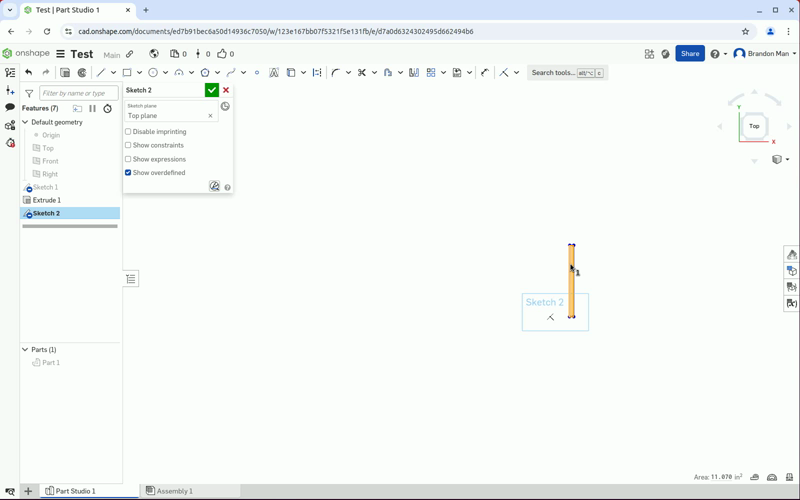
mouse_move(73, 352)
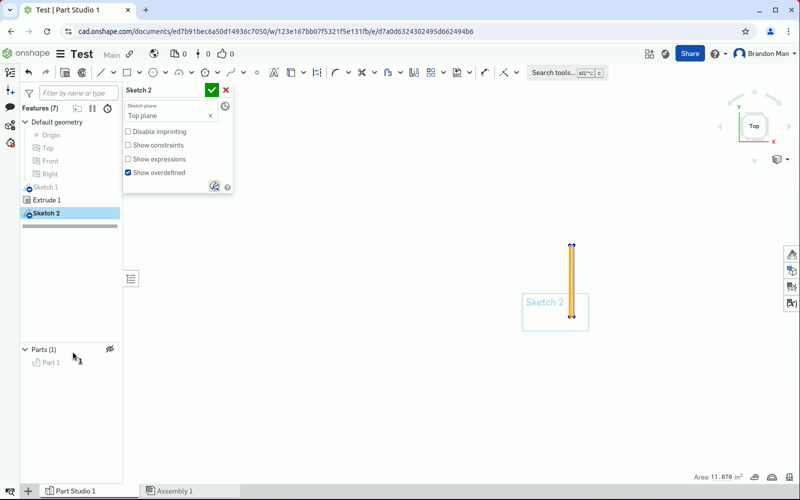
key(shift+y)
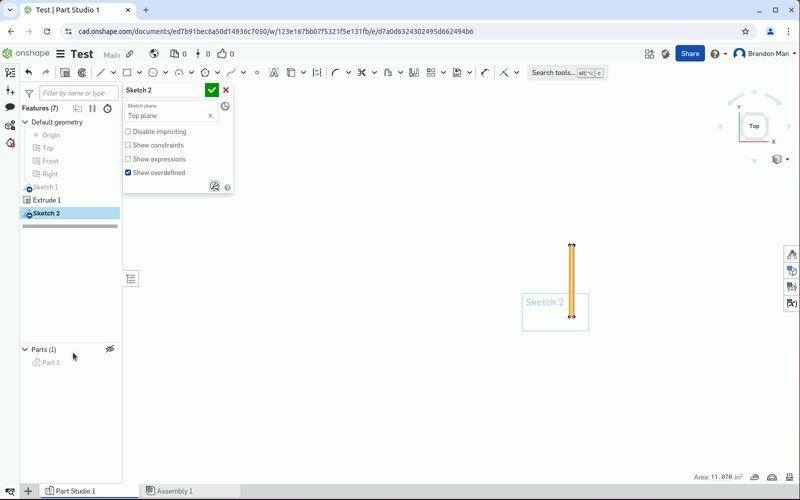
key(shift+e)
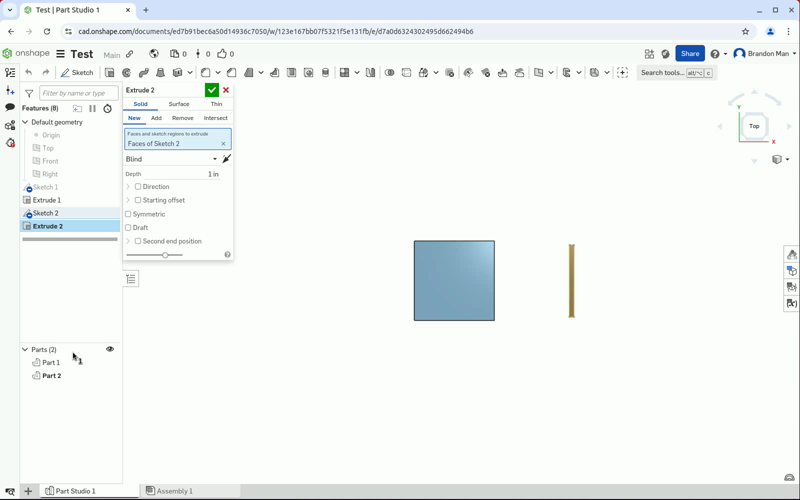
mouse_move(143, 106)
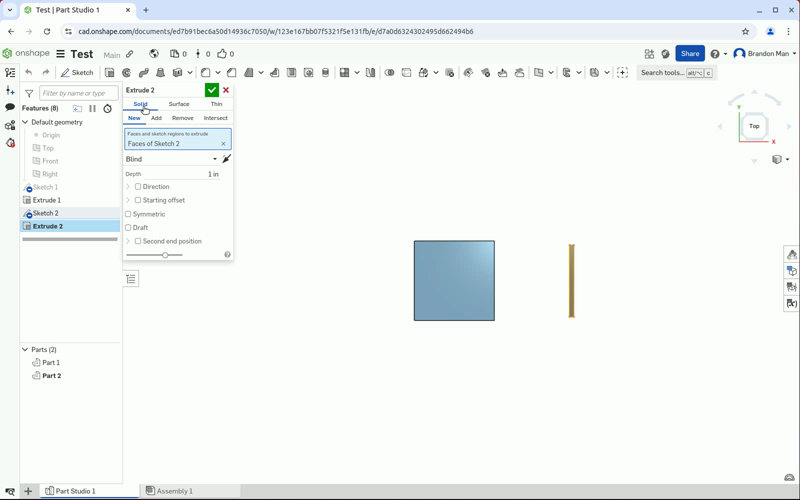
click(143, 106)
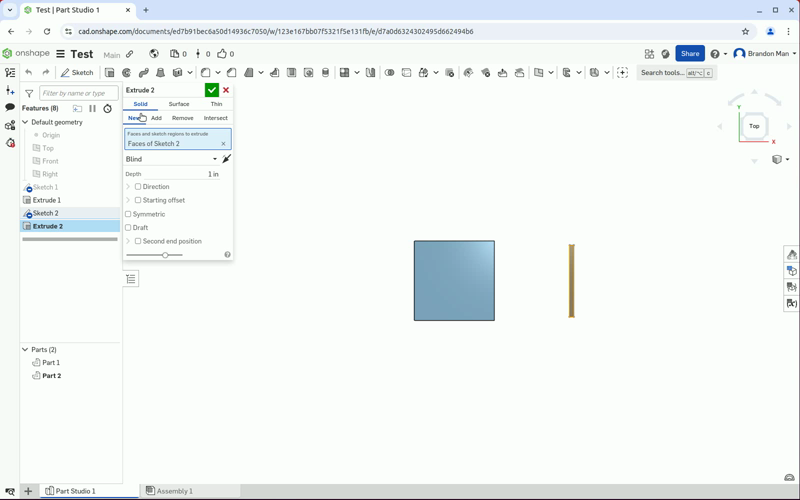
mouse_move(137, 120)
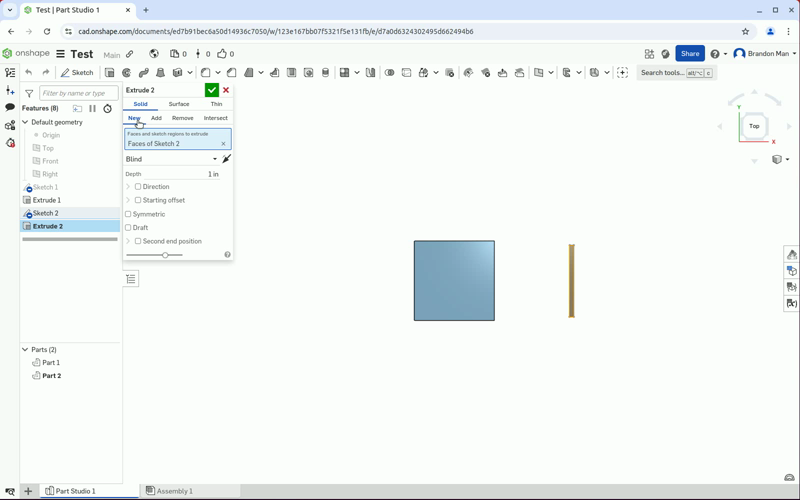
click(137, 120)
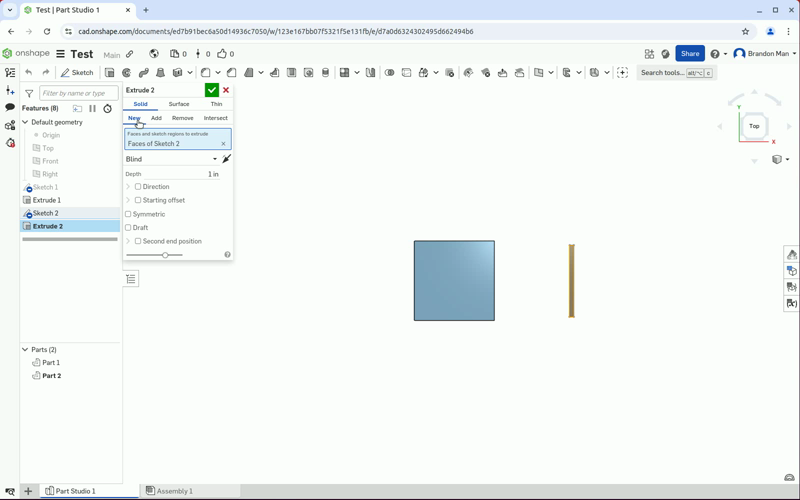
key(tab, 4)
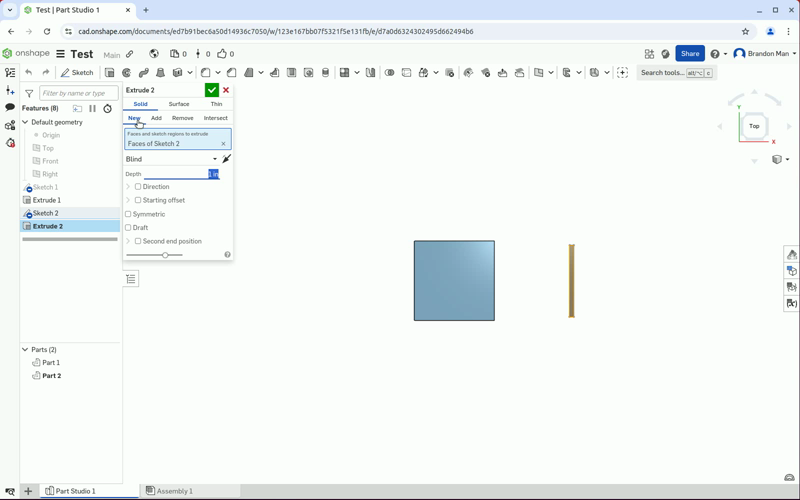
text(0.481)
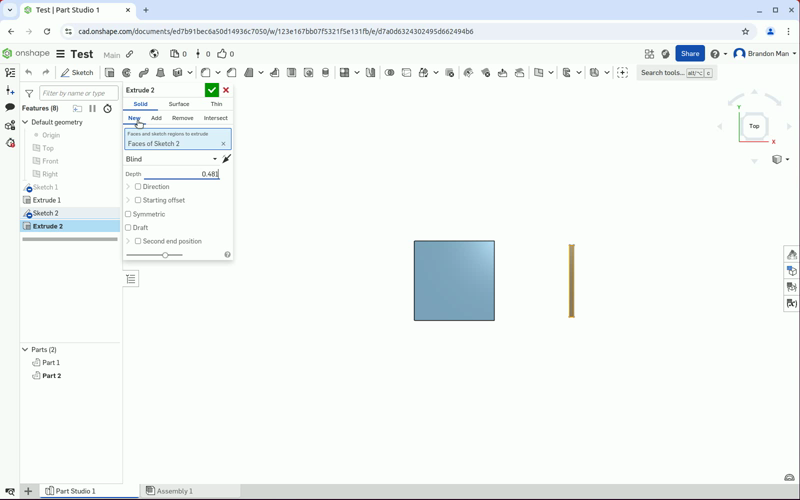
key(enter)
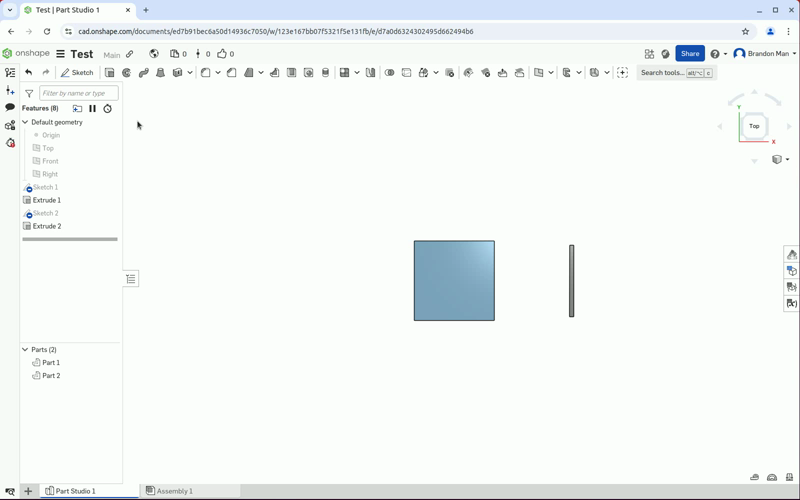
key(shift+h)
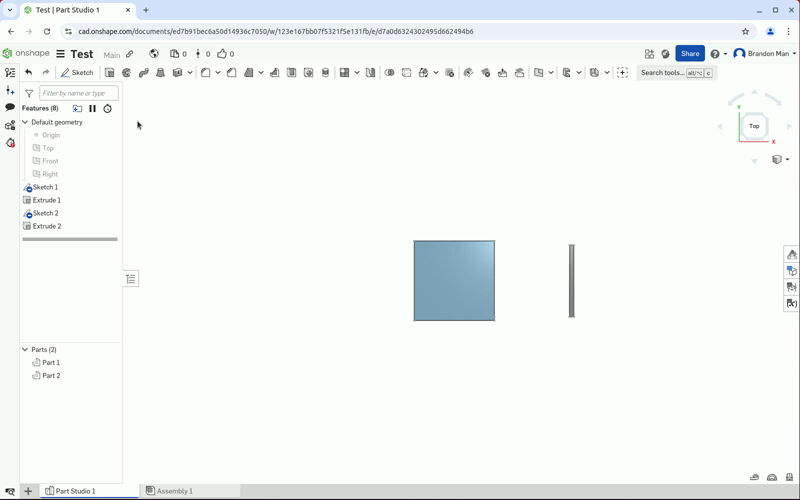
key(shift+h)
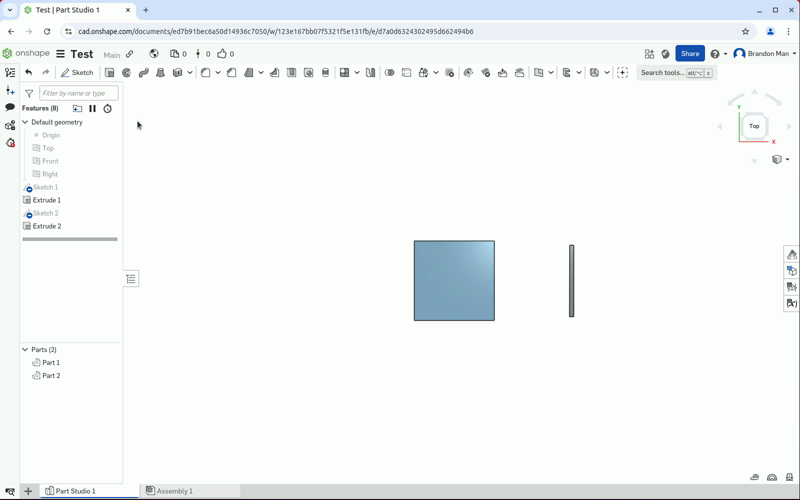
mouse_move(73, 189)
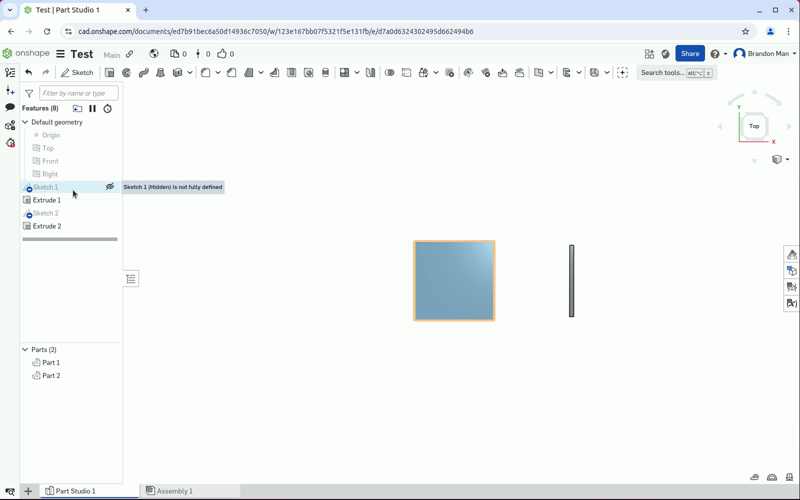
click(73, 189)
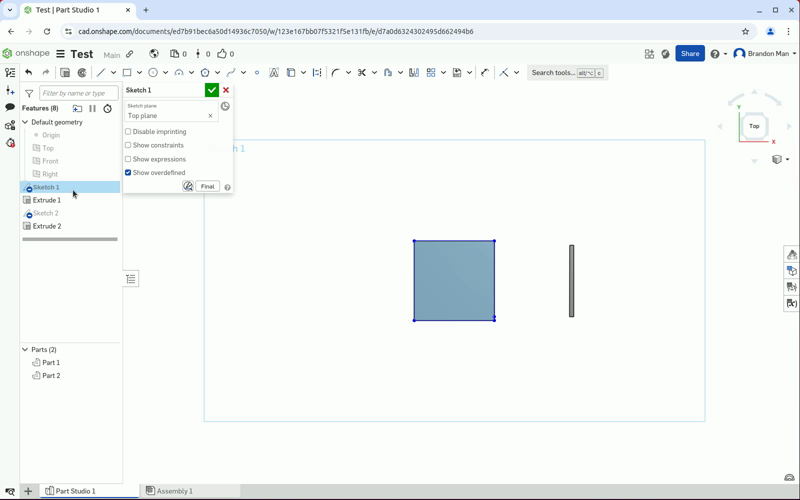
mouse_move(229, 92)
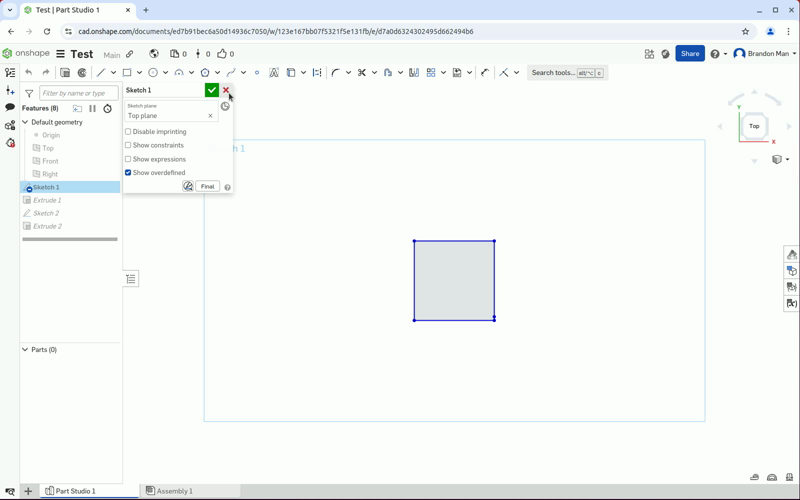
click(229, 92)
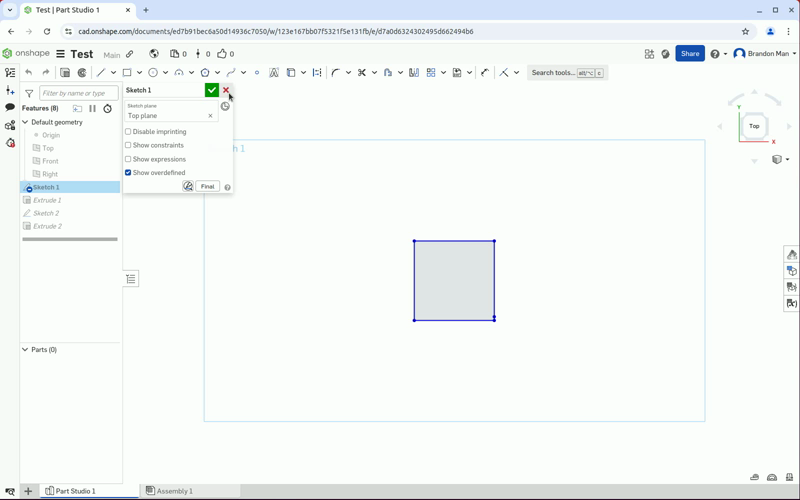
key(shift+s)
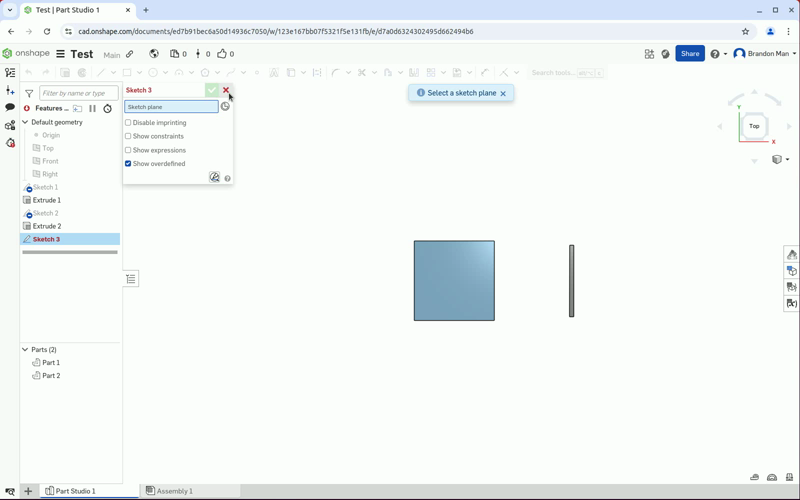
mouse_move(73, 150)
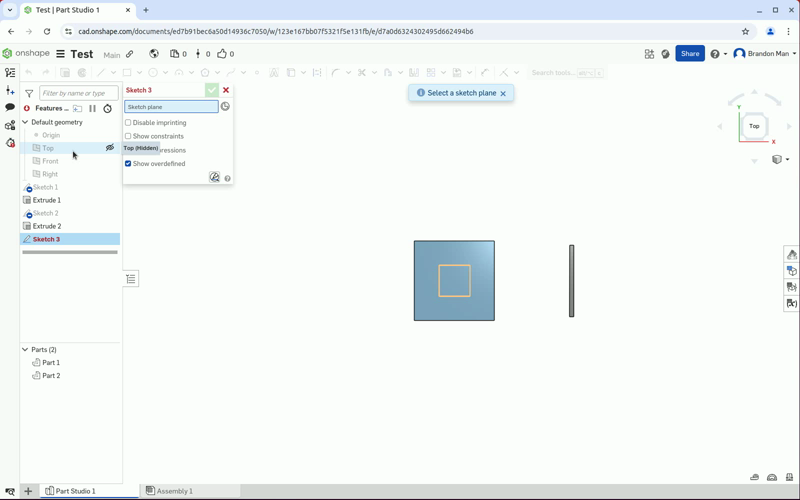
click(73, 150)
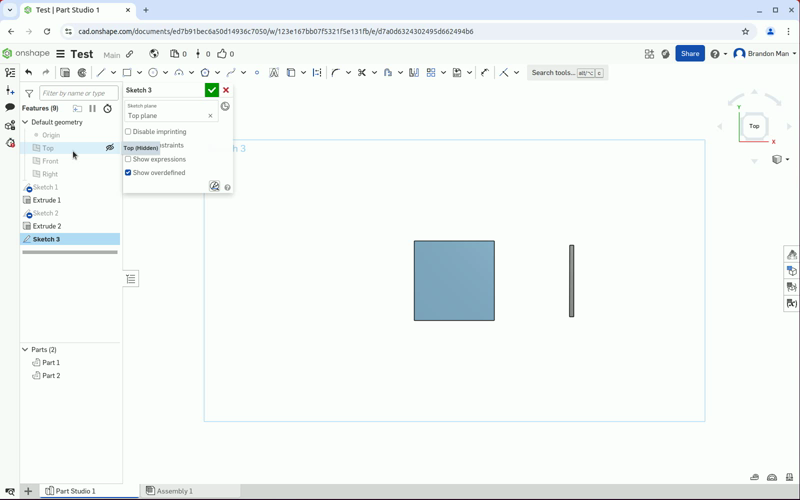
mouse_move(73, 352)
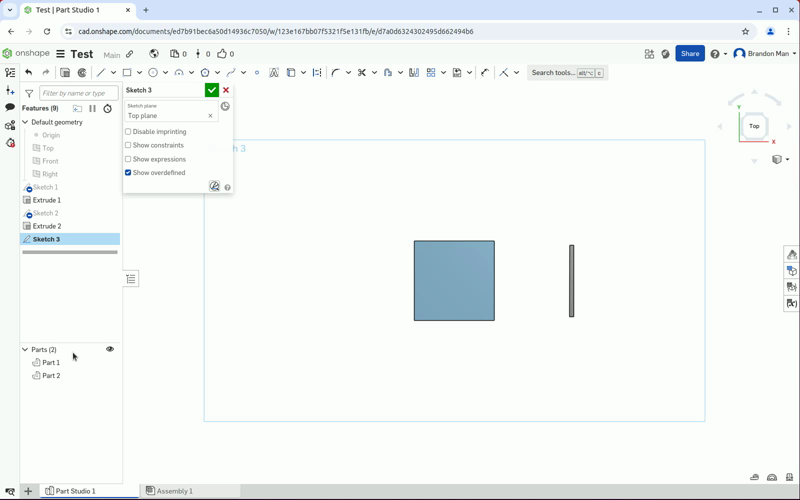
key(y)
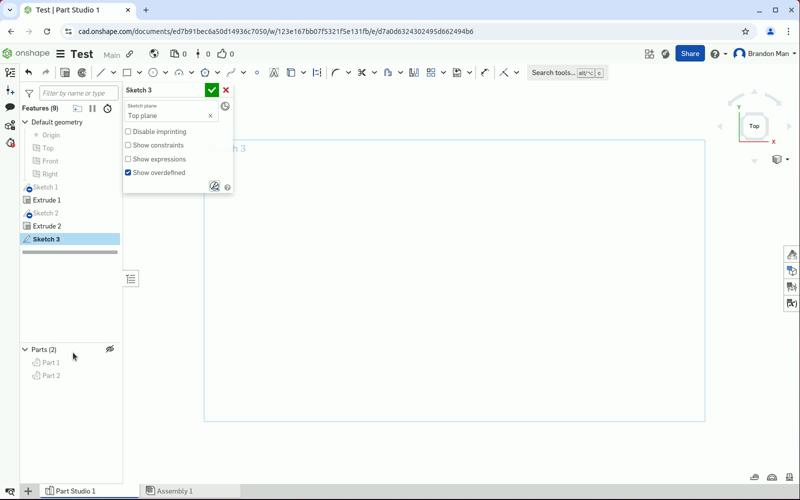
key(l)
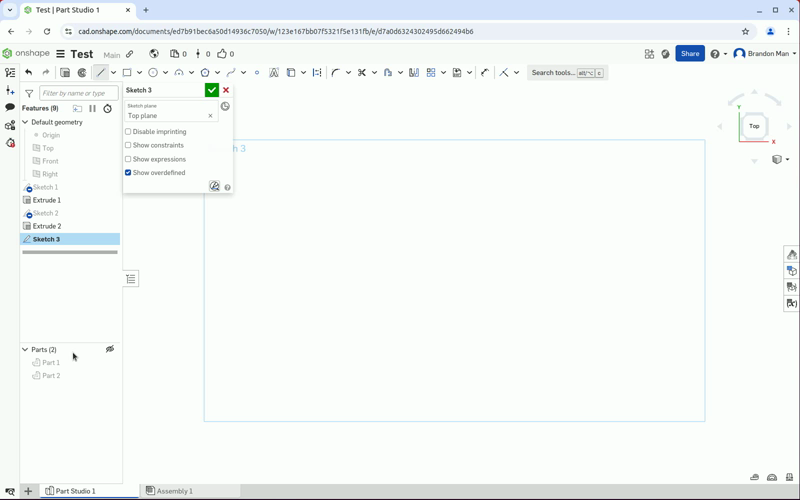
key_down(shift)
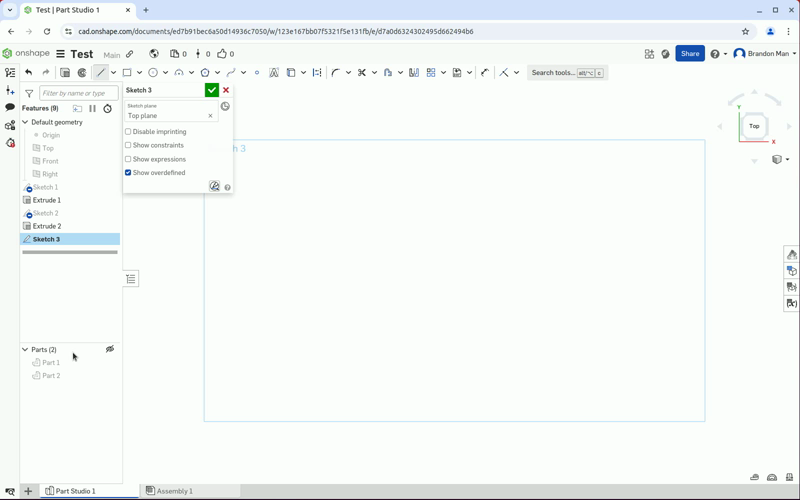
mouse_move(498, 320)
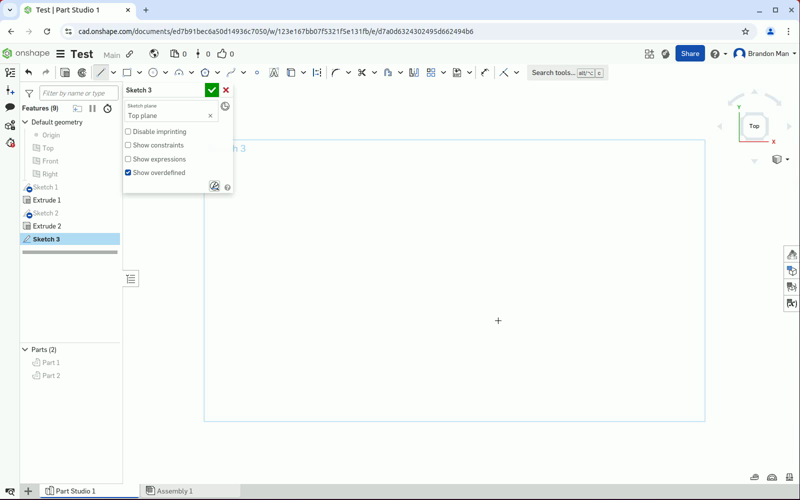
click(498, 320)
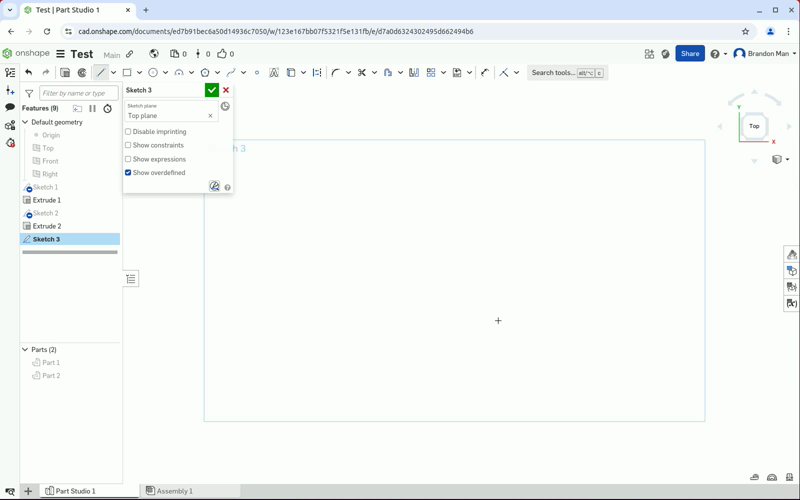
key_up(shift)
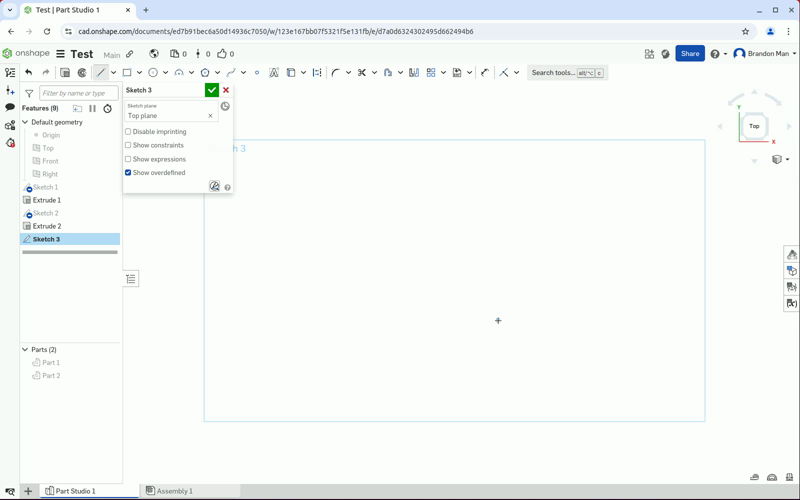
key_down(shift)
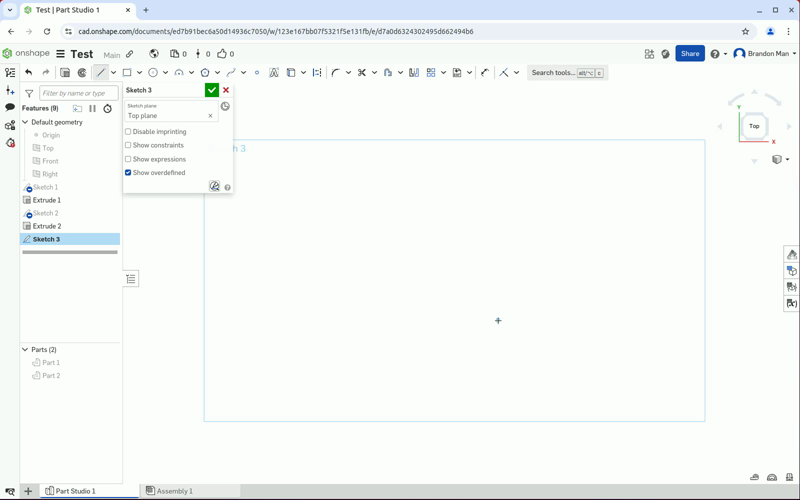
mouse_move(573, 320)
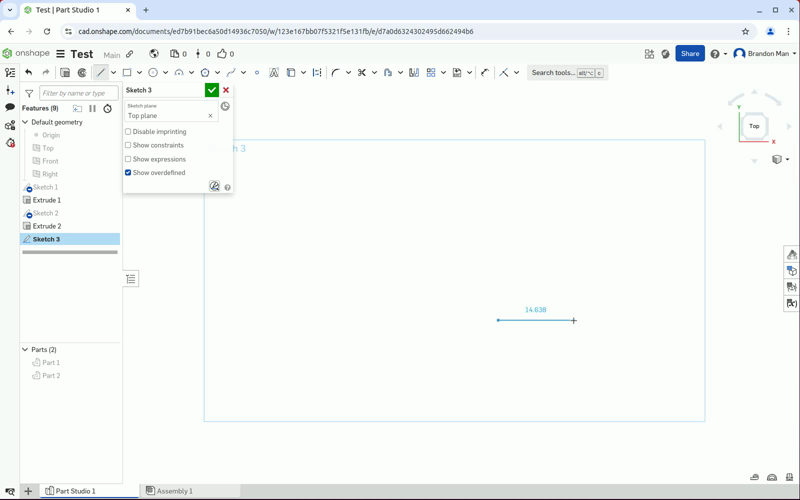
click(573, 320)
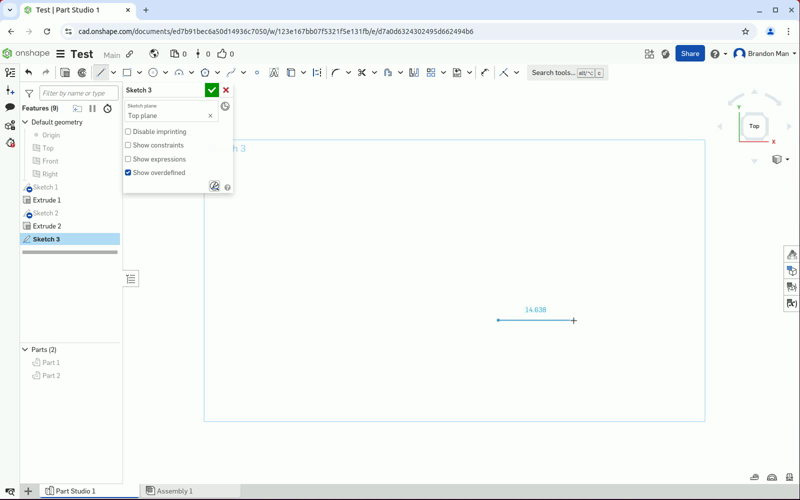
key_up(shift)
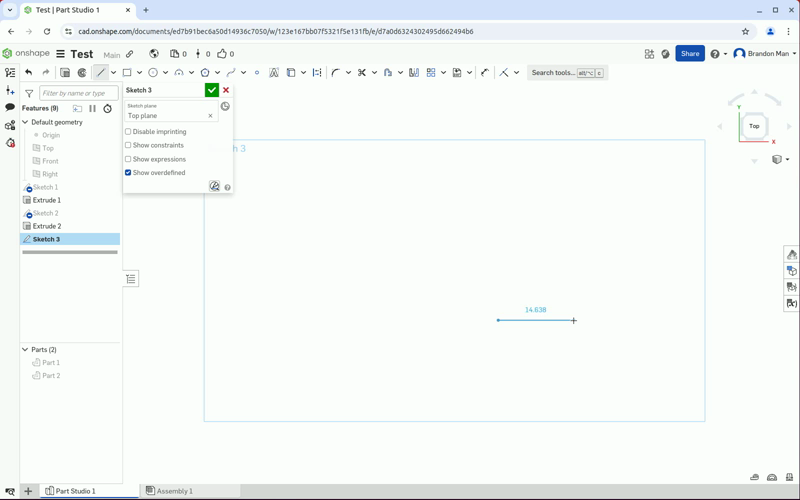
key_down(shift)
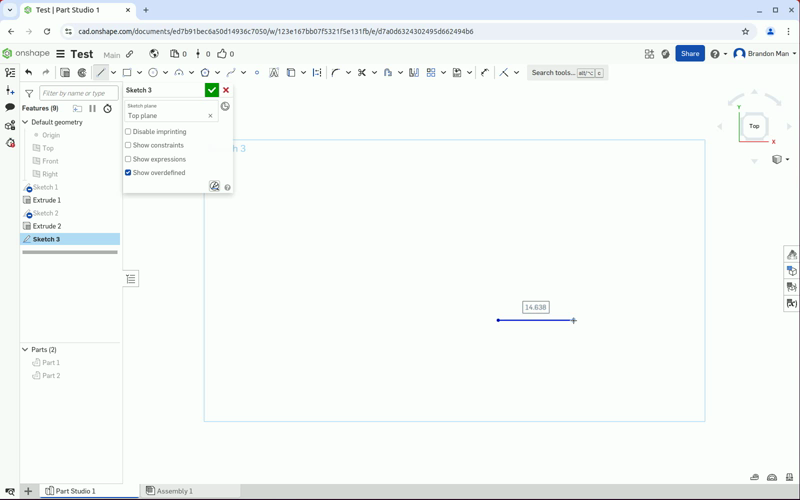
mouse_move(589, 320)
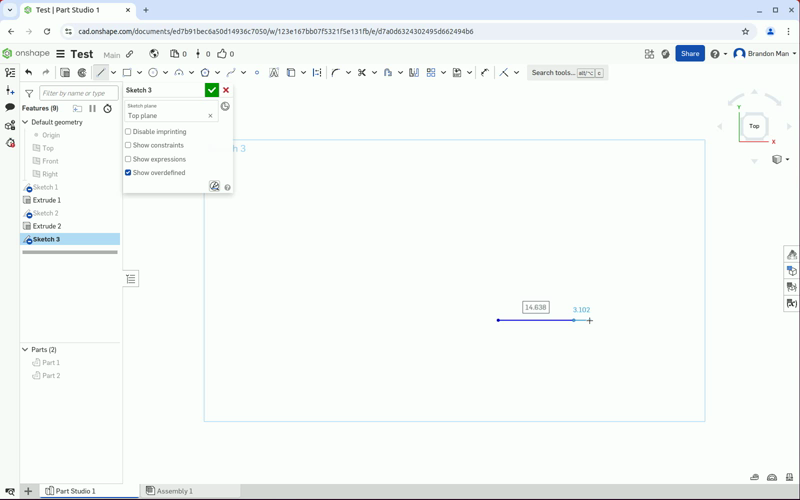
mouse_move(573, 316)
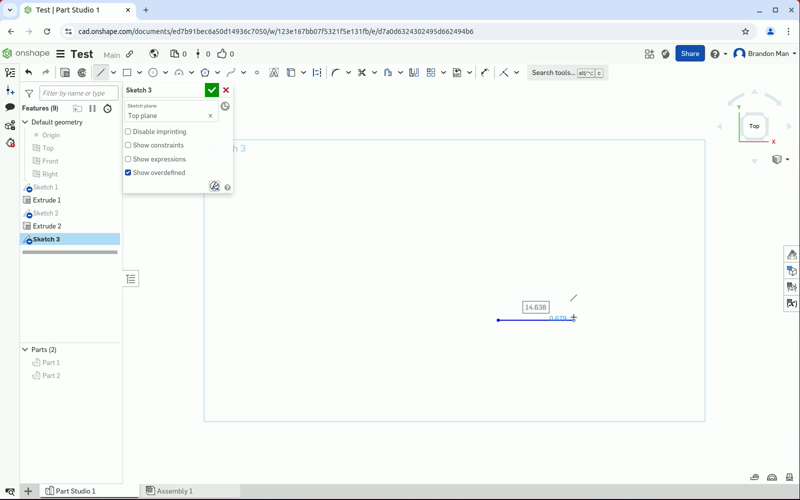
scroll(6)
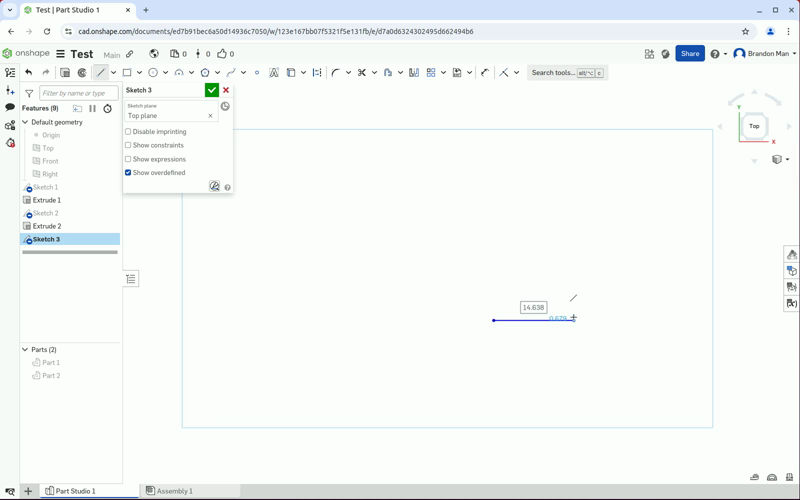
scroll(6)
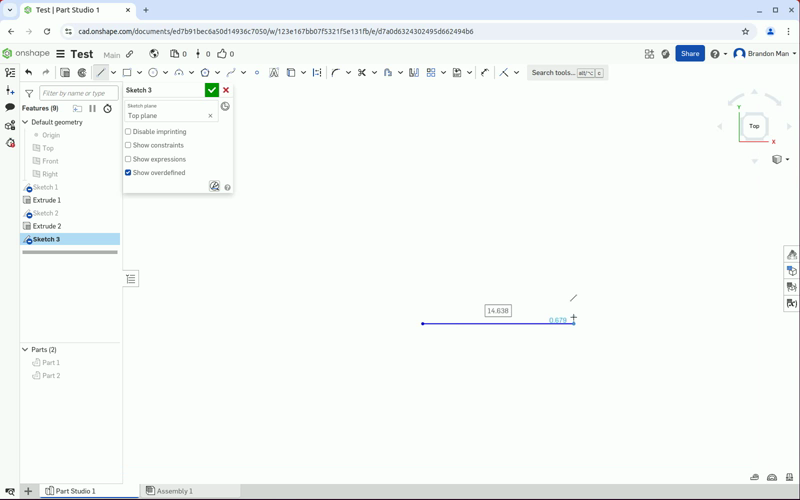
scroll(6)
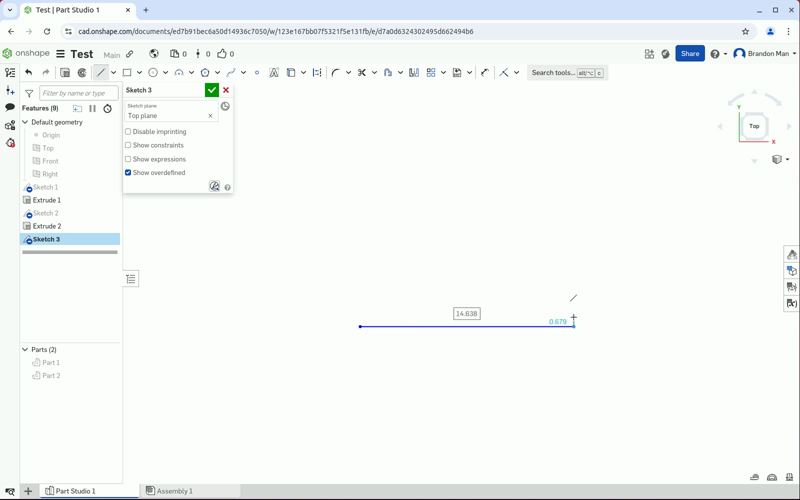
scroll(6)
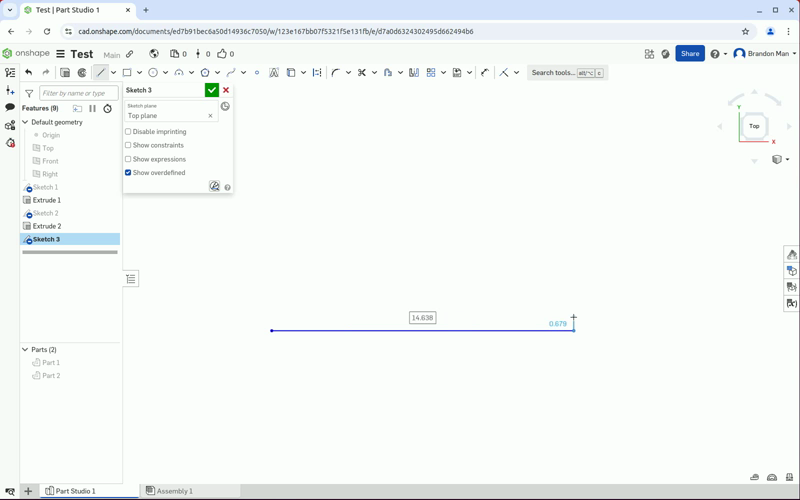
scroll(6)
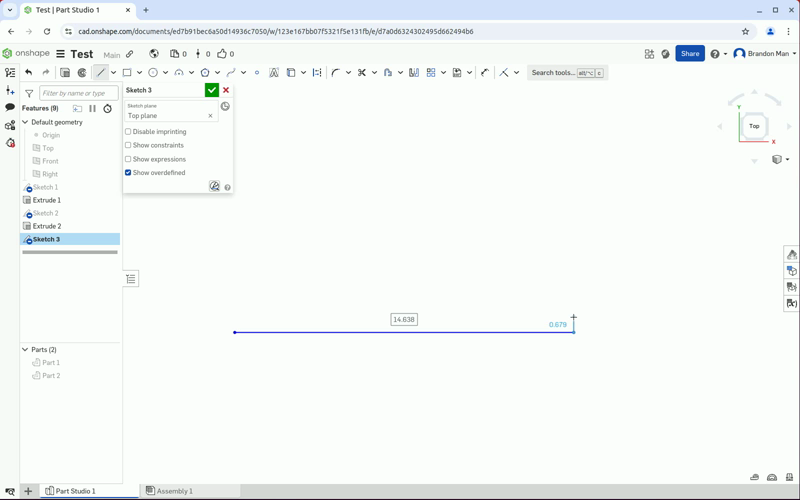
scroll(6)
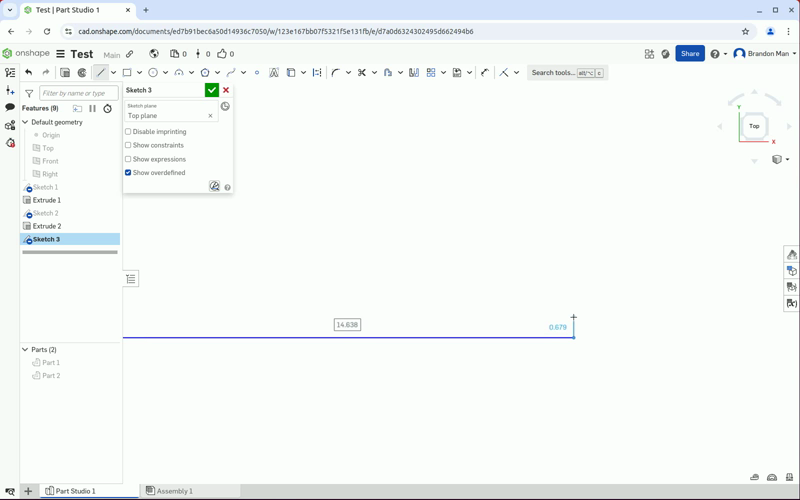
scroll(6)
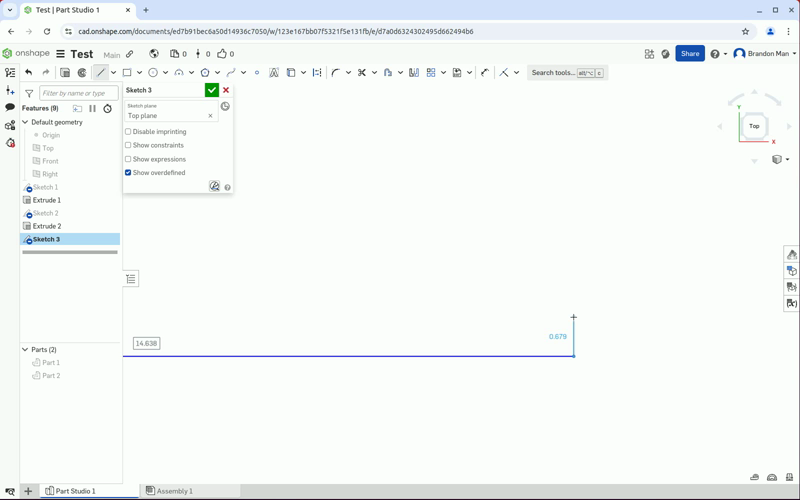
click(573, 316)
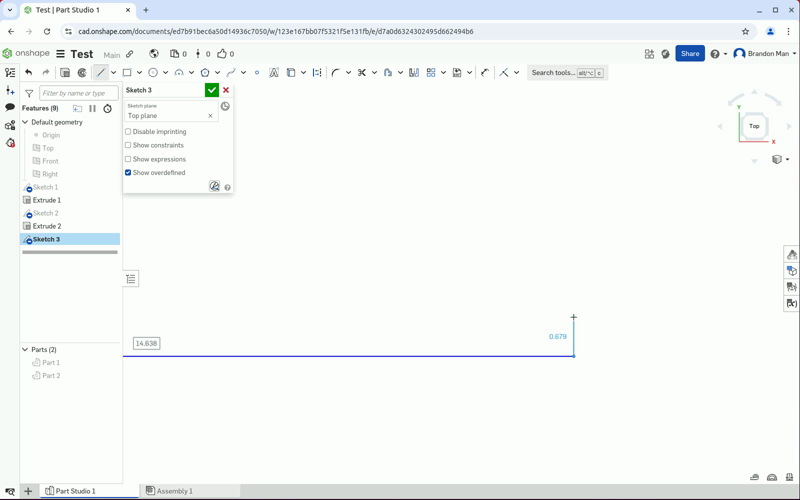
scroll(-6)
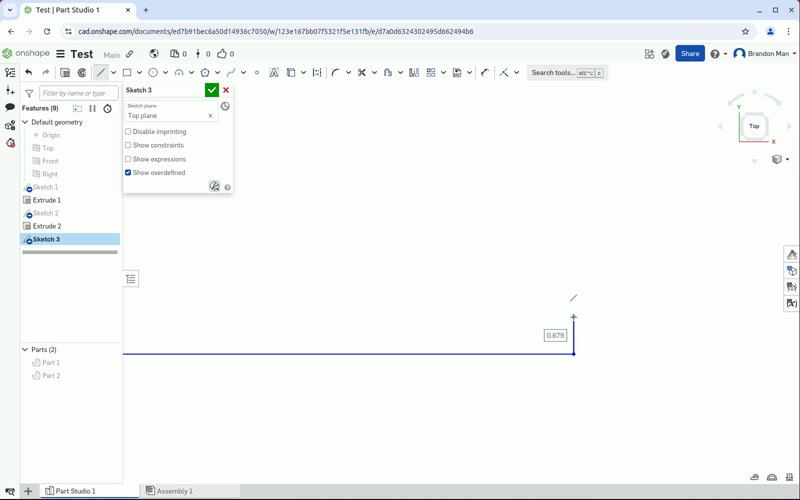
scroll(-6)
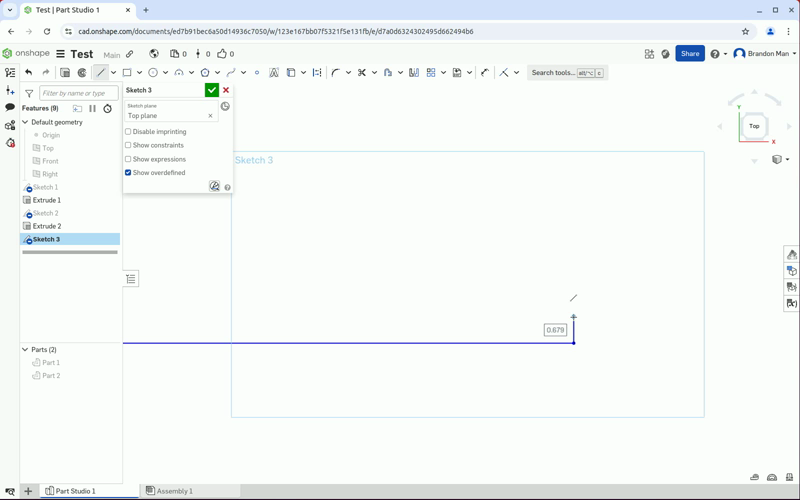
scroll(-6)
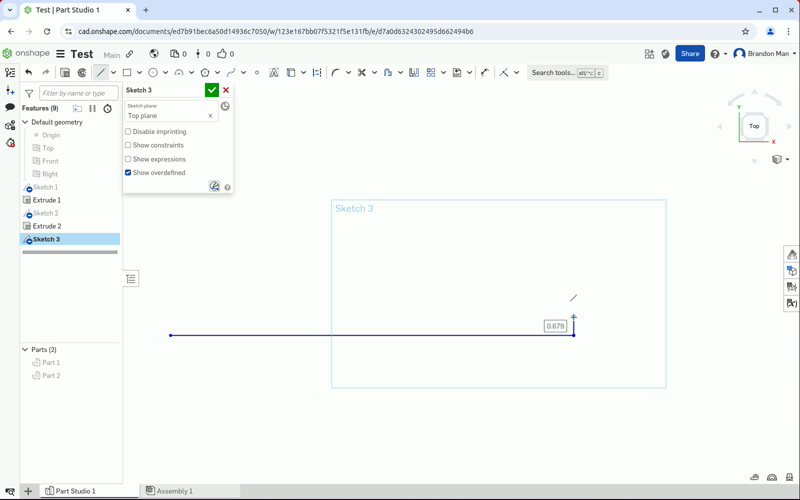
scroll(-6)
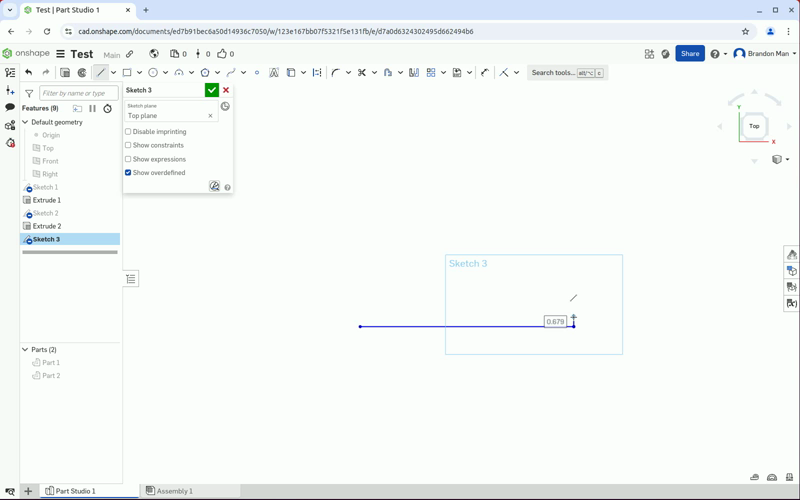
scroll(-6)
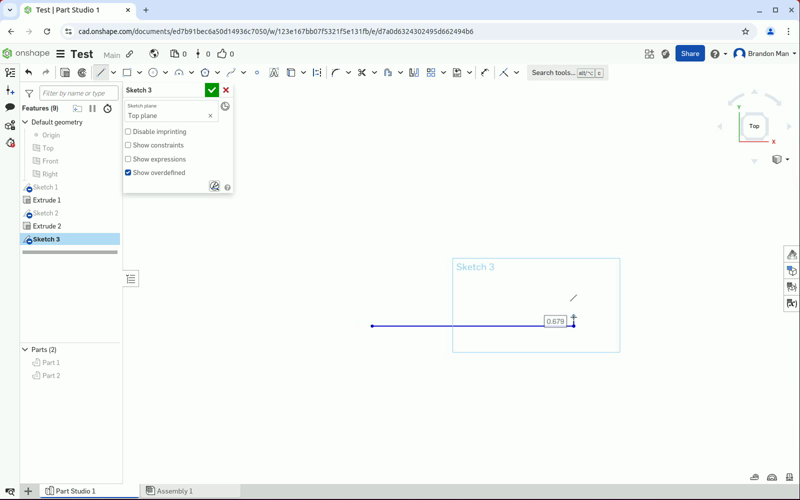
scroll(-6)
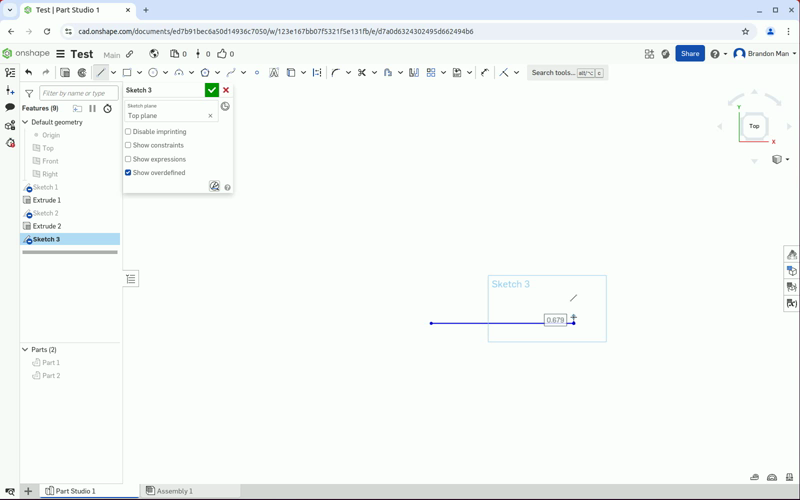
scroll(-6)
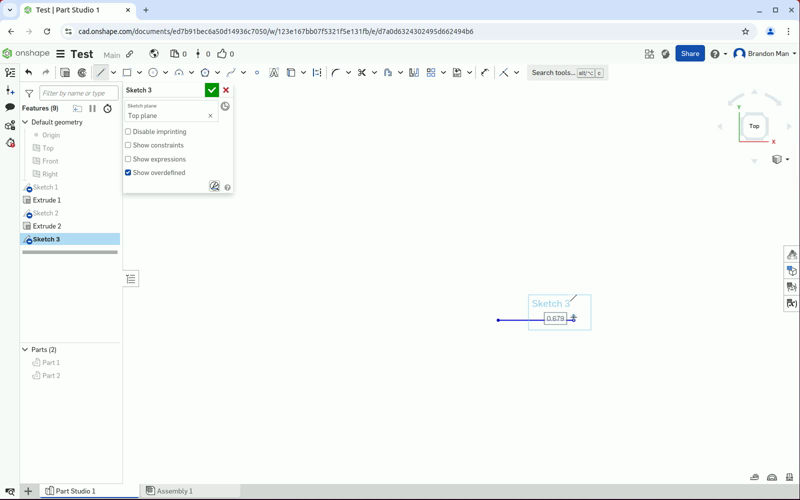
key_up(shift)
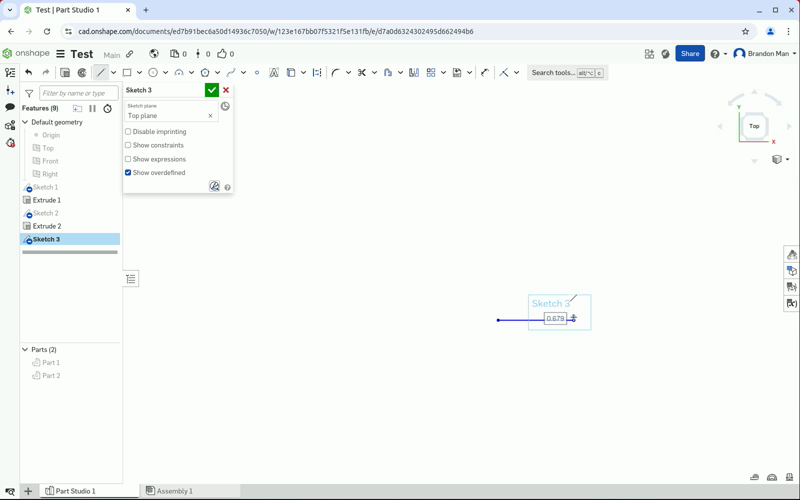
key_down(shift)
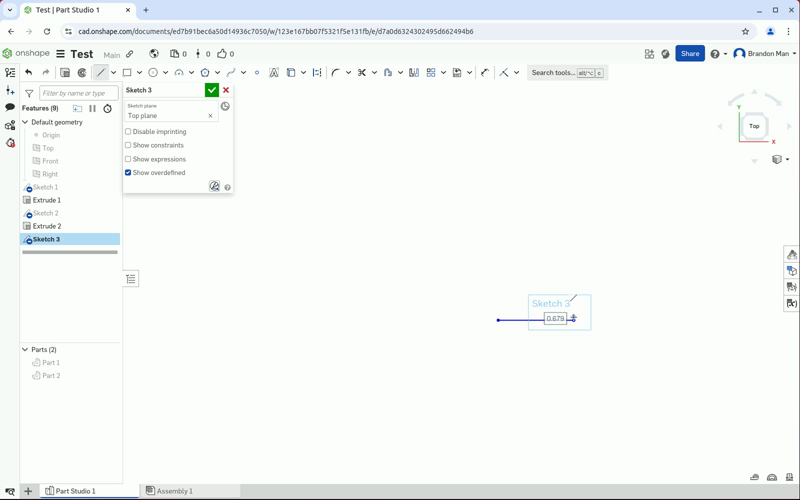
mouse_move(589, 316)
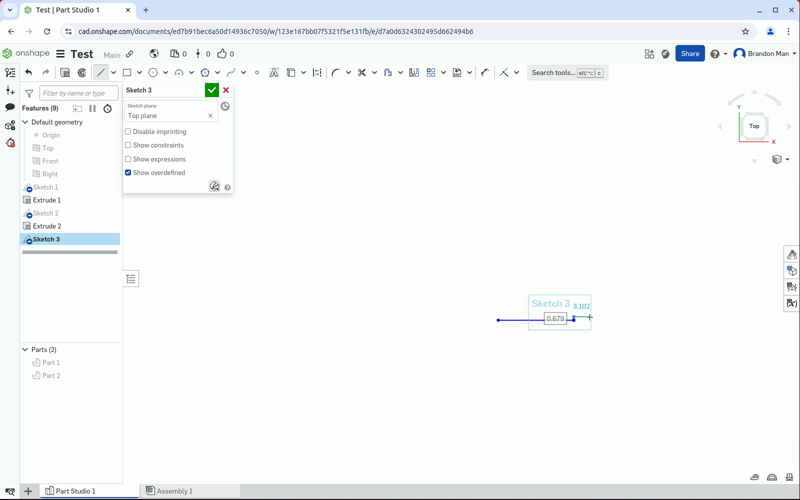
mouse_move(569, 316)
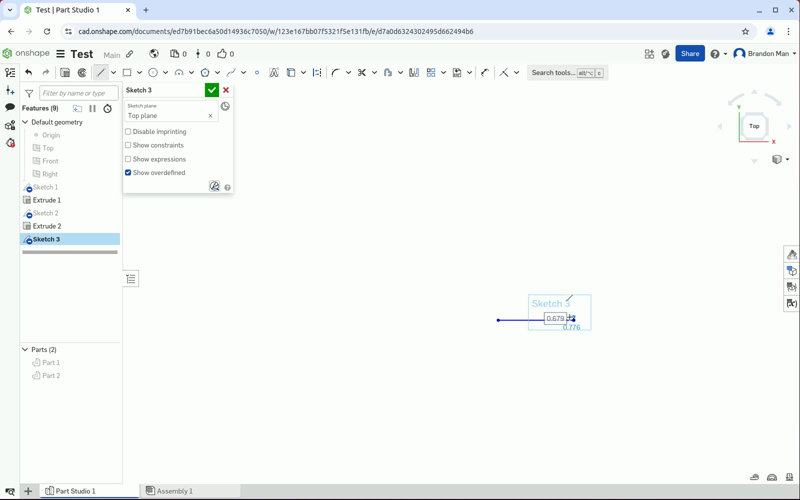
scroll(6)
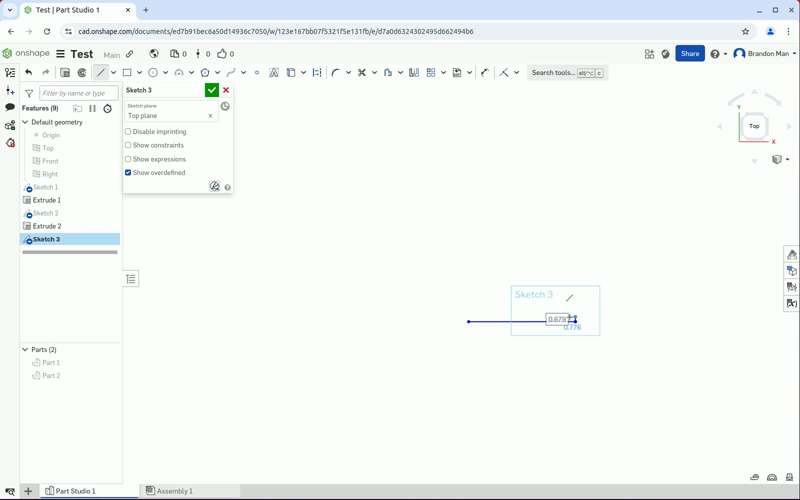
scroll(6)
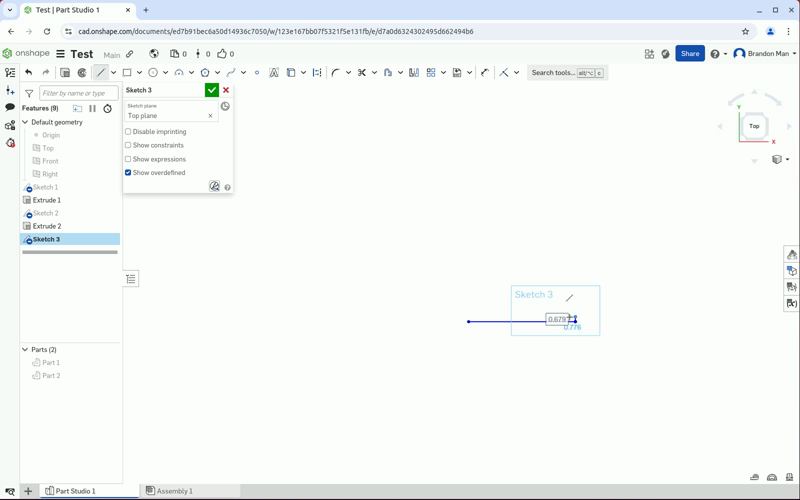
scroll(6)
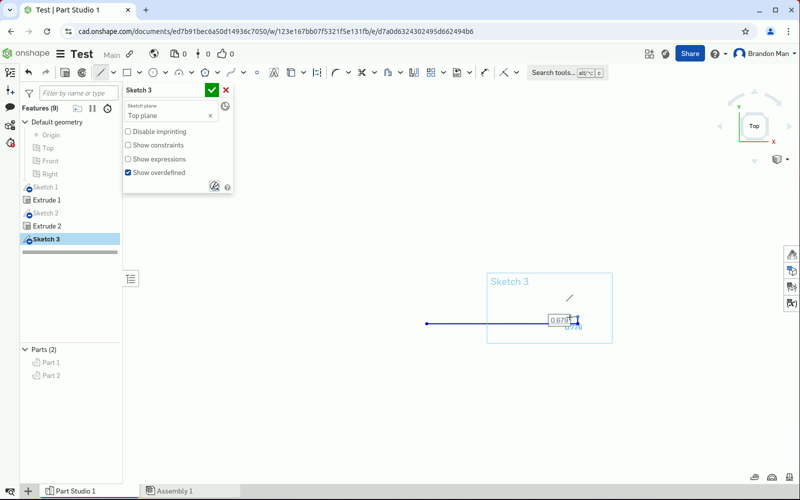
scroll(6)
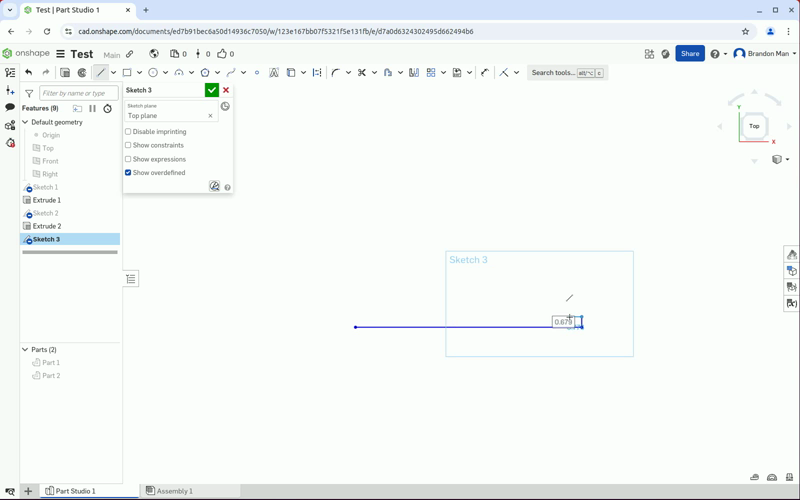
scroll(6)
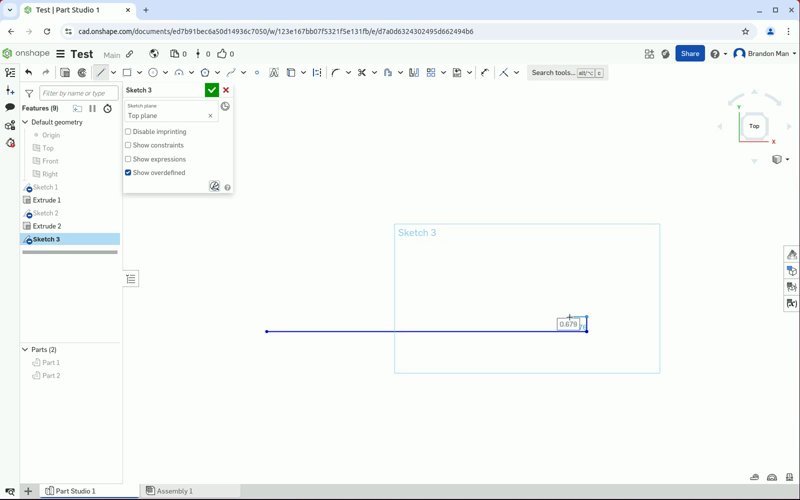
scroll(6)
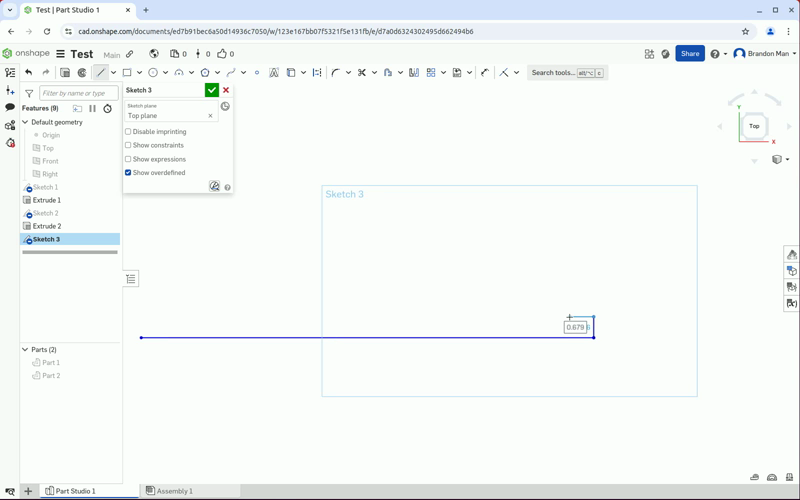
scroll(6)
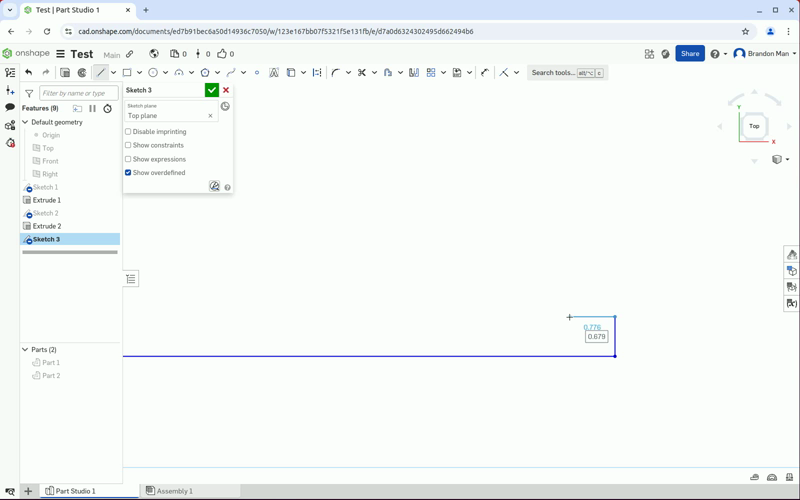
click(569, 316)
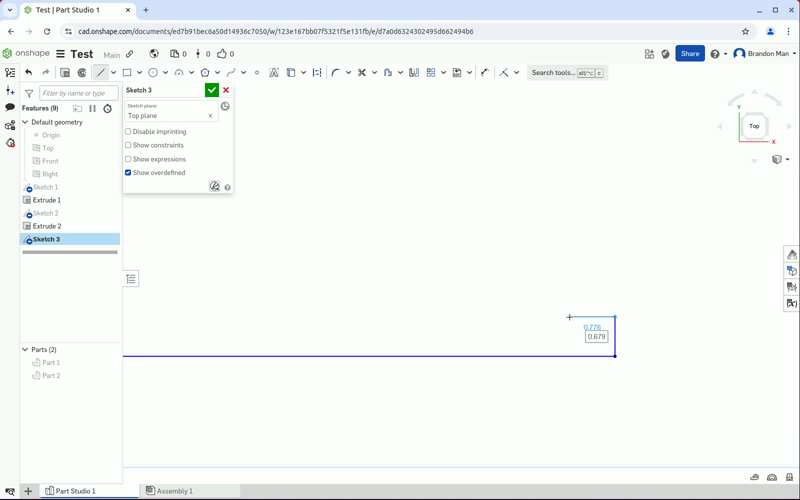
scroll(-6)
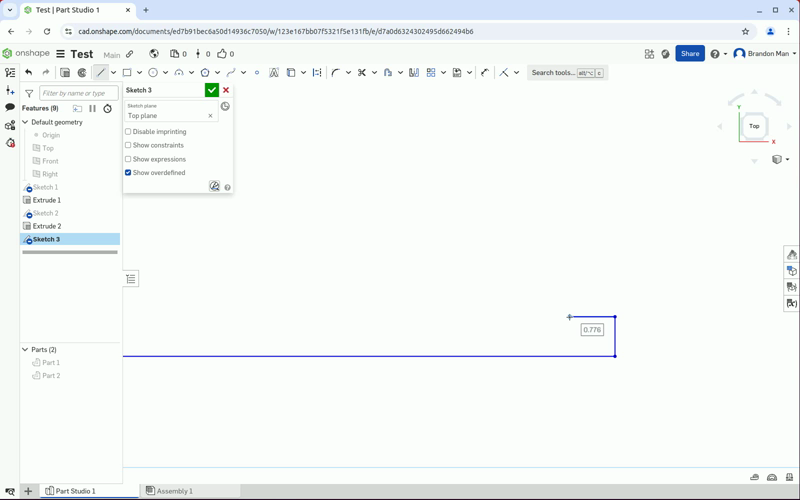
scroll(-6)
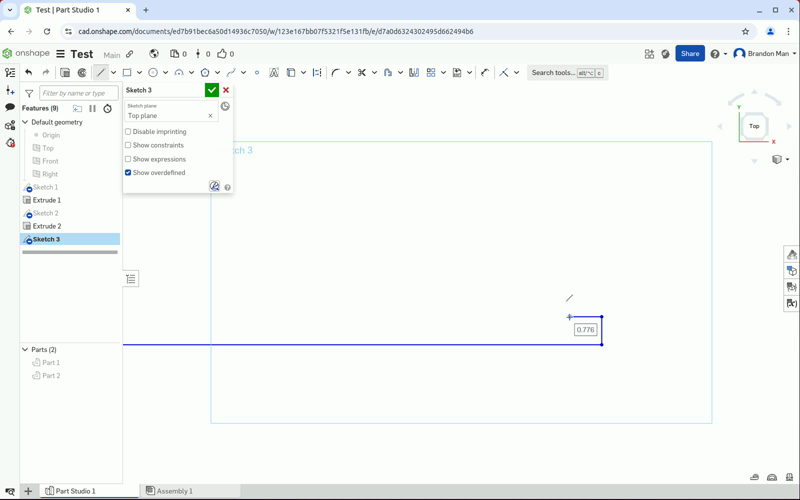
scroll(-6)
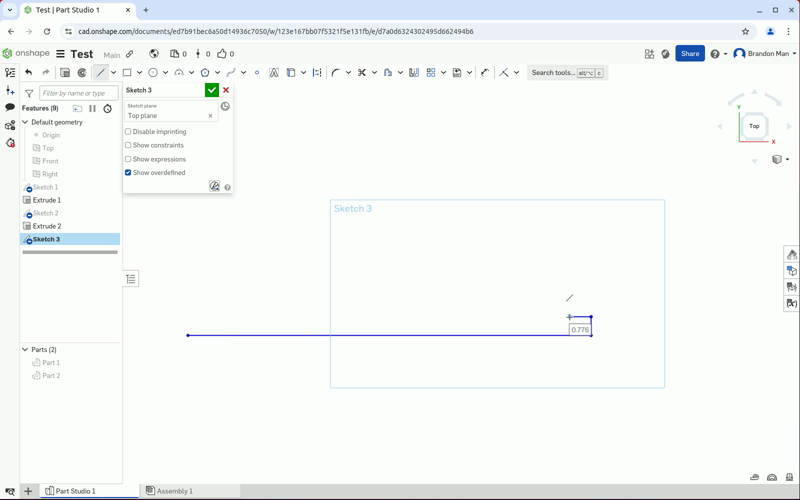
scroll(-6)
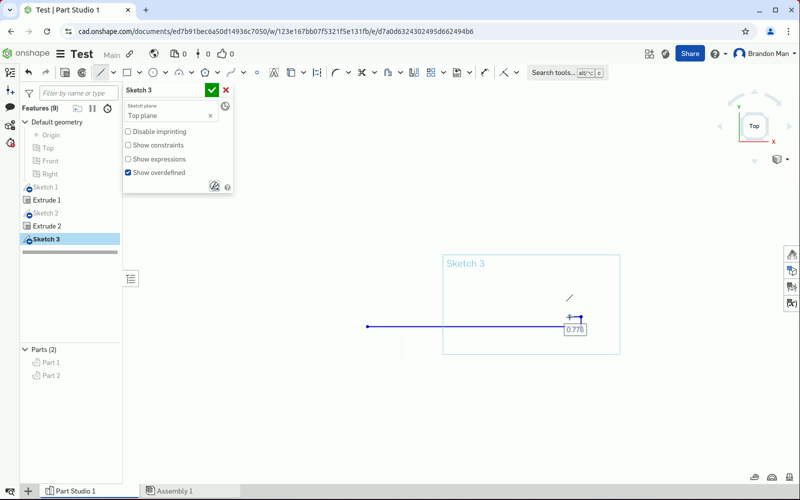
scroll(-6)
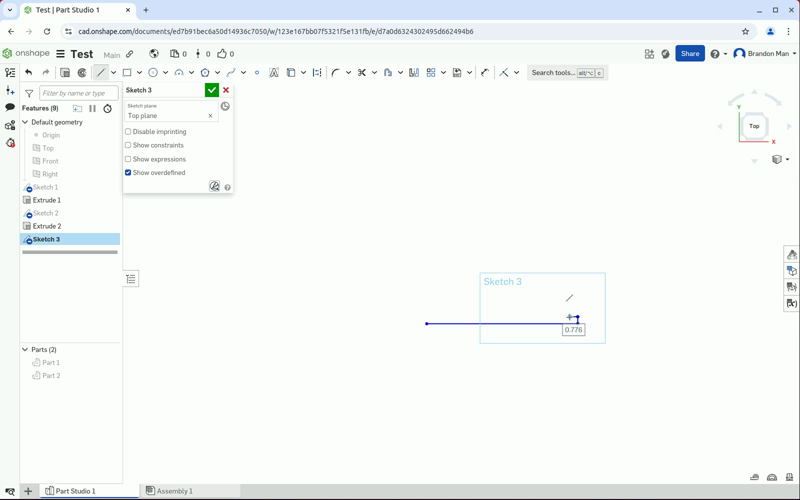
scroll(-6)
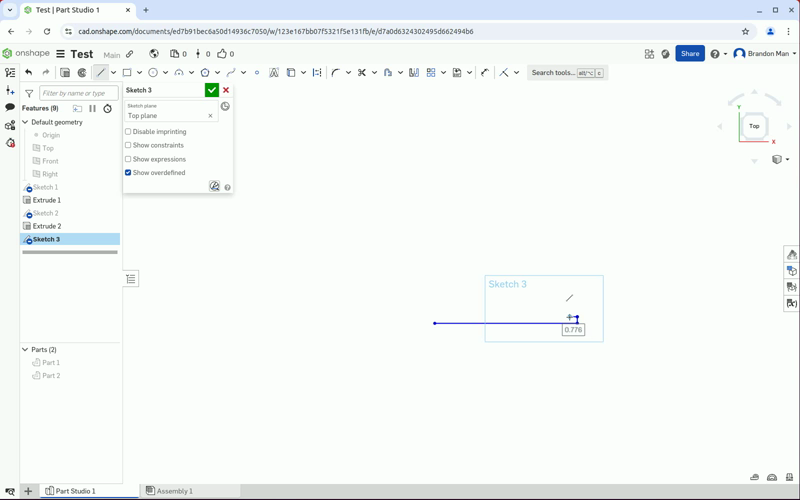
scroll(-6)
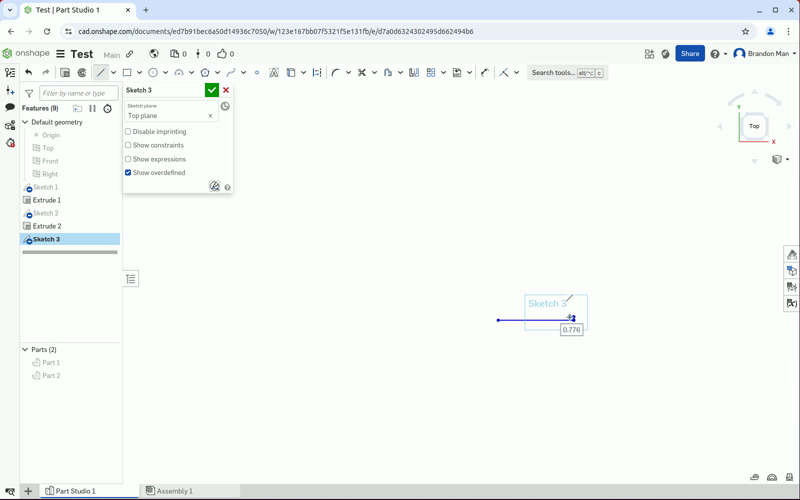
key_up(shift)
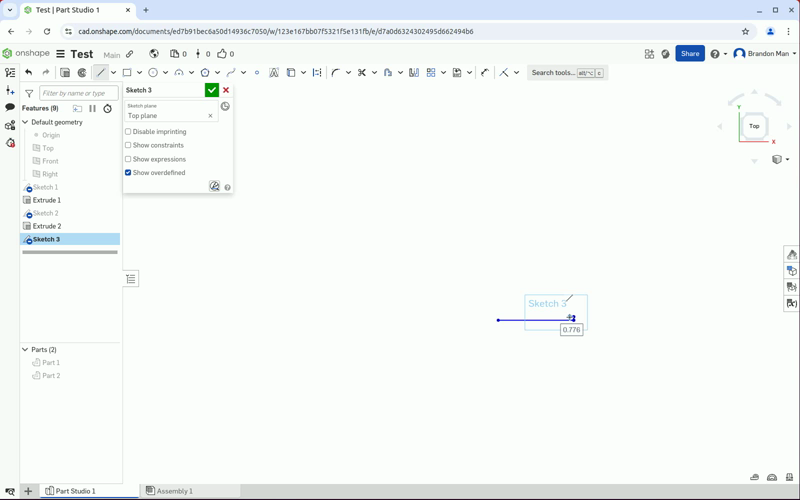
key_down(shift)
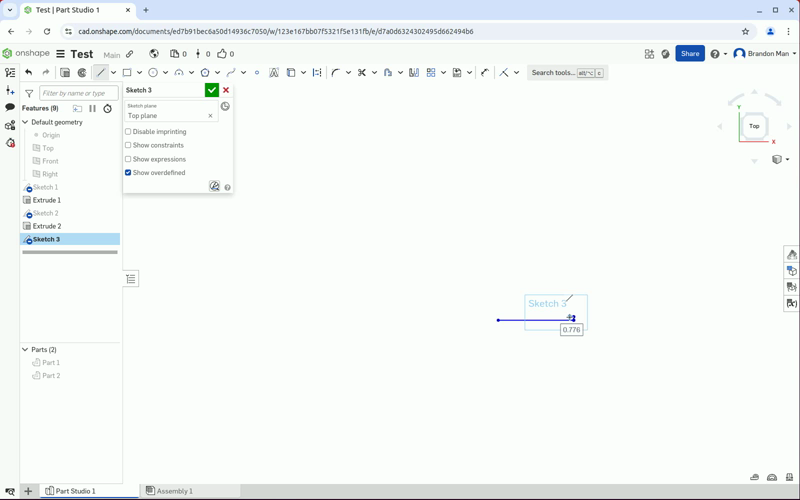
mouse_move(498, 316)
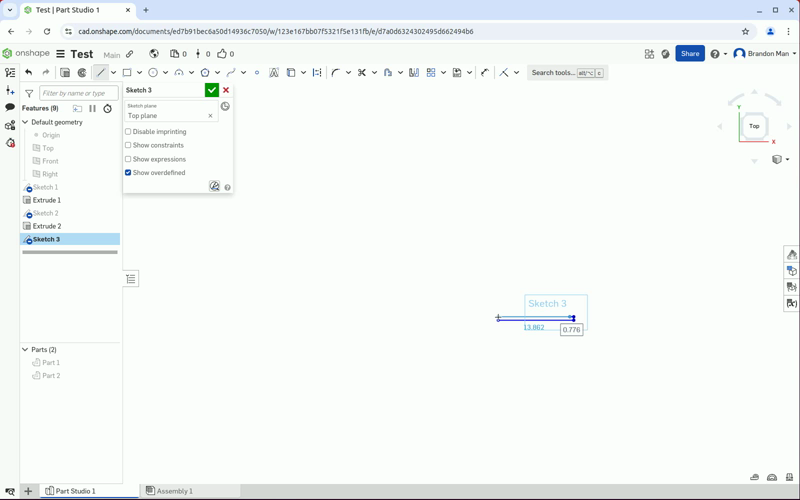
scroll(6)
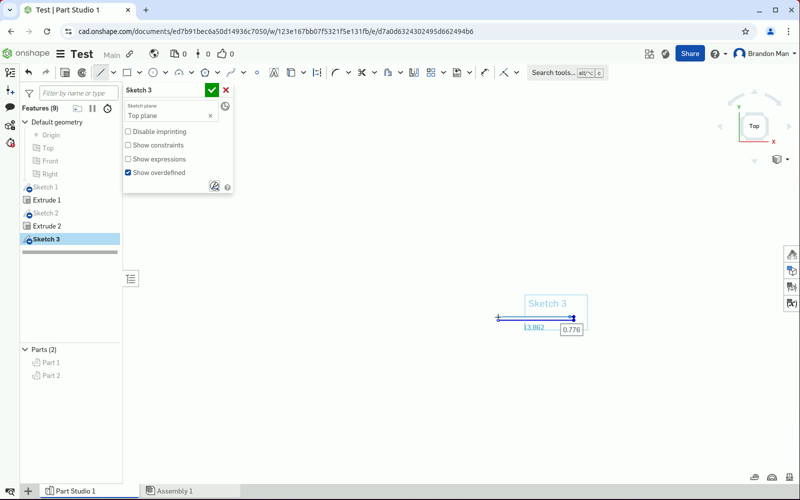
scroll(6)
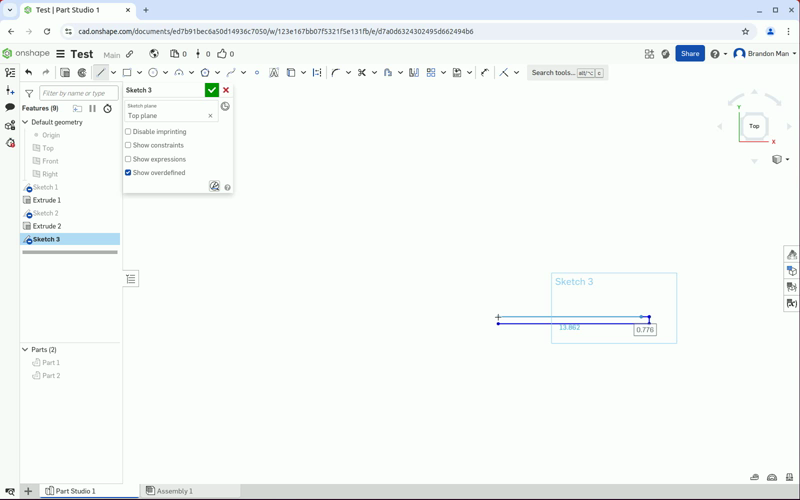
scroll(6)
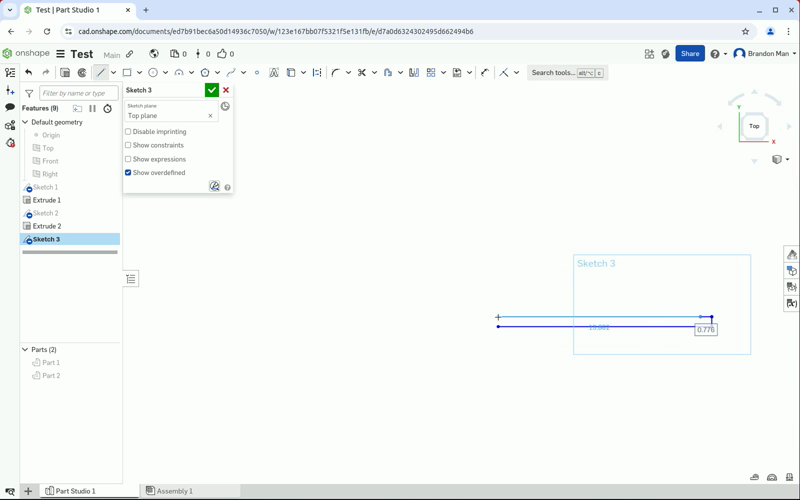
scroll(6)
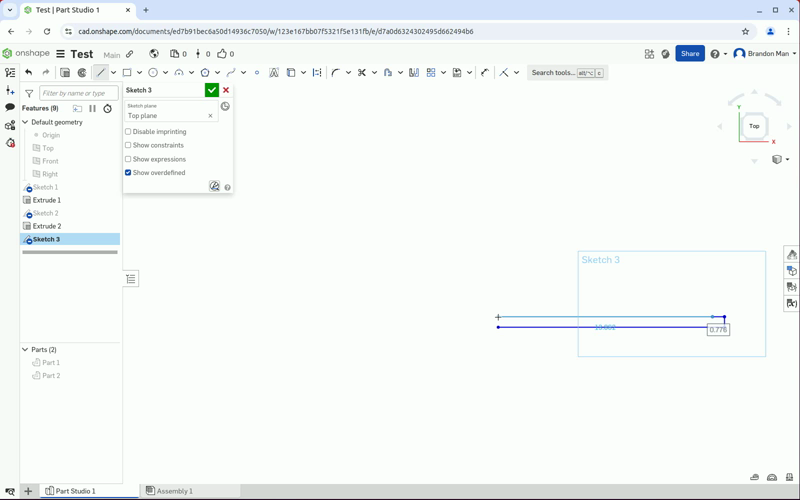
scroll(6)
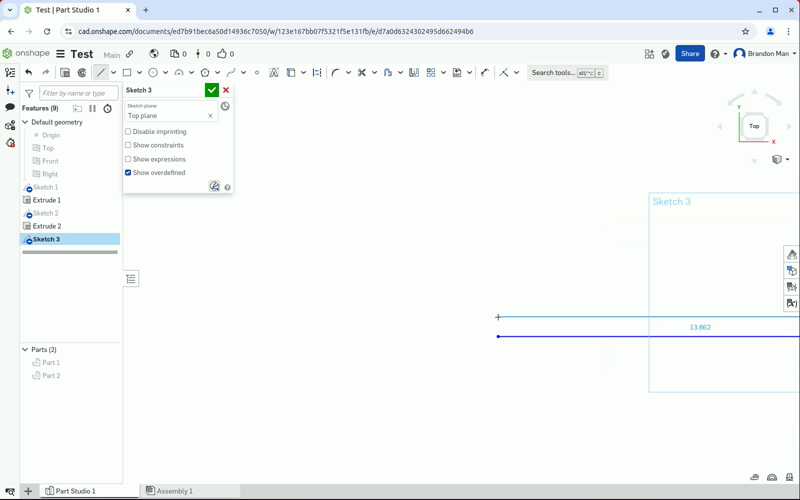
scroll(6)
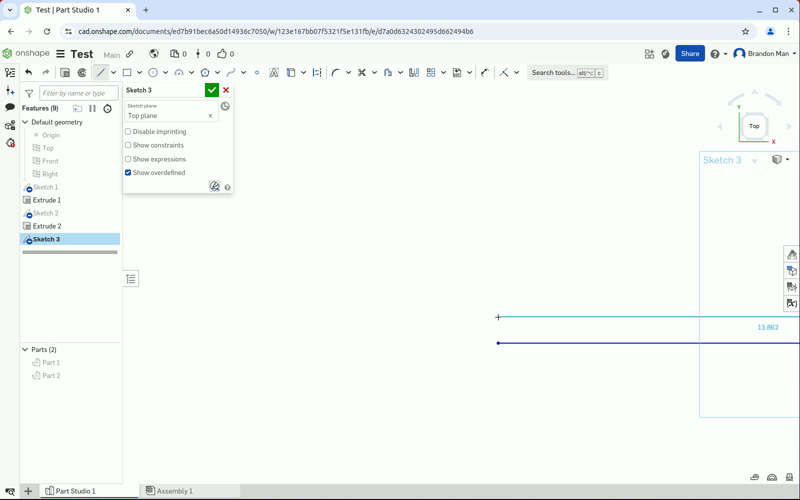
scroll(6)
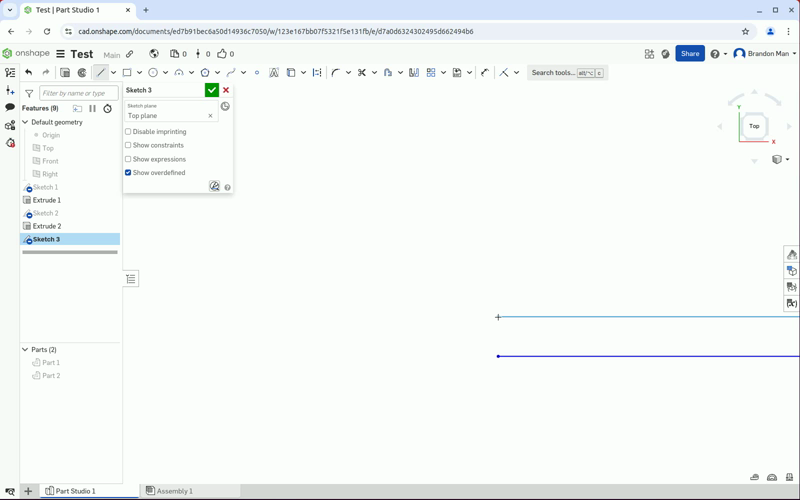
click(498, 316)
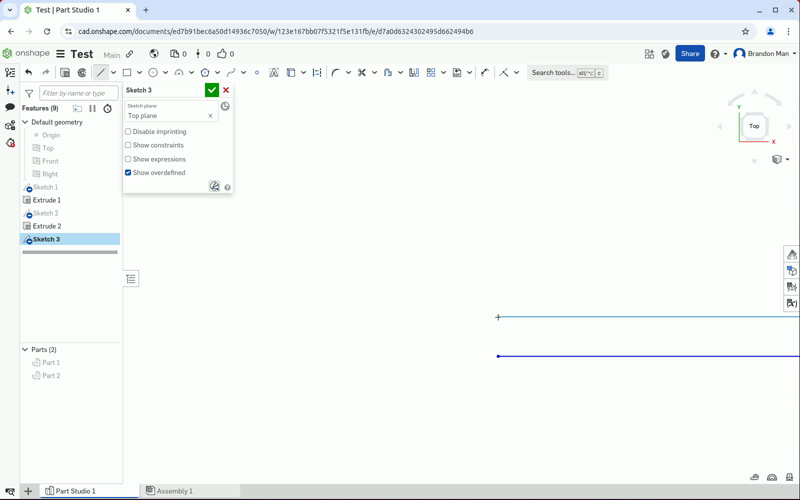
scroll(-6)
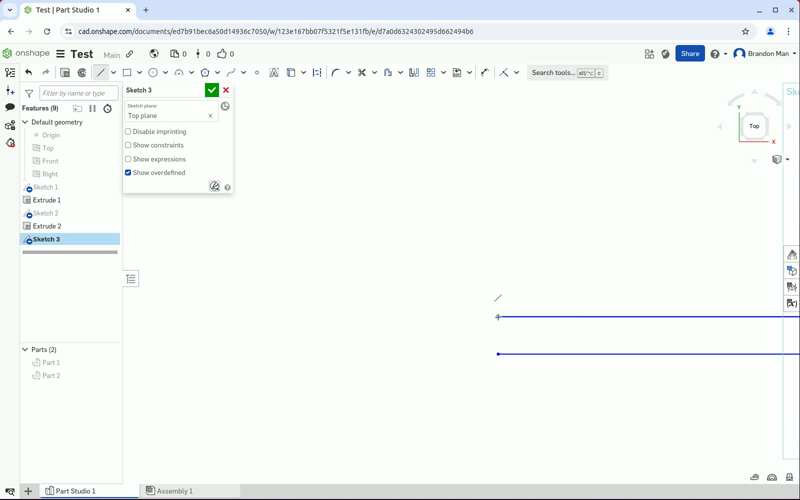
scroll(-6)
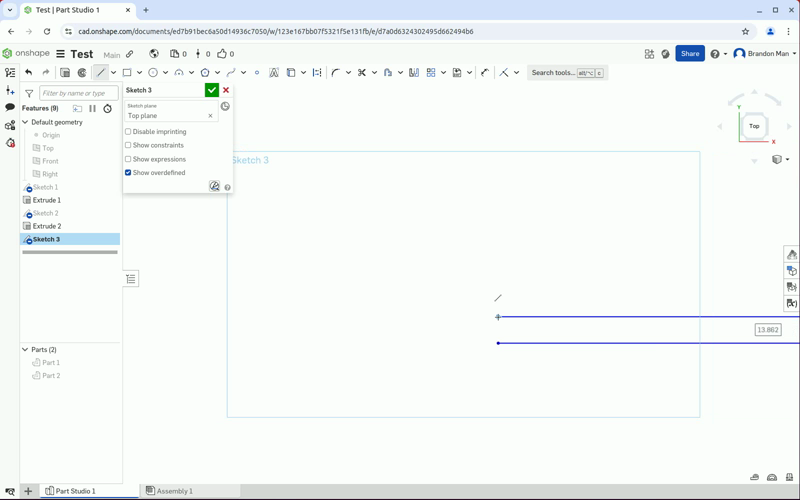
scroll(-6)
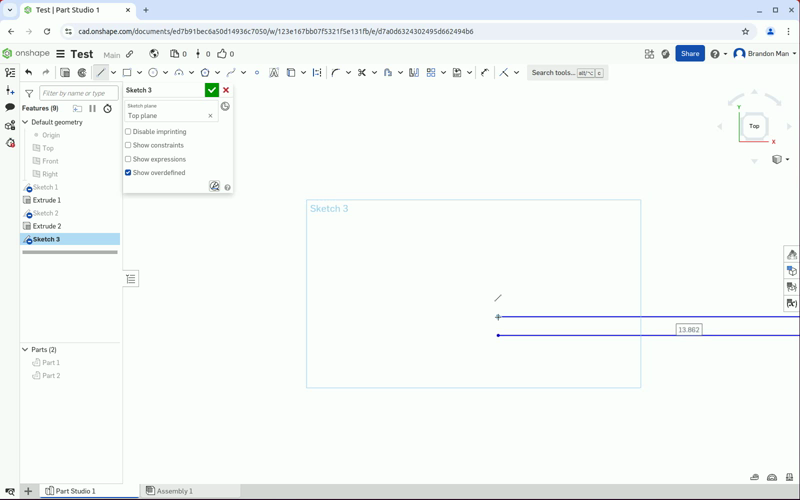
scroll(-6)
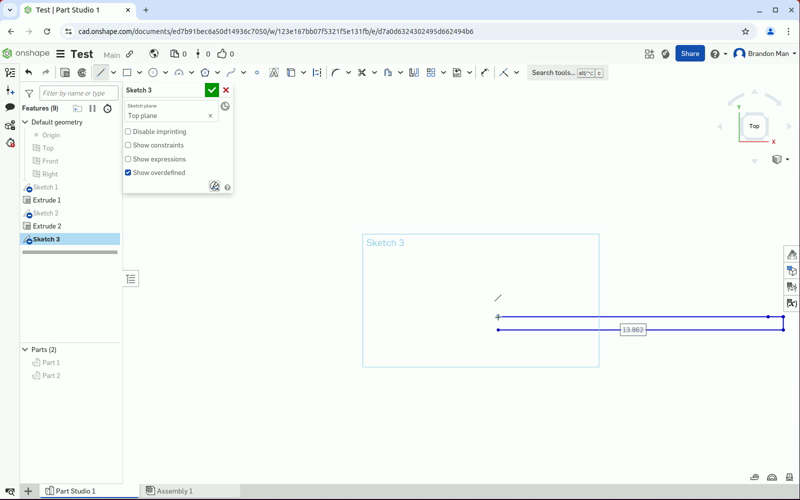
scroll(-6)
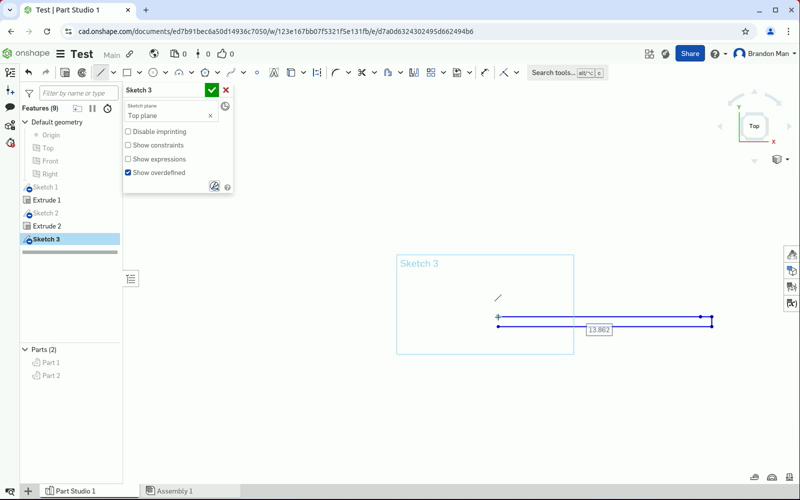
scroll(-6)
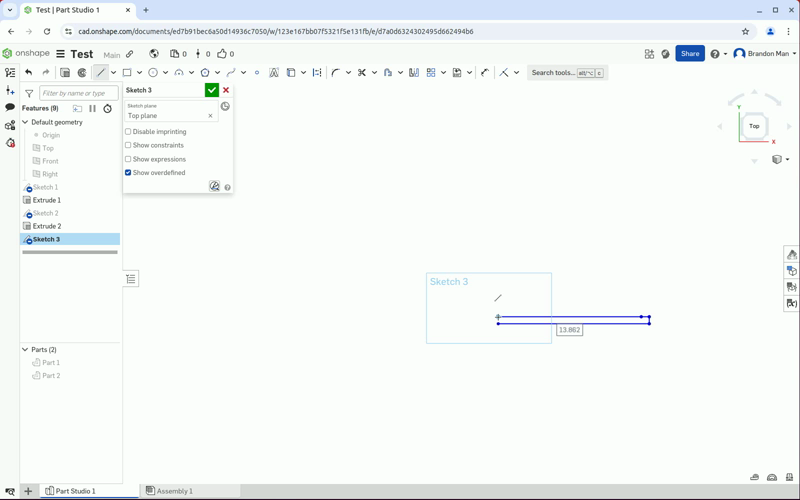
scroll(-6)
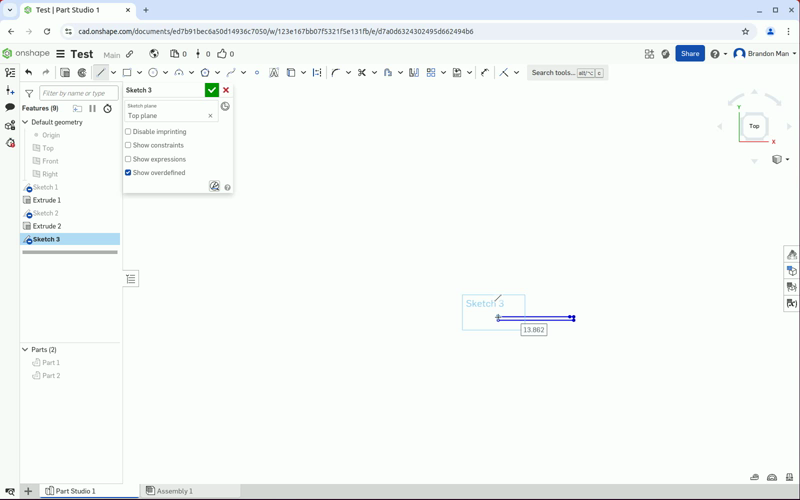
key_up(shift)
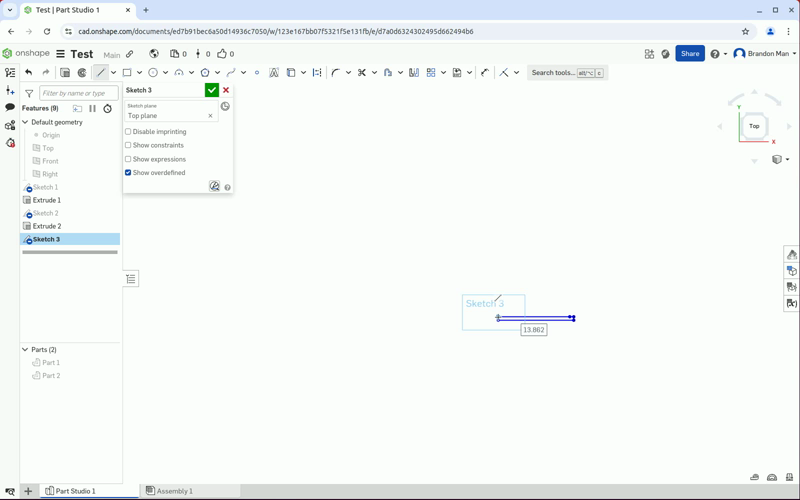
mouse_move(528, 316)
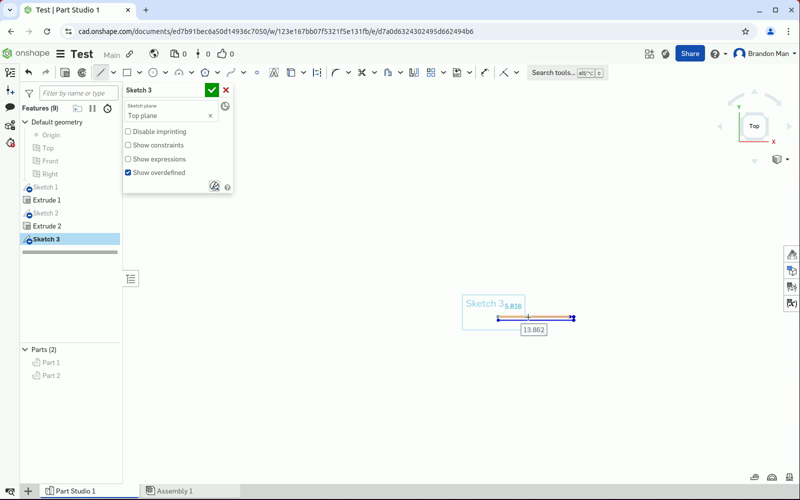
key_down(shift)
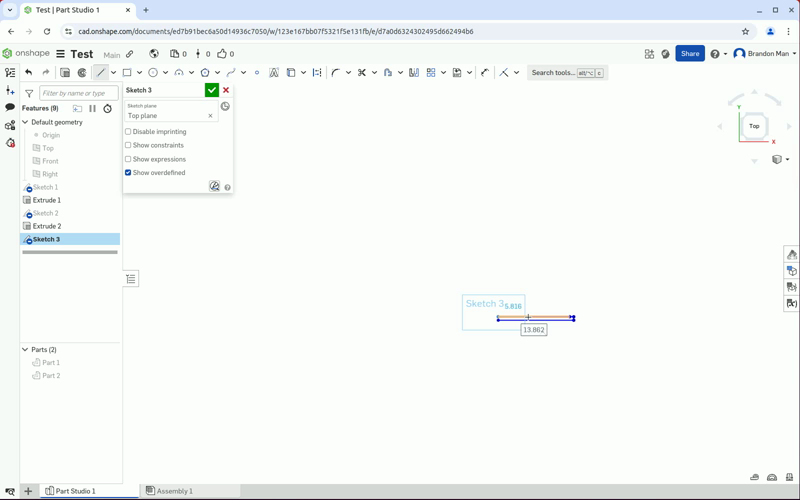
mouse_move(498, 320)
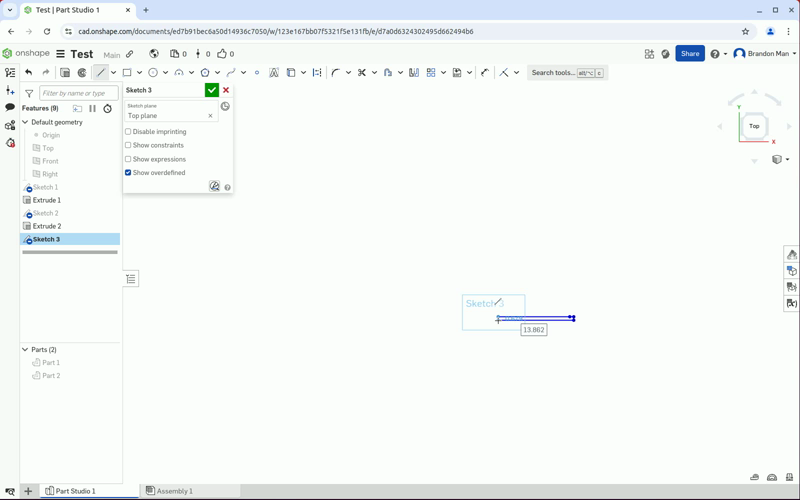
scroll(6)
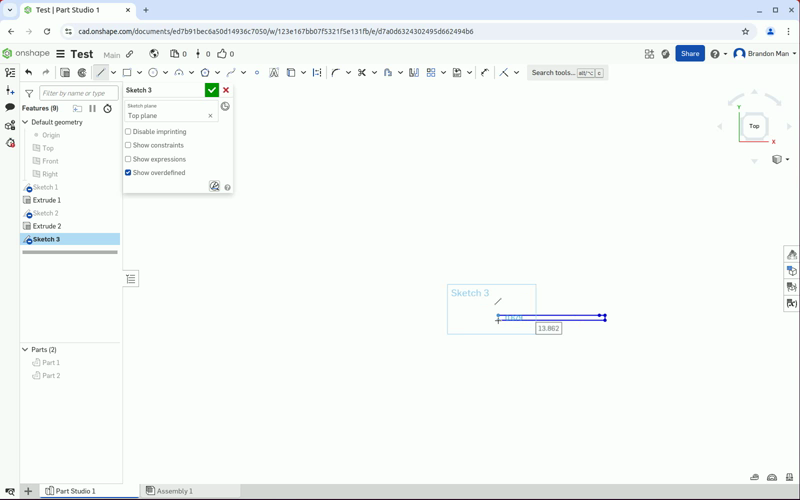
scroll(6)
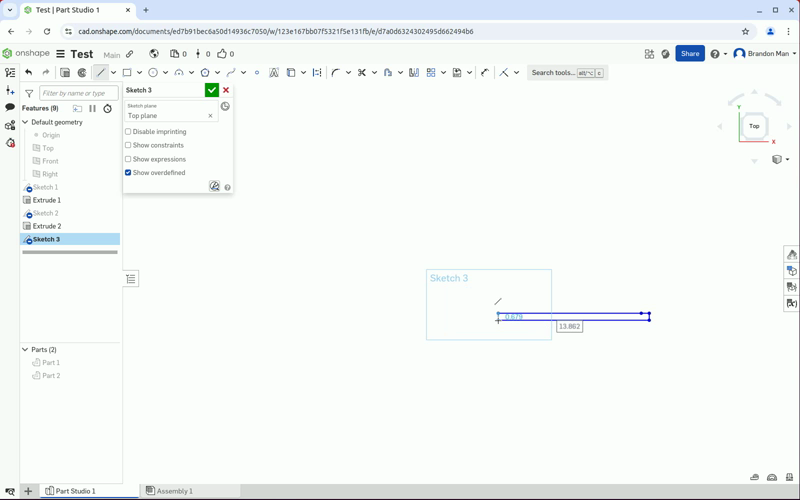
scroll(6)
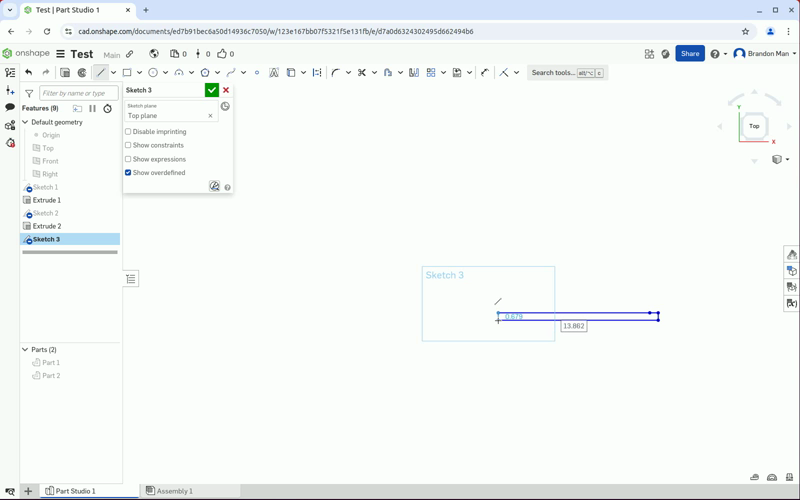
scroll(6)
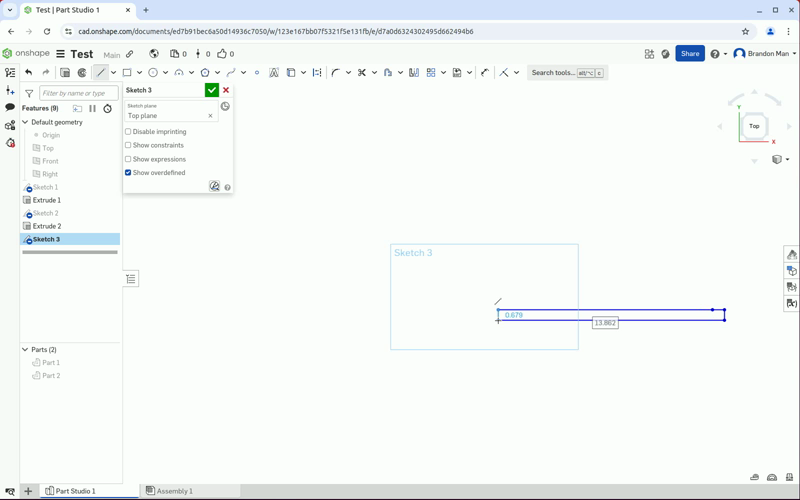
scroll(6)
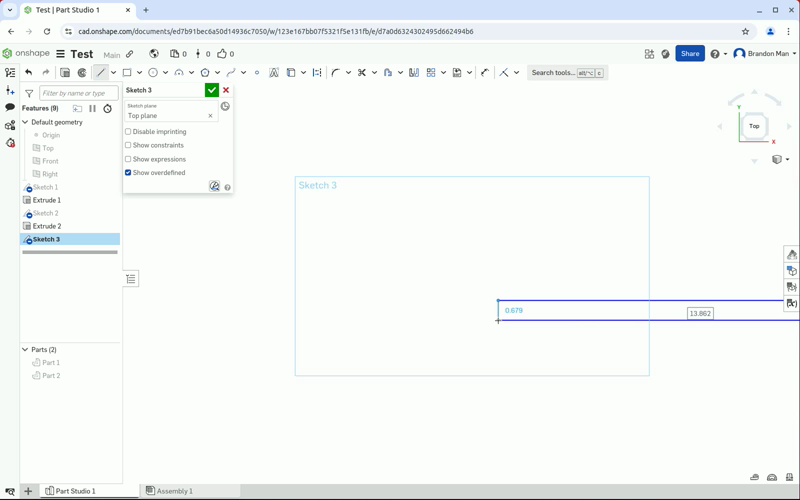
scroll(6)
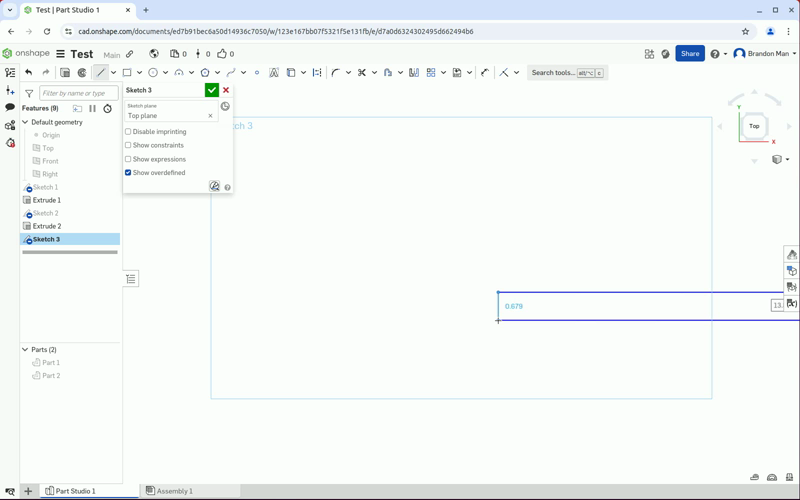
scroll(6)
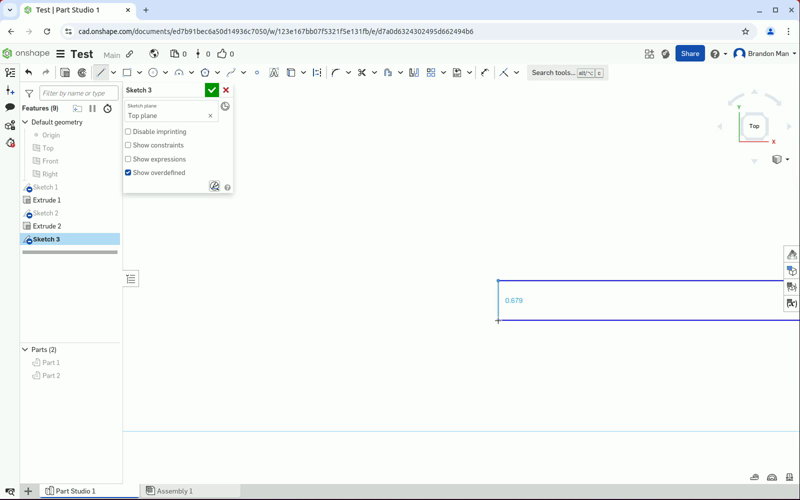
key_up(shift)
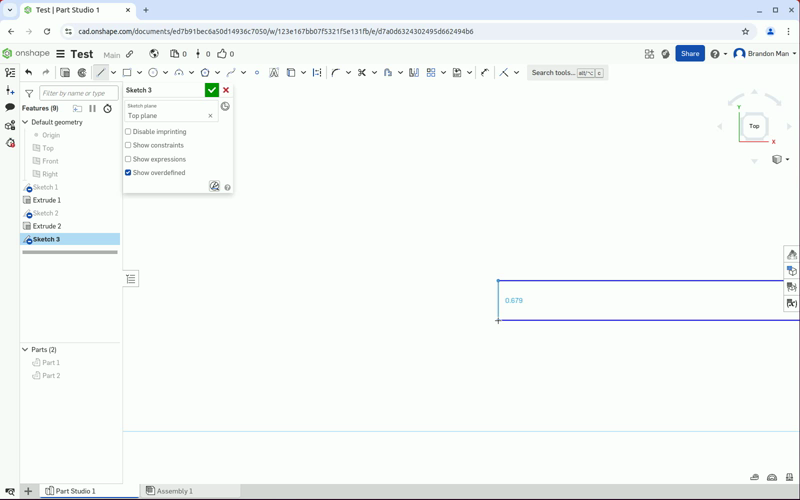
click(498, 320)
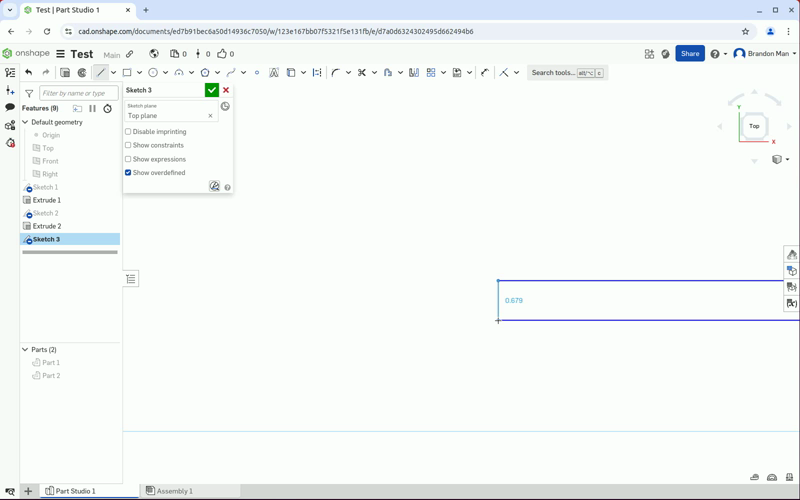
scroll(-6)
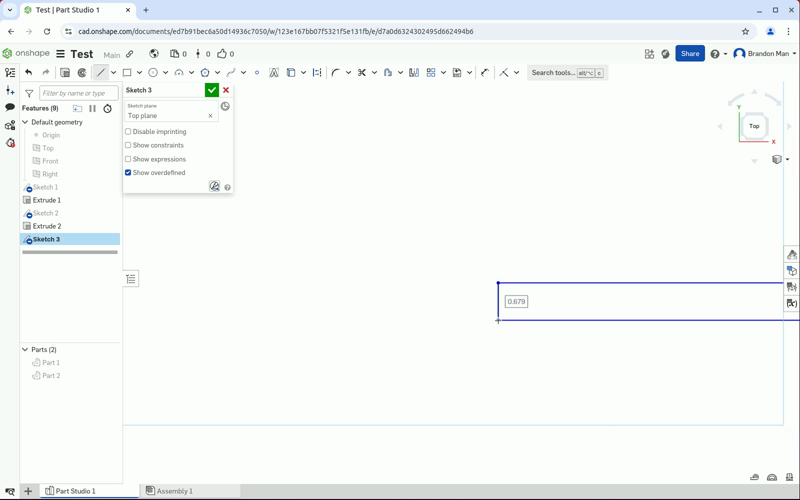
scroll(-6)
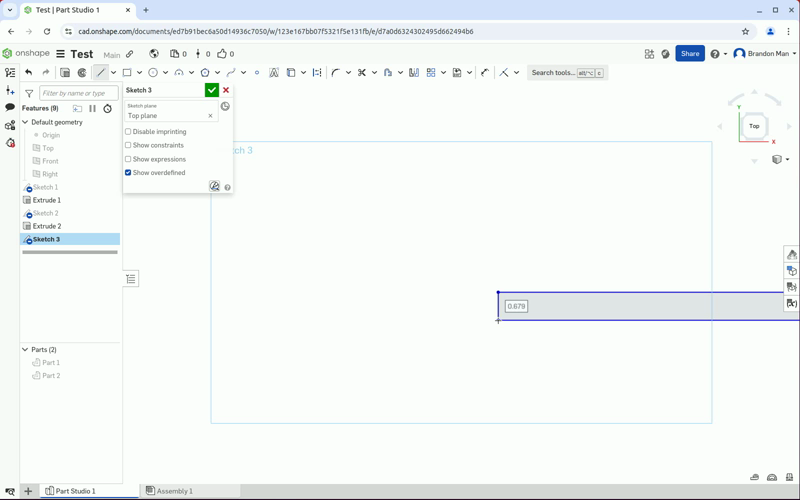
scroll(-6)
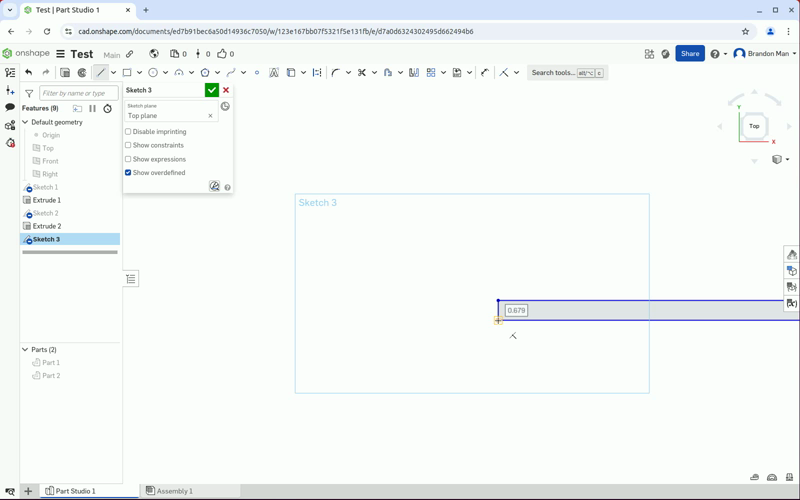
scroll(-6)
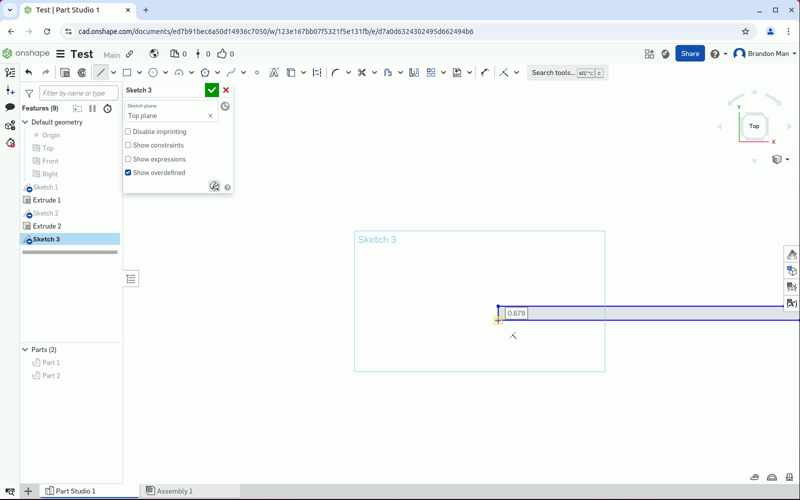
scroll(-6)
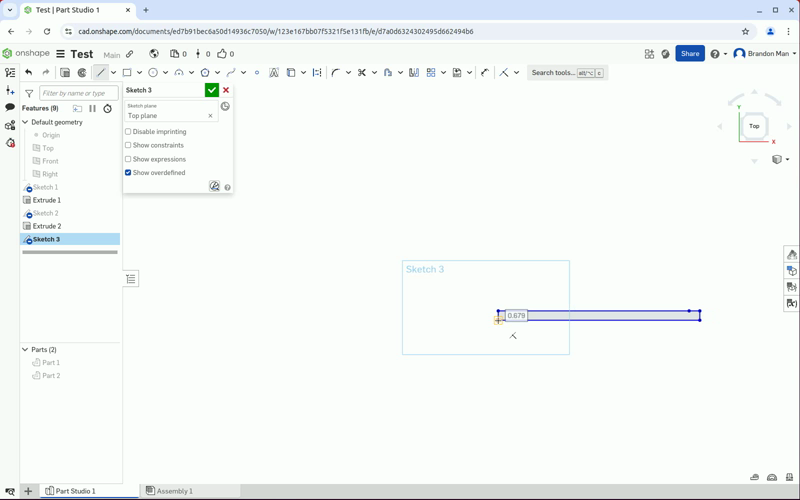
scroll(-6)
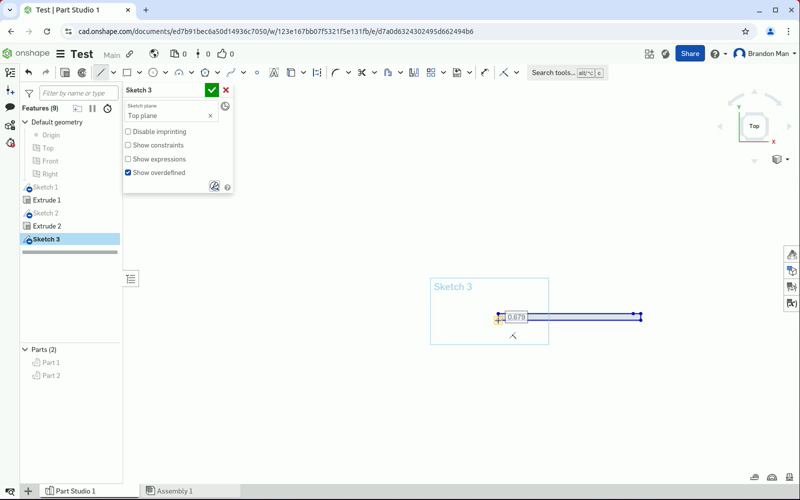
scroll(-6)
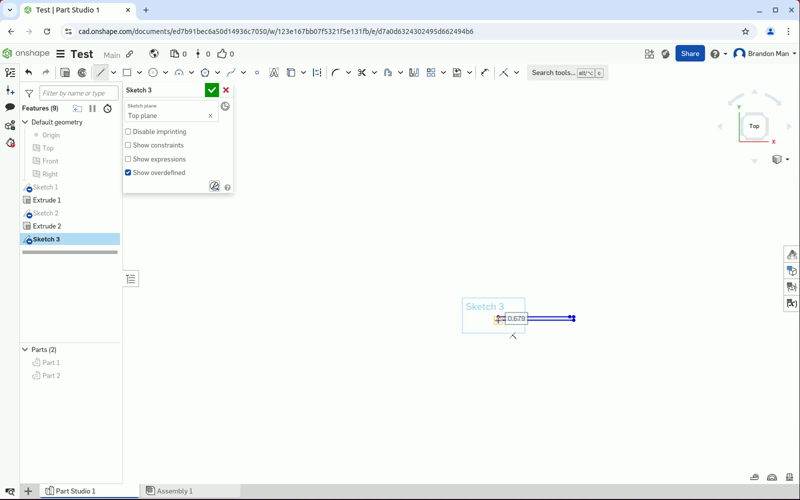
key(esc)
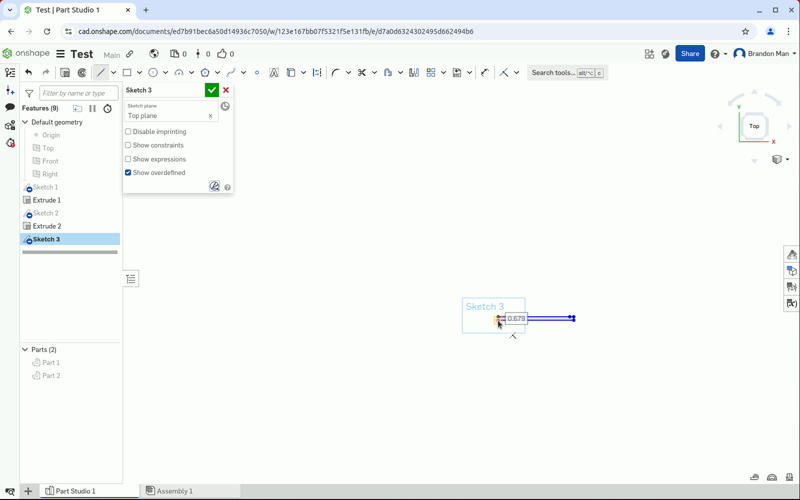
mouse_move(570, 319)
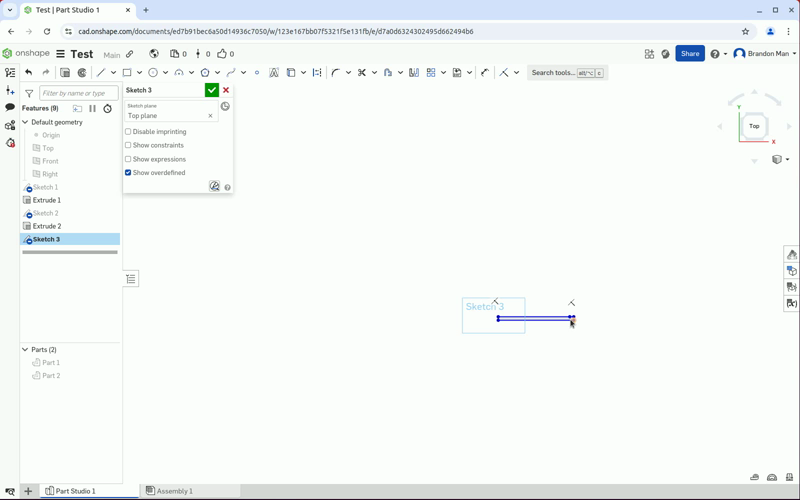
scroll(6)
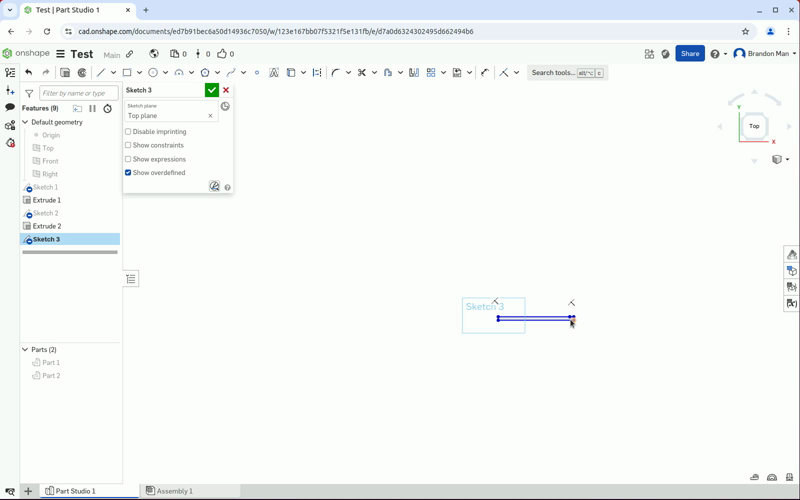
scroll(6)
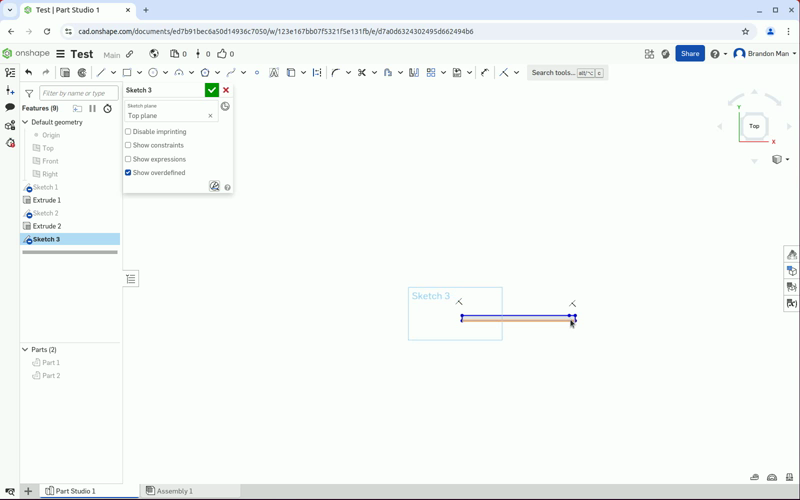
scroll(6)
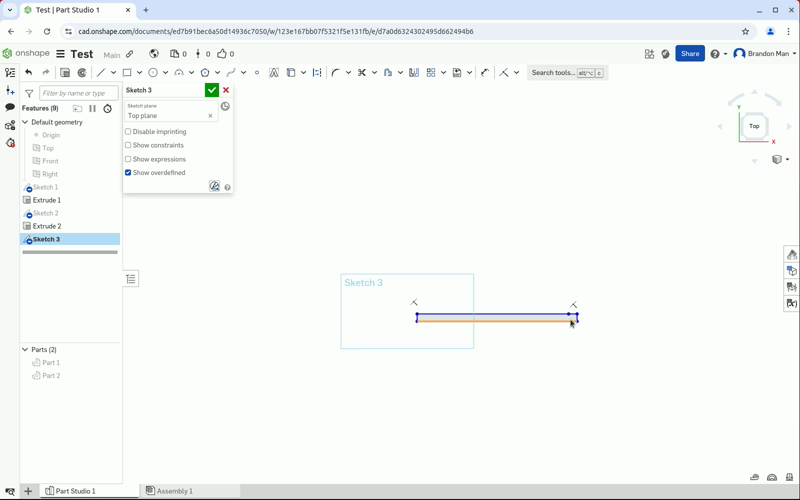
scroll(6)
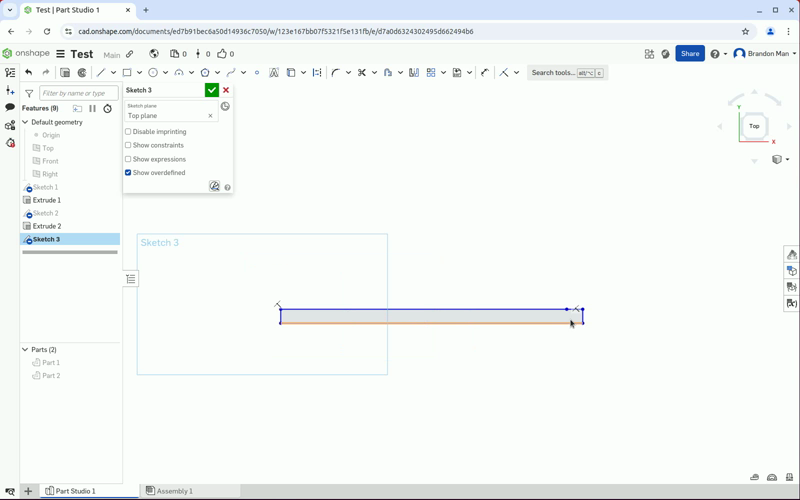
scroll(6)
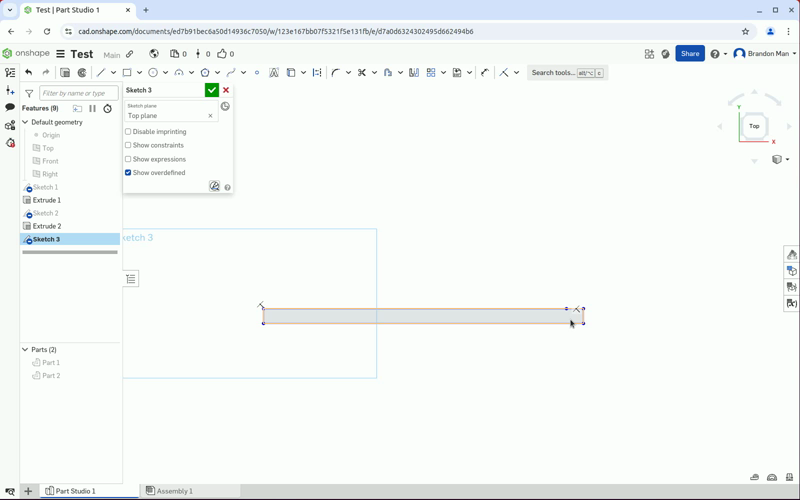
scroll(6)
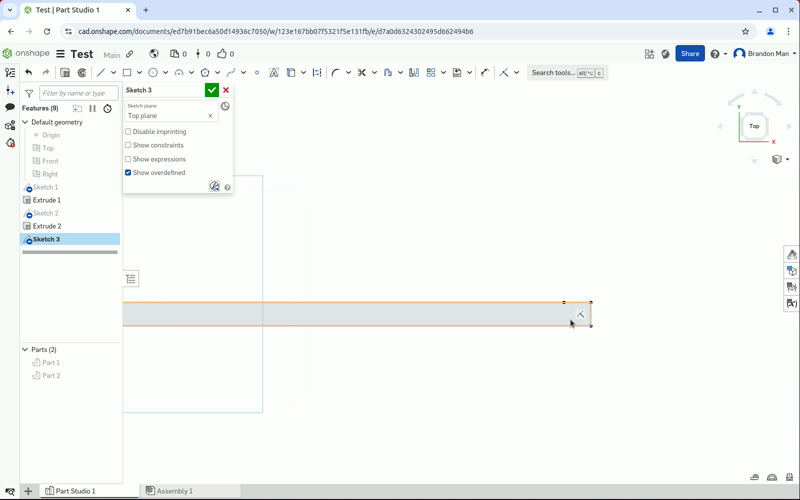
scroll(6)
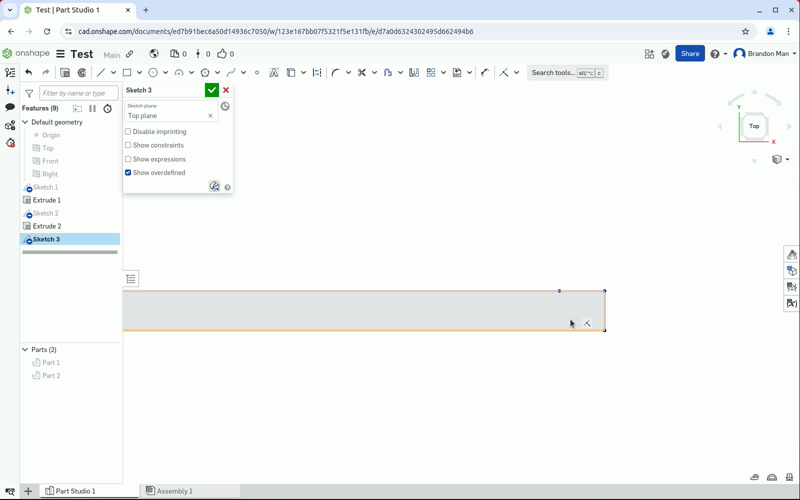
click(570, 319)
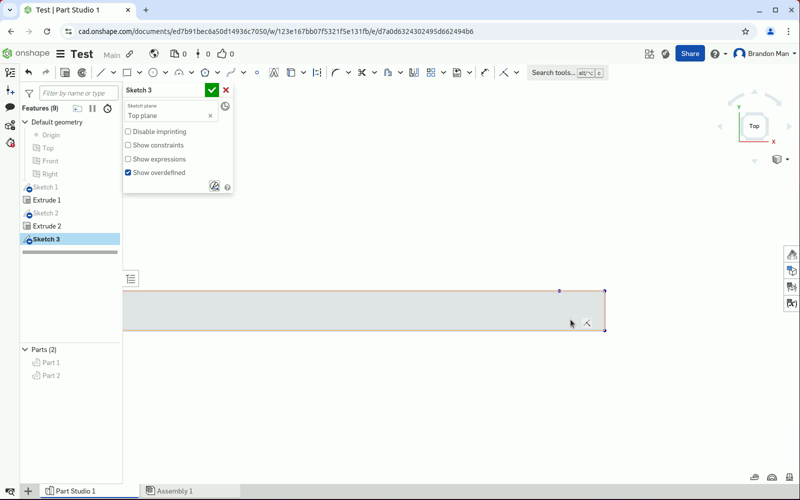
scroll(-6)
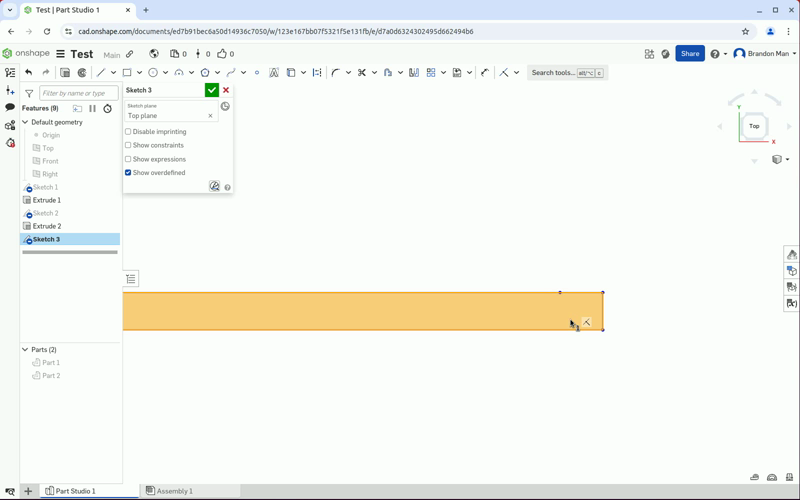
scroll(-6)
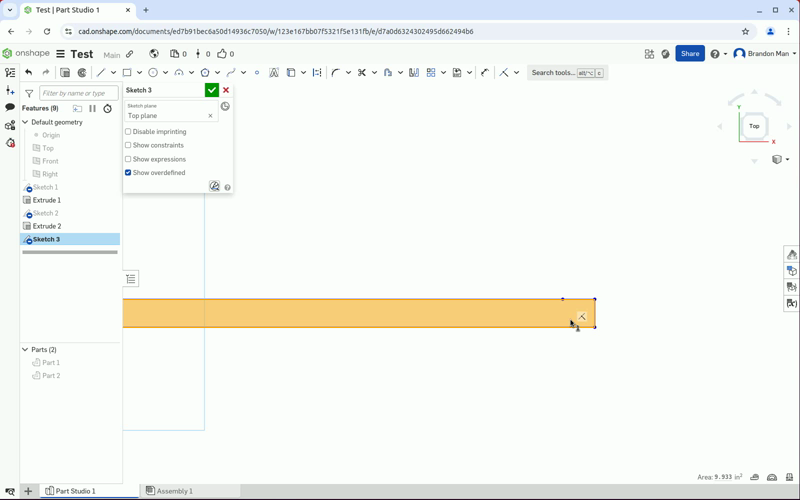
scroll(-6)
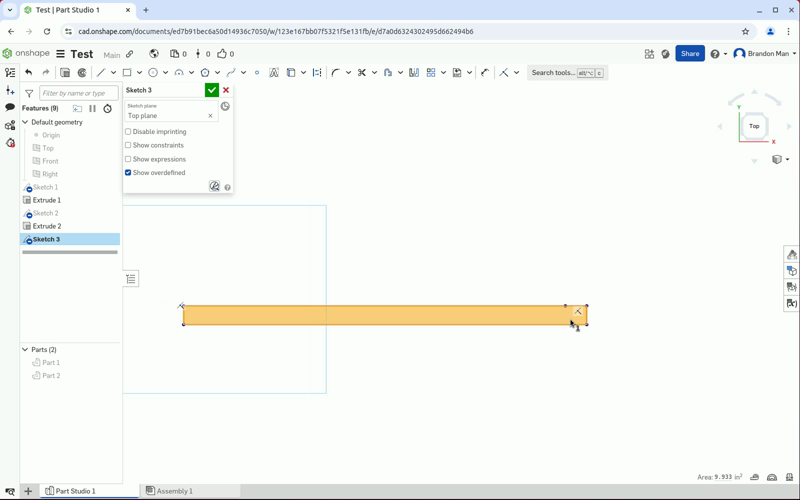
scroll(-6)
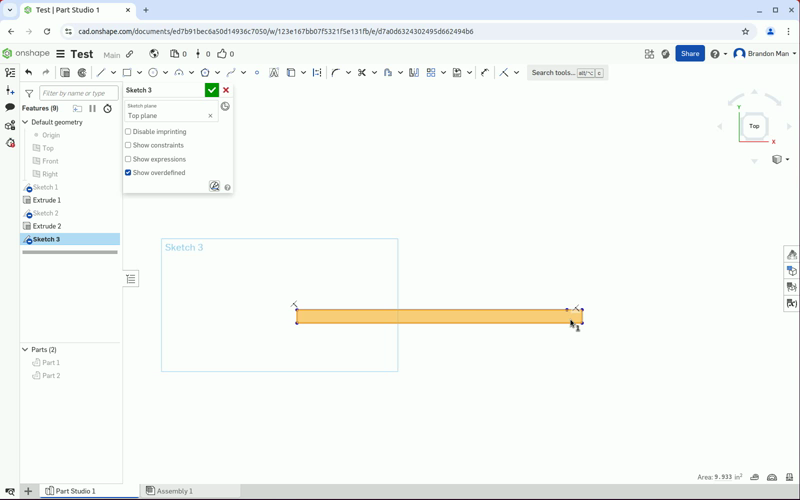
scroll(-6)
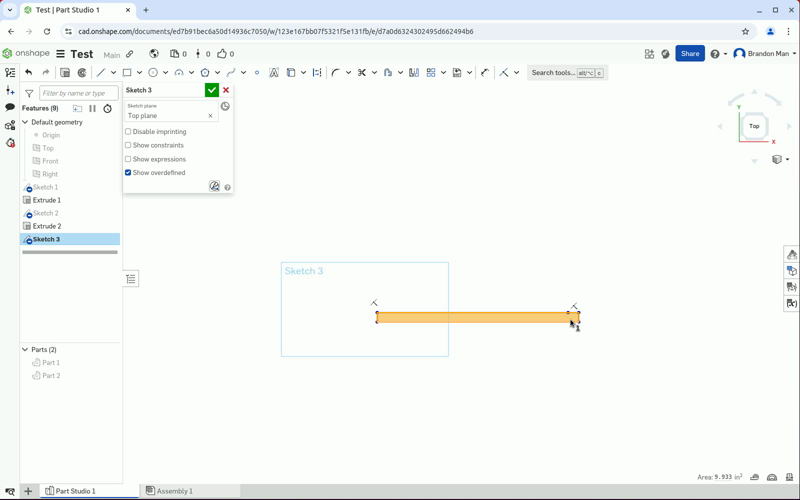
scroll(-6)
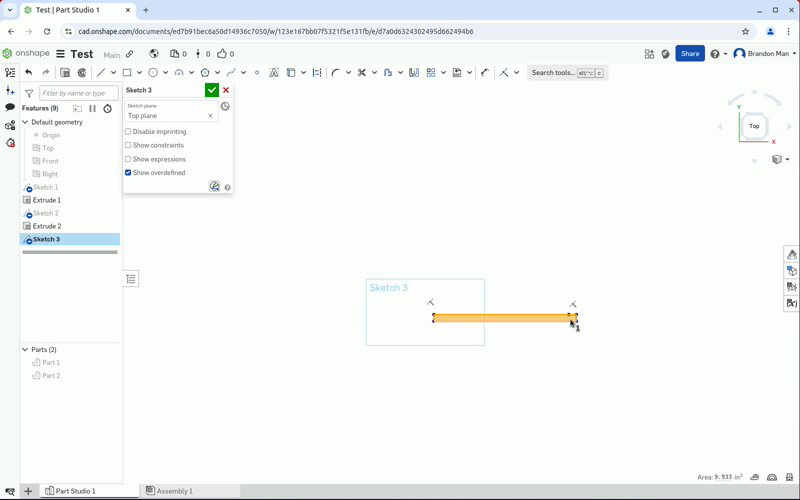
scroll(-6)
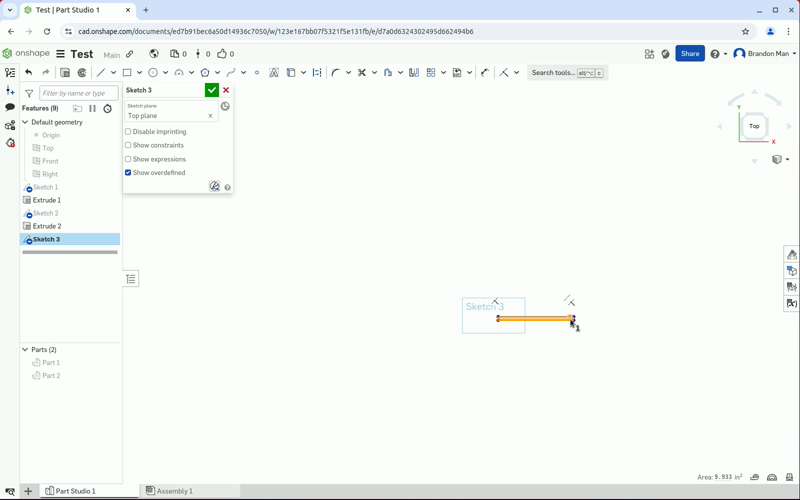
mouse_move(73, 352)
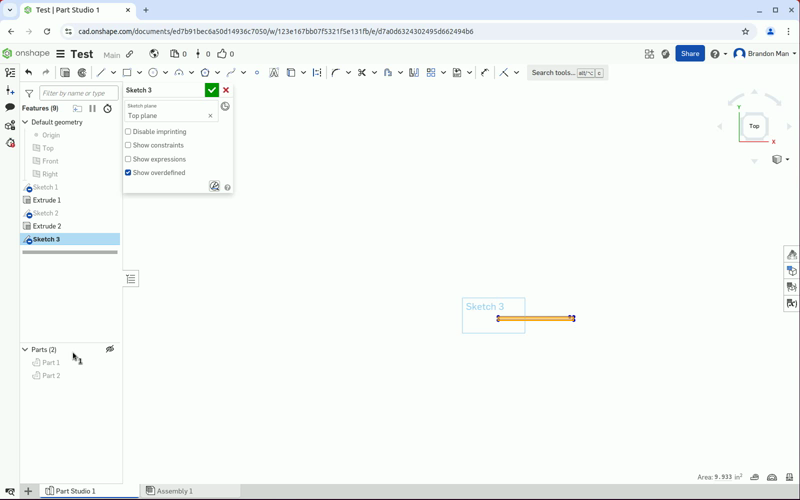
key(shift+y)
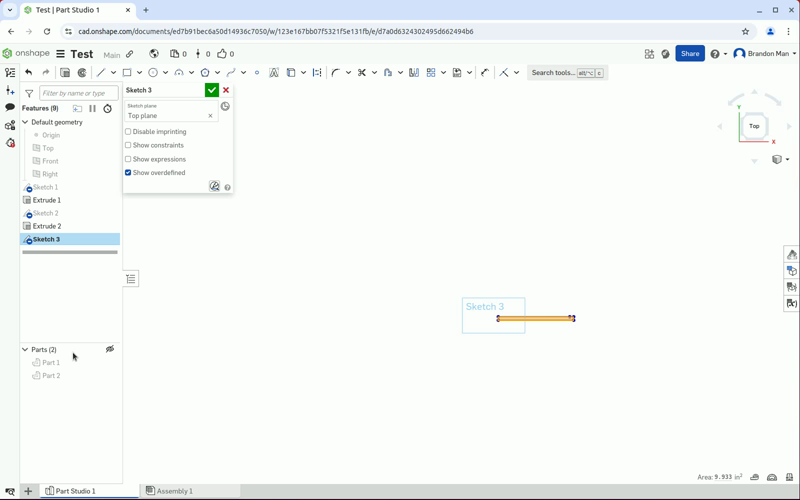
key(shift+e)
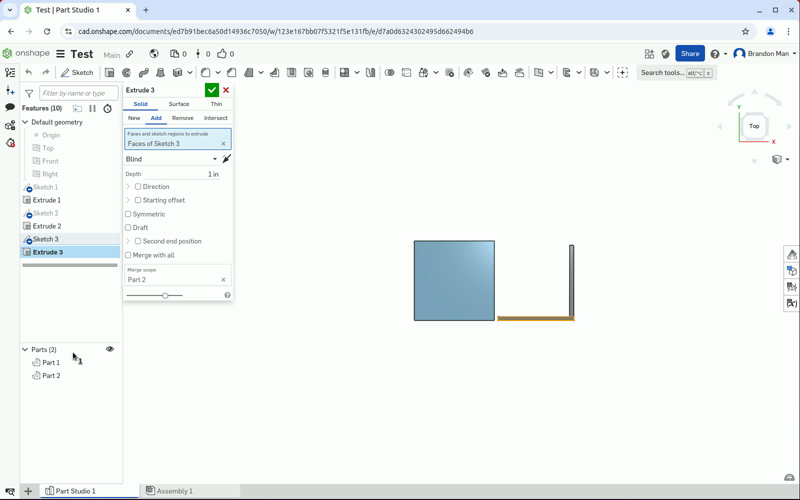
mouse_move(143, 106)
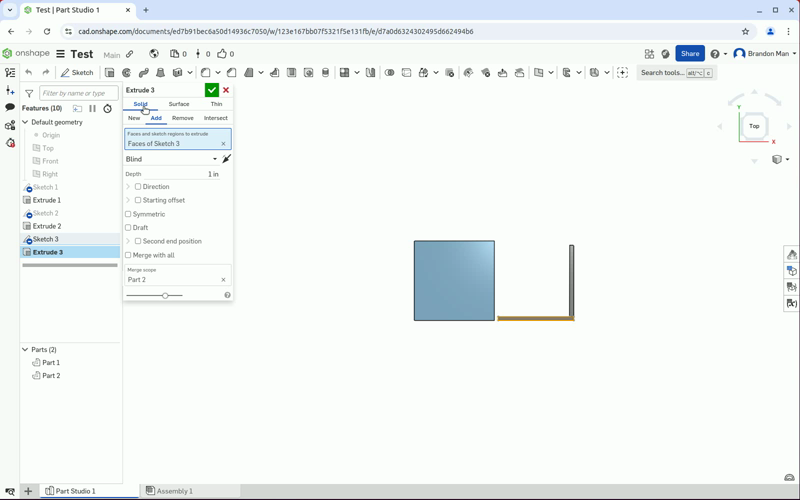
click(143, 106)
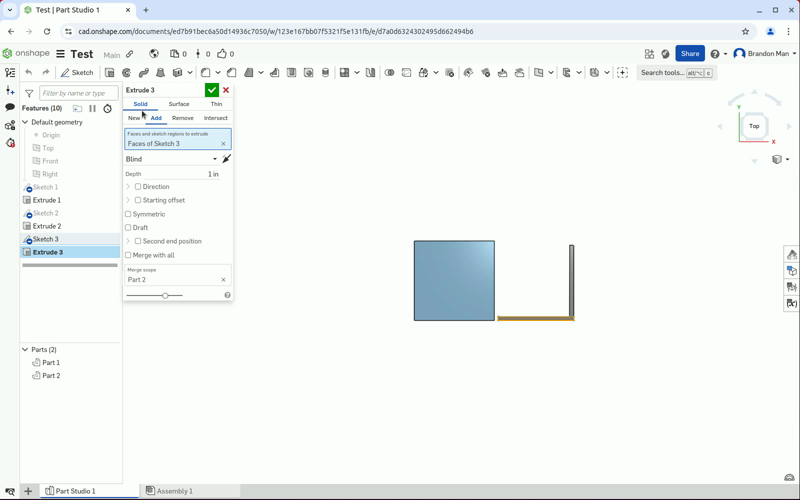
mouse_move(137, 120)
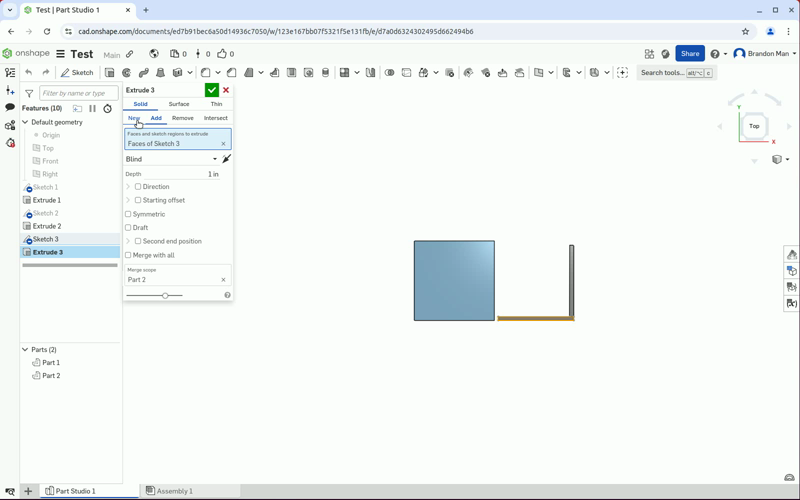
click(137, 120)
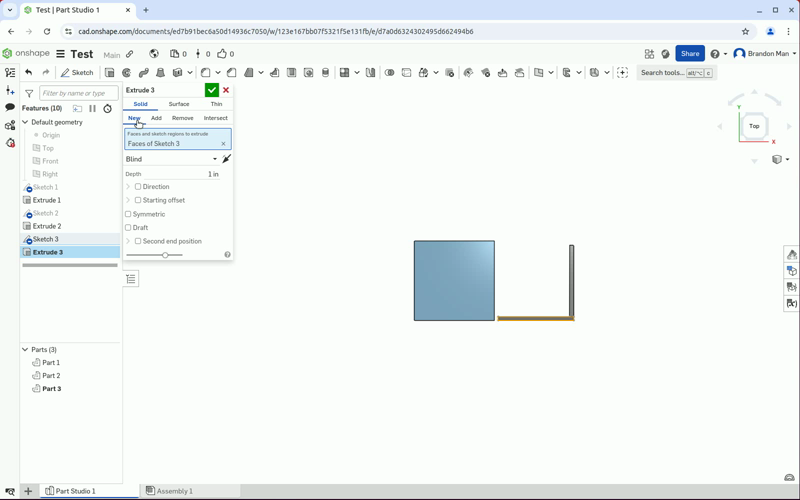
key(tab, 4)
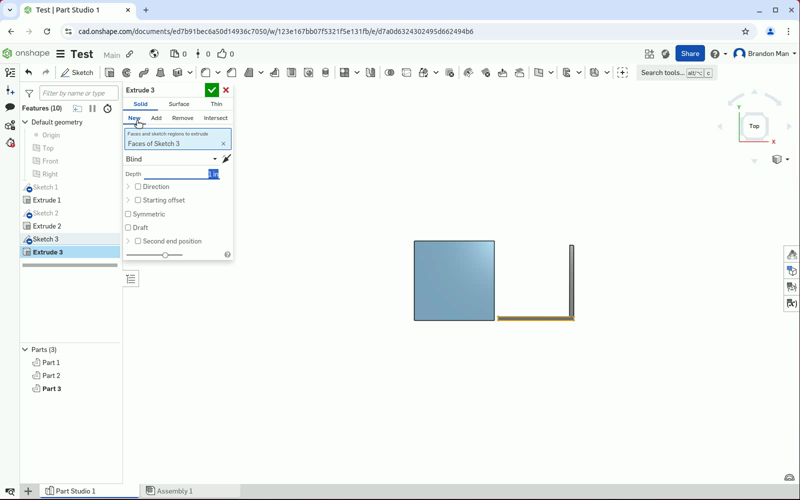
text(0.481)
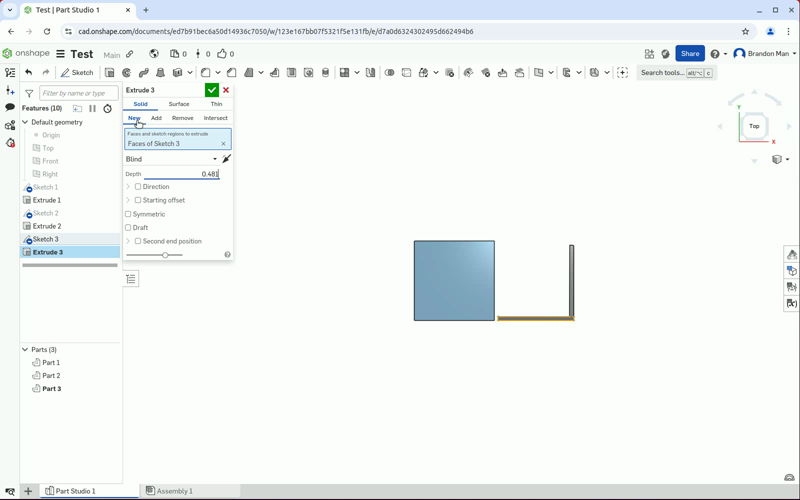
key(enter)
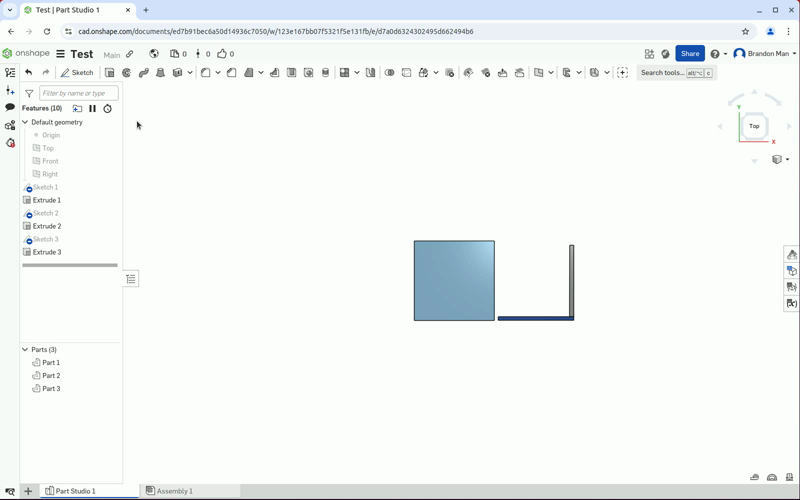
key(shift+h)
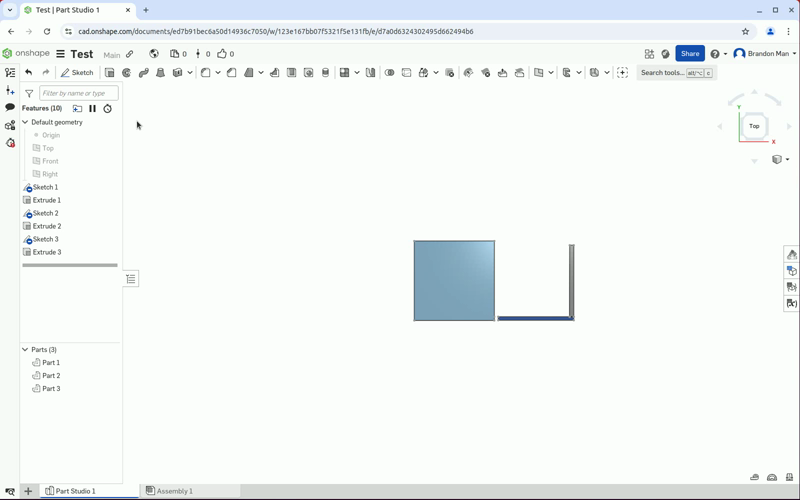
key(shift+h)
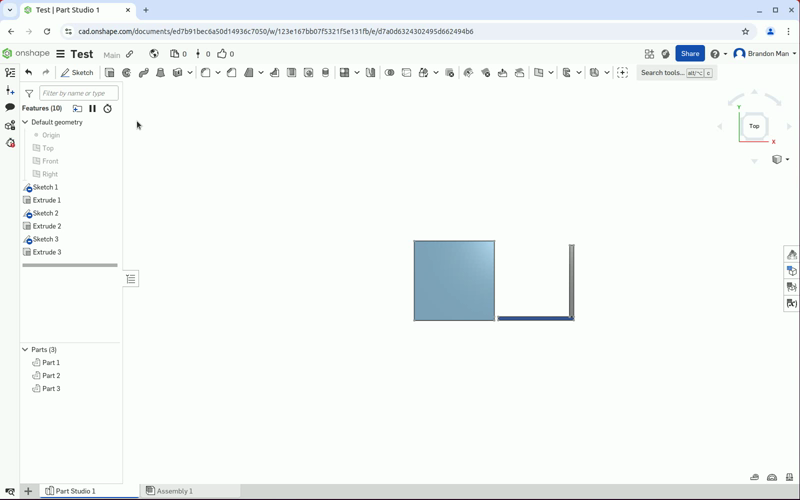
key(shift+7)
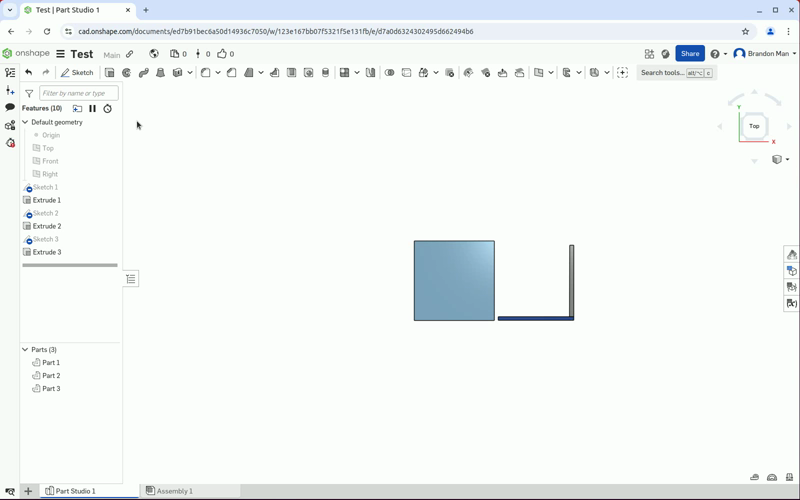
key(up, 3)
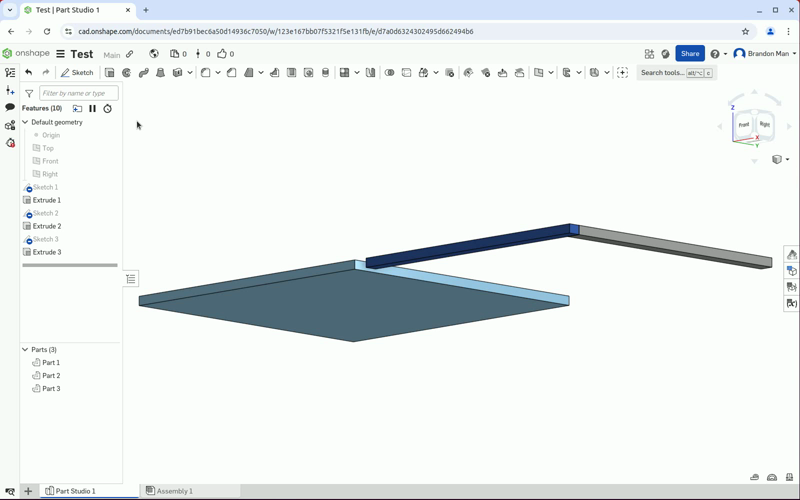
key(left, 3)
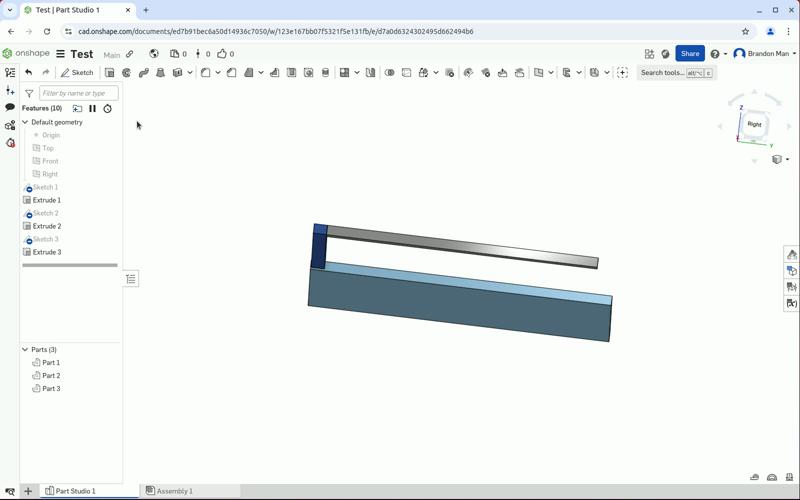
key(right, 3)
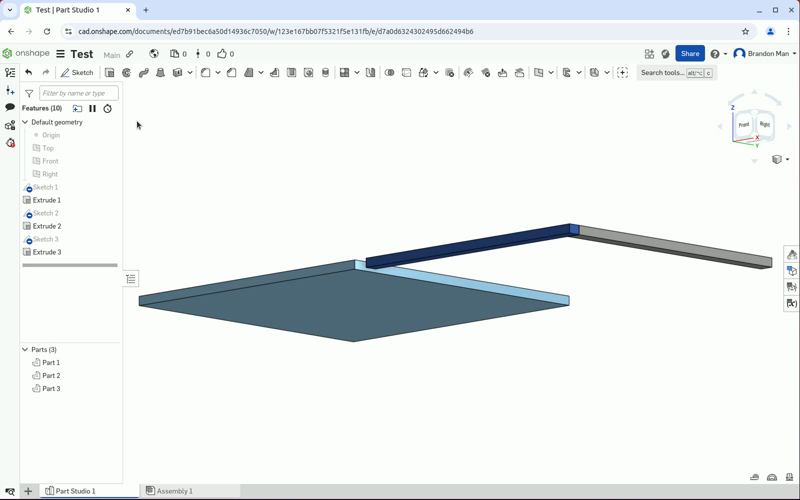
key(down, 3)
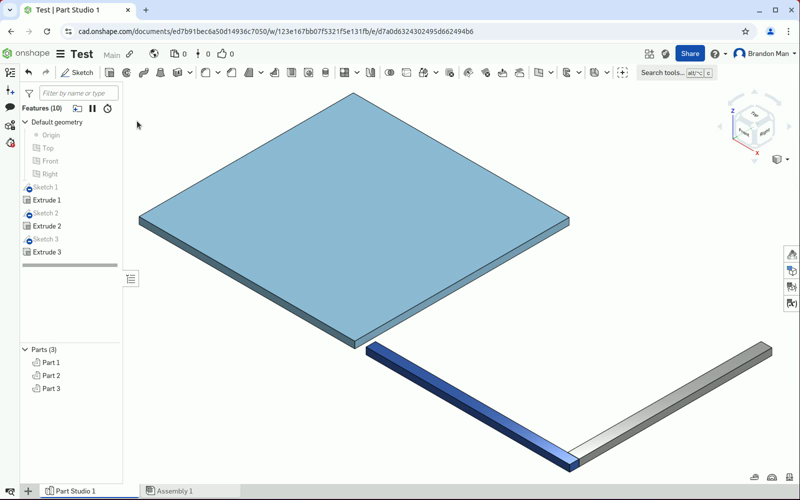
mouse_move(73, 189)
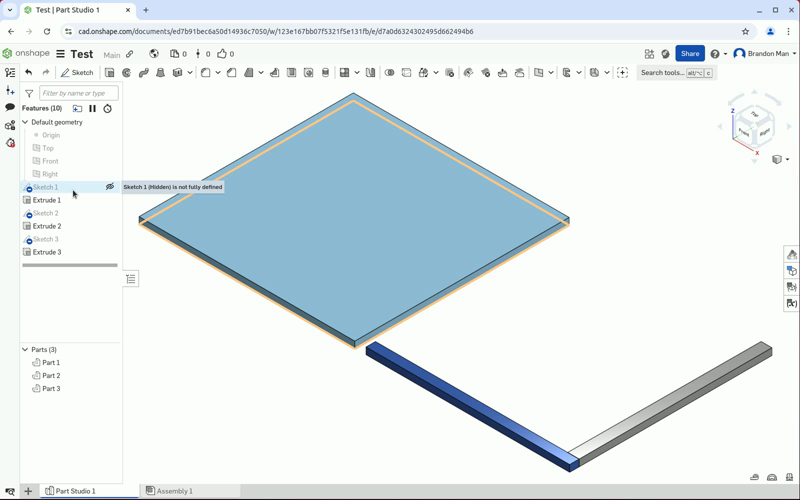
click(73, 189)